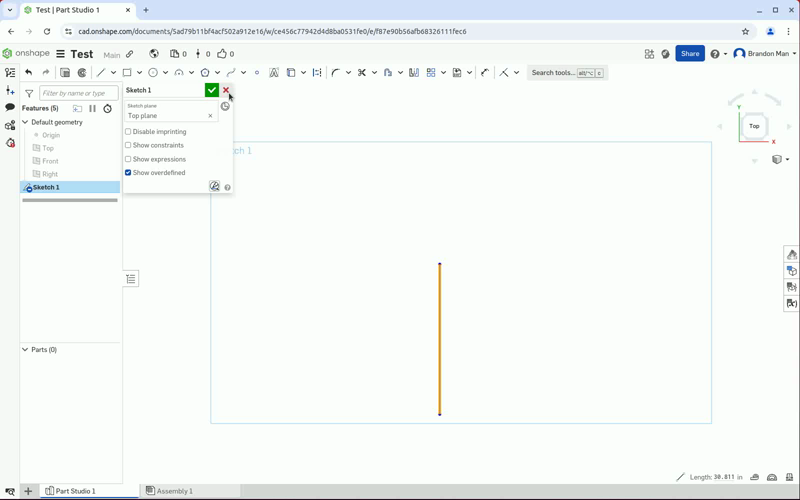
key(shift+h)
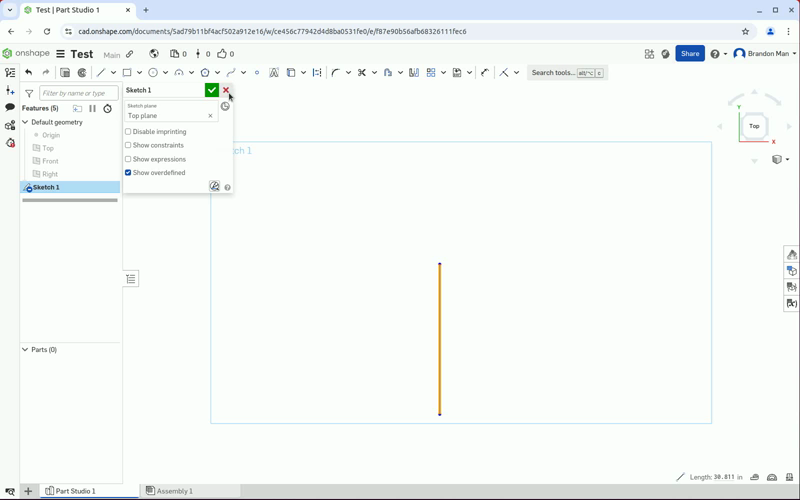
key(shift+s)
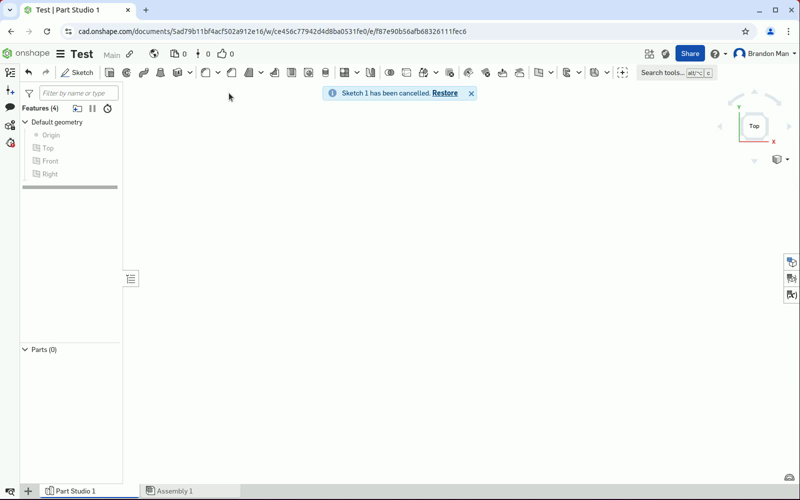
mouse_move(73, 150)
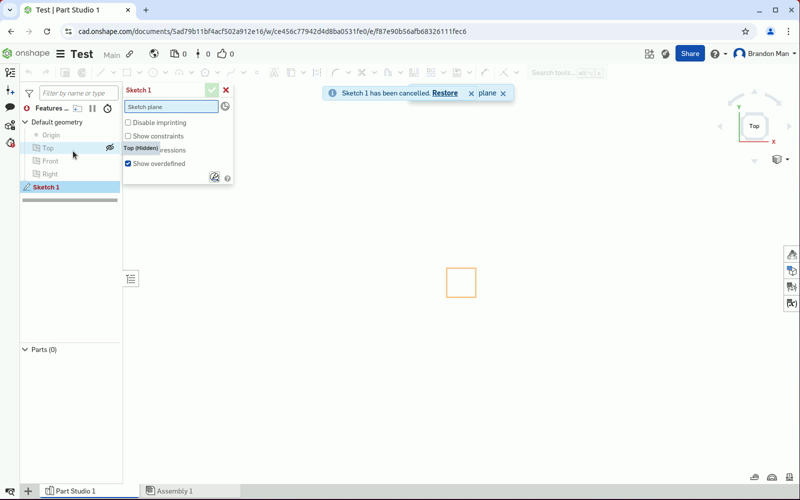
click(73, 150)
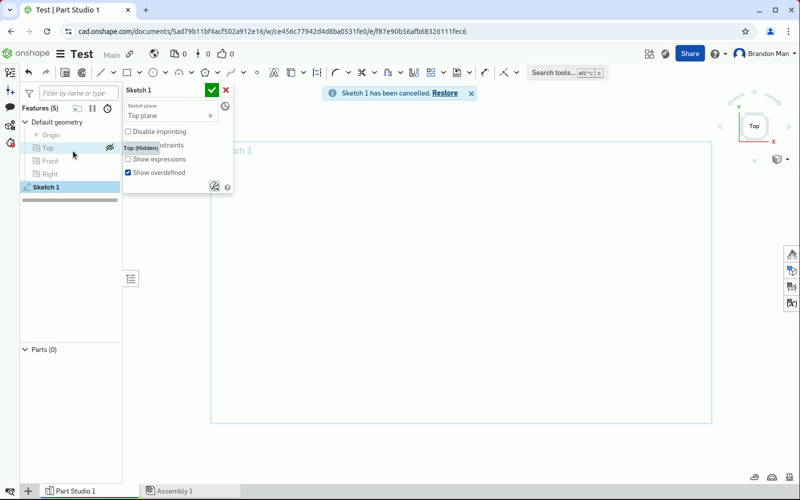
mouse_move(73, 352)
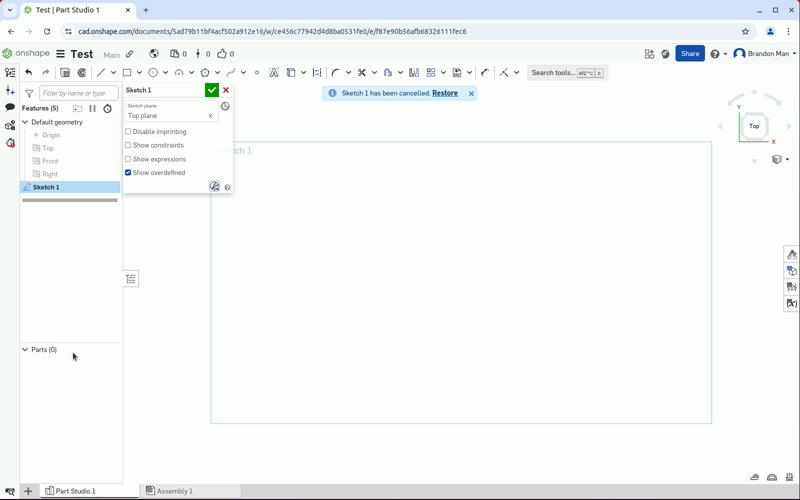
key(y)
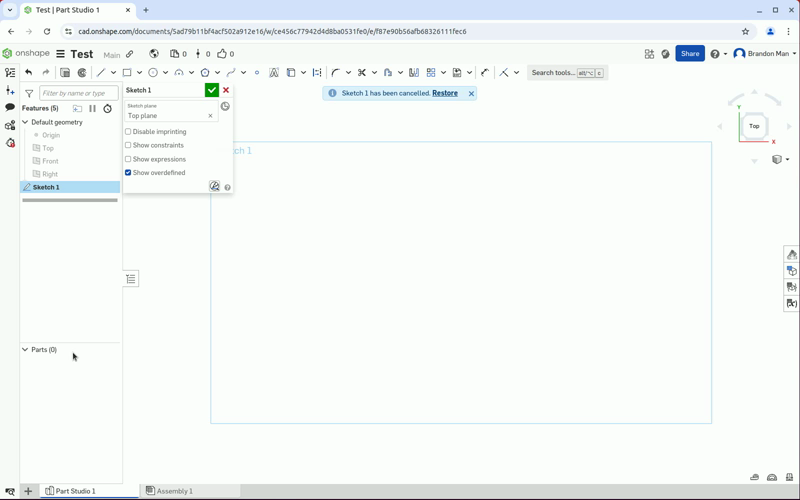
key(l)
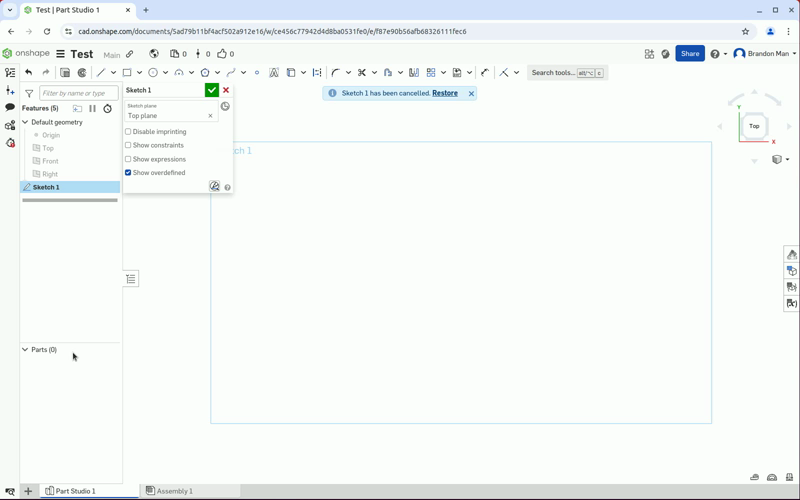
key_down(shift)
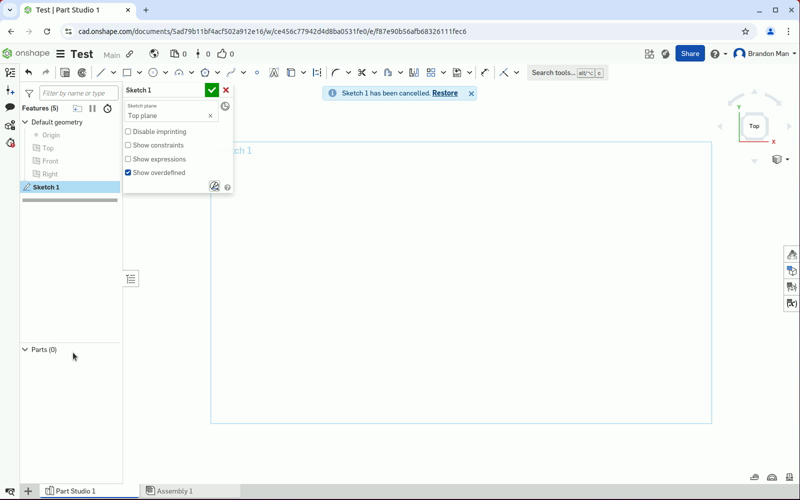
mouse_move(374, 306)
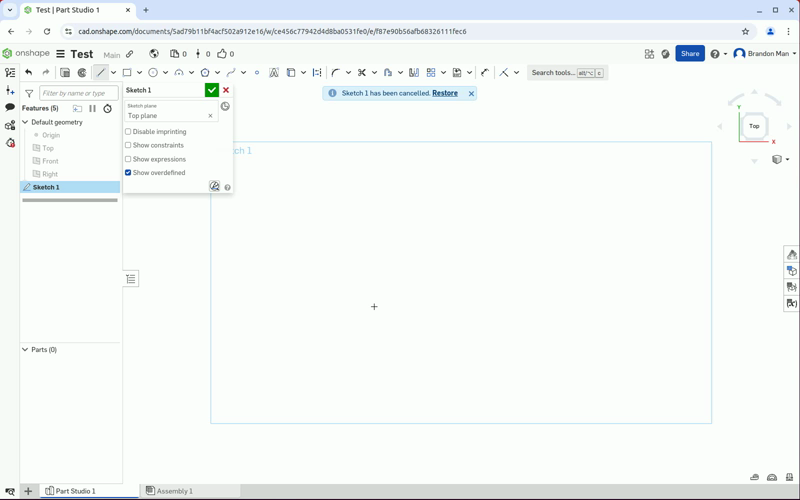
click(374, 306)
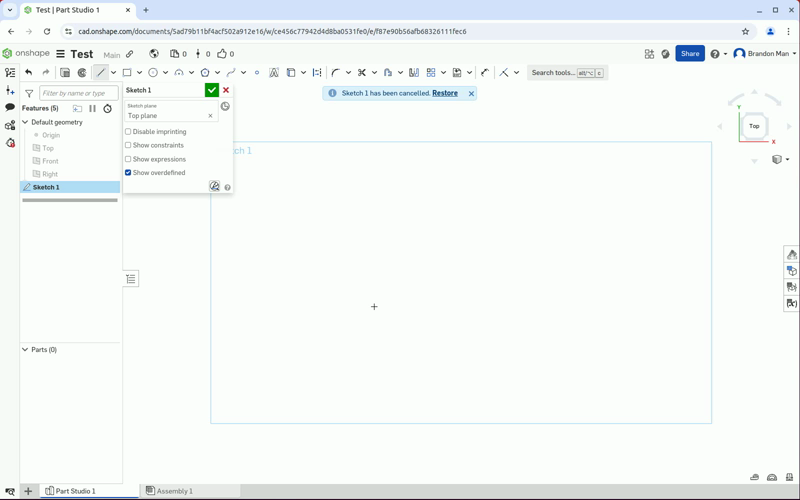
key_up(shift)
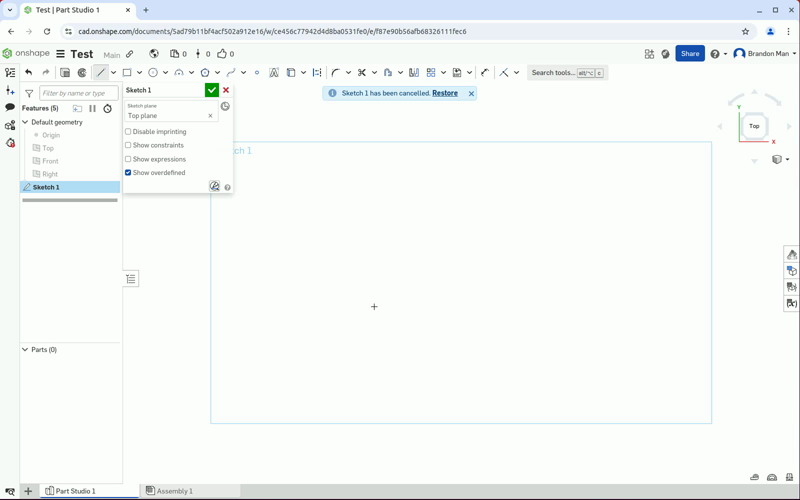
key_down(shift)
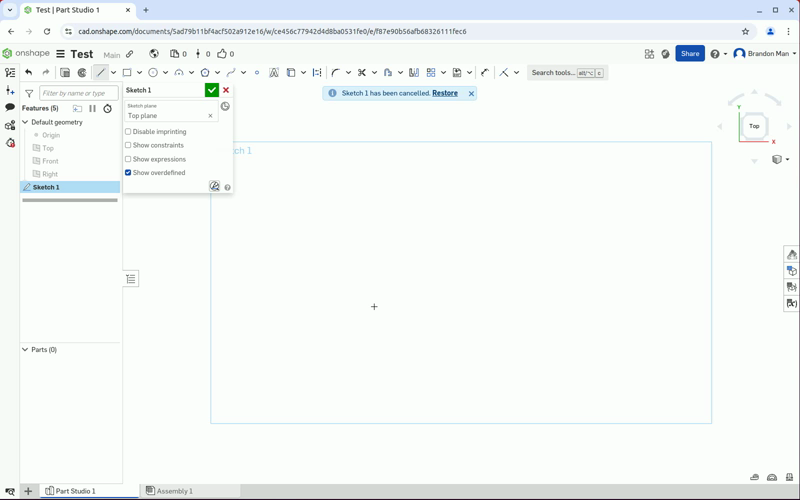
mouse_move(477, 306)
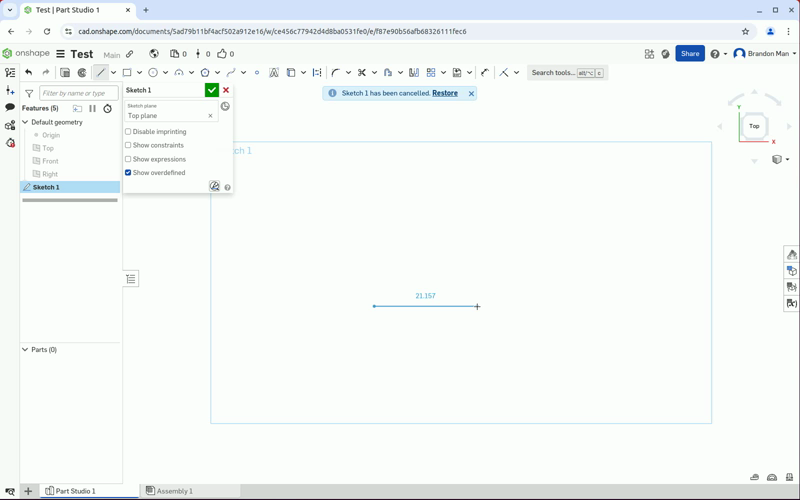
click(477, 306)
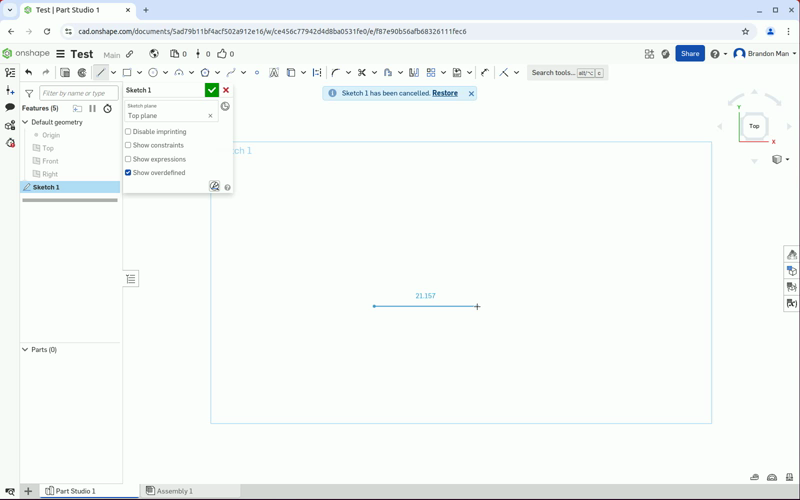
key_up(shift)
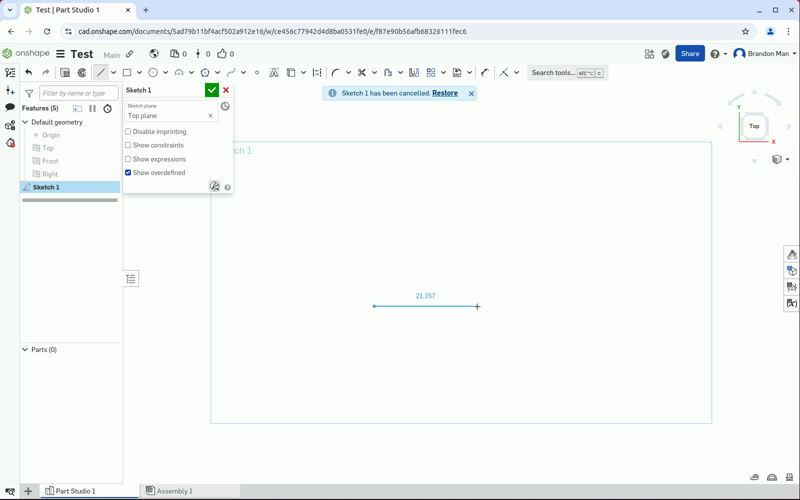
key_down(shift)
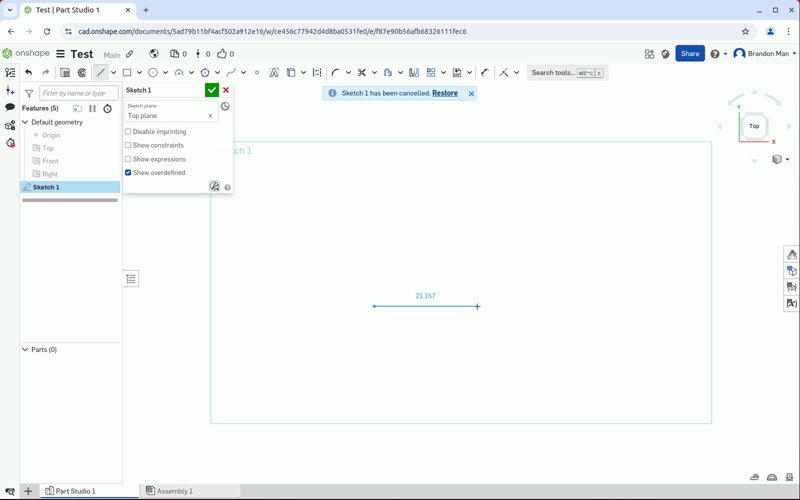
mouse_move(507, 306)
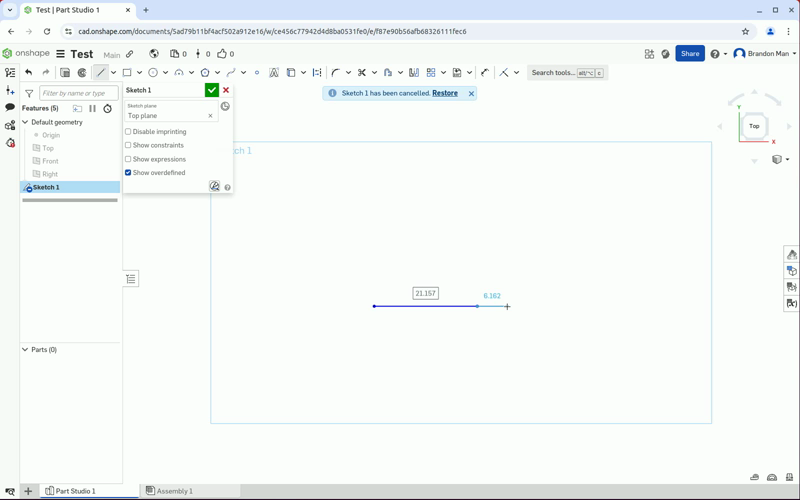
mouse_move(506, 282)
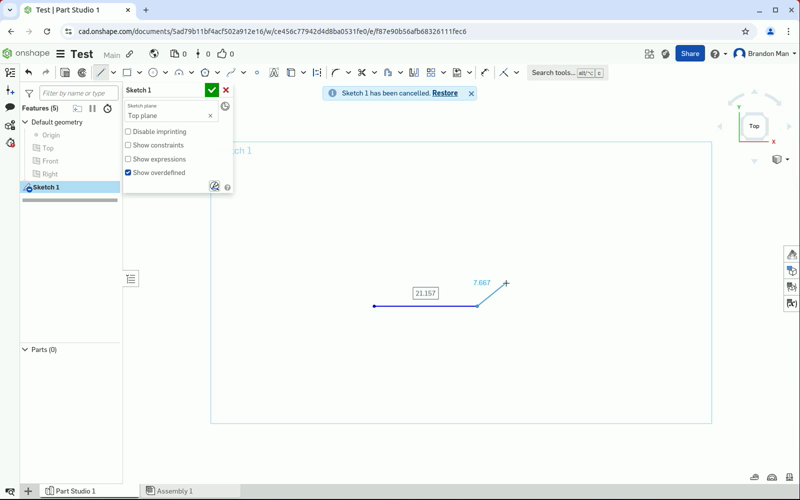
click(506, 282)
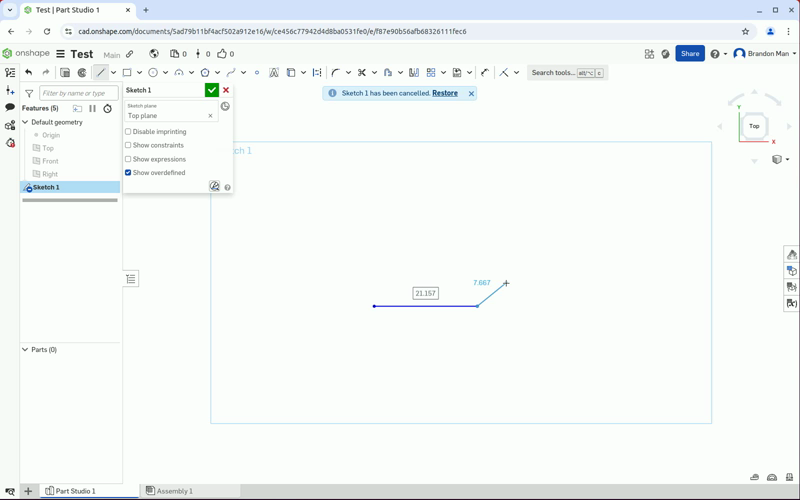
key_up(shift)
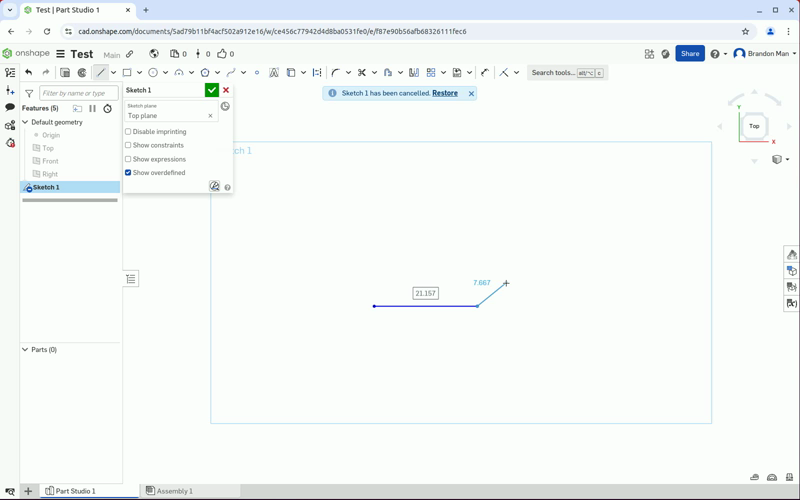
key_down(shift)
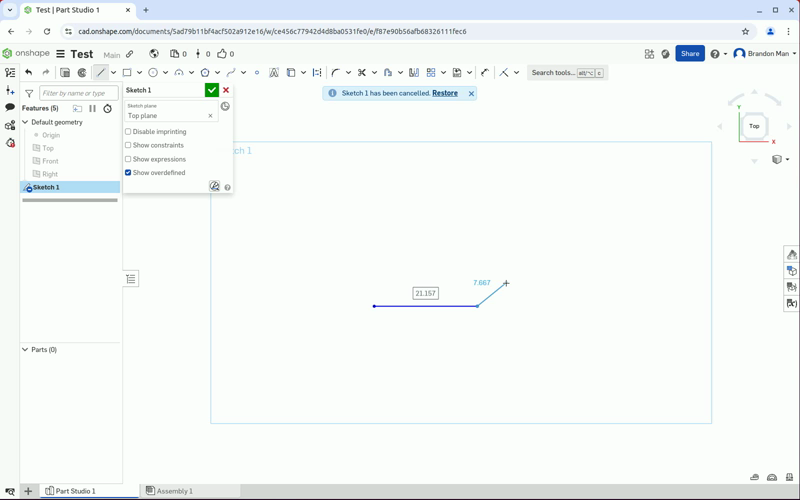
mouse_move(536, 282)
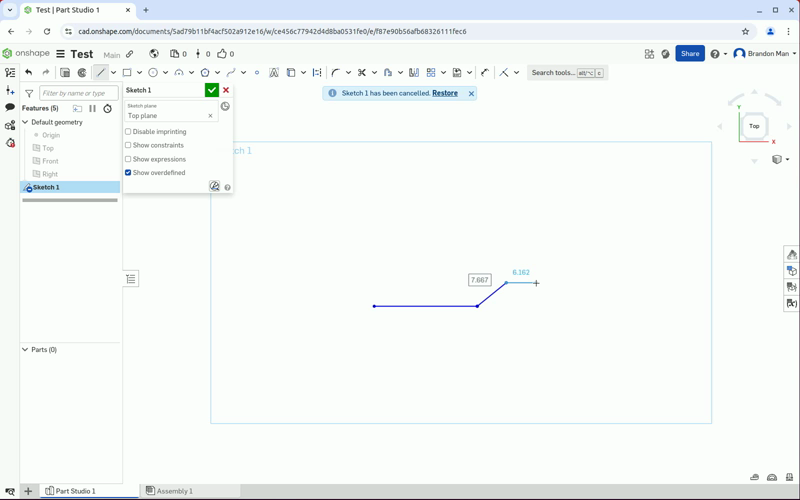
mouse_move(477, 258)
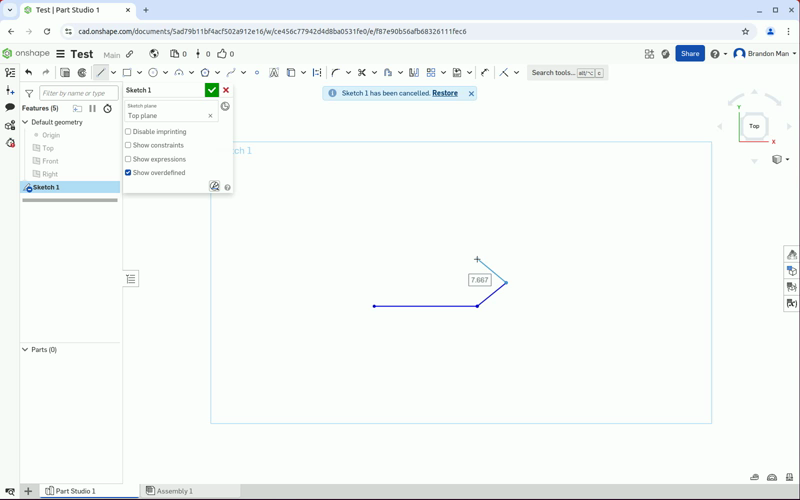
click(477, 258)
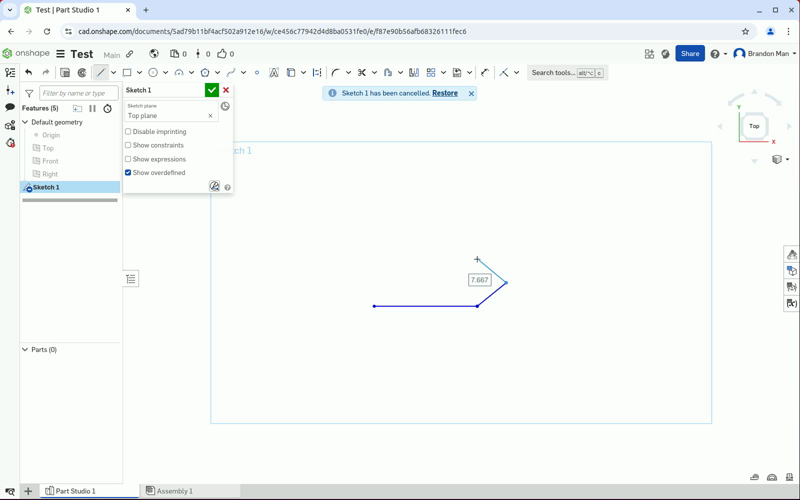
key_up(shift)
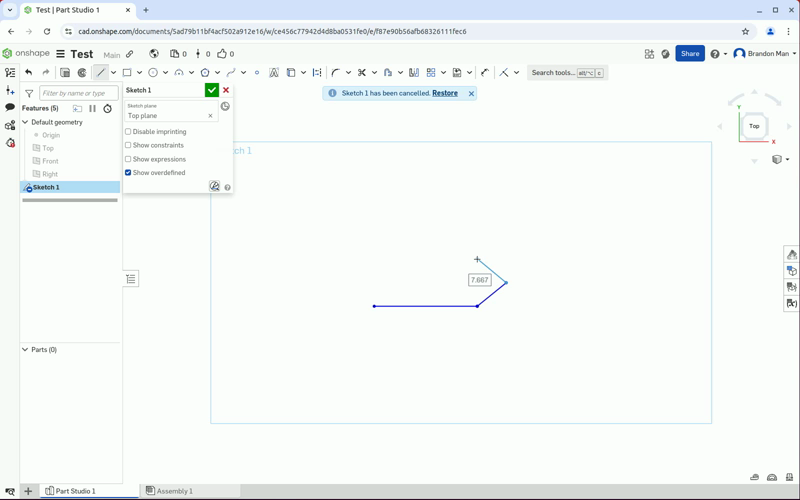
key_down(shift)
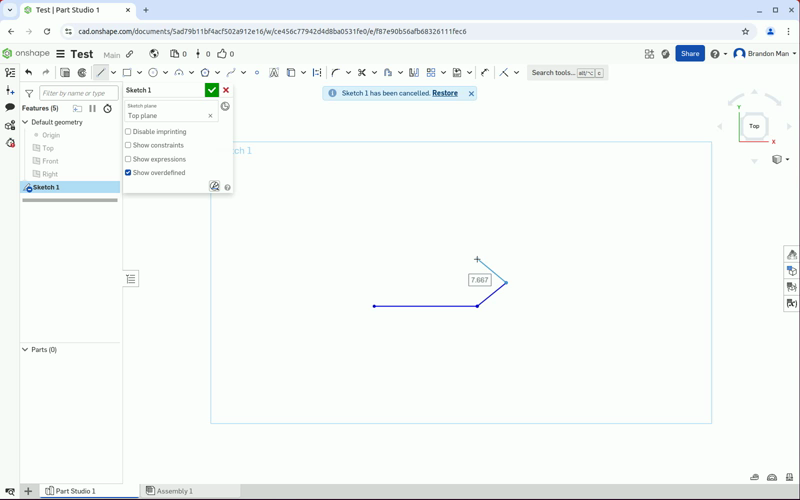
mouse_move(374, 258)
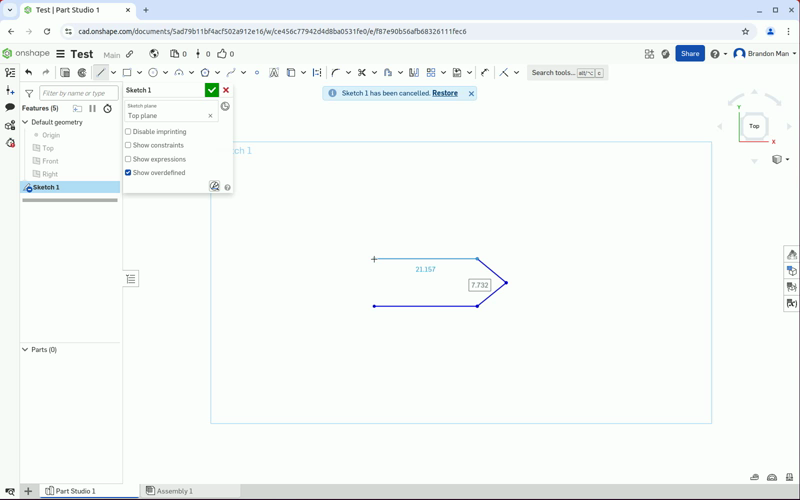
click(374, 258)
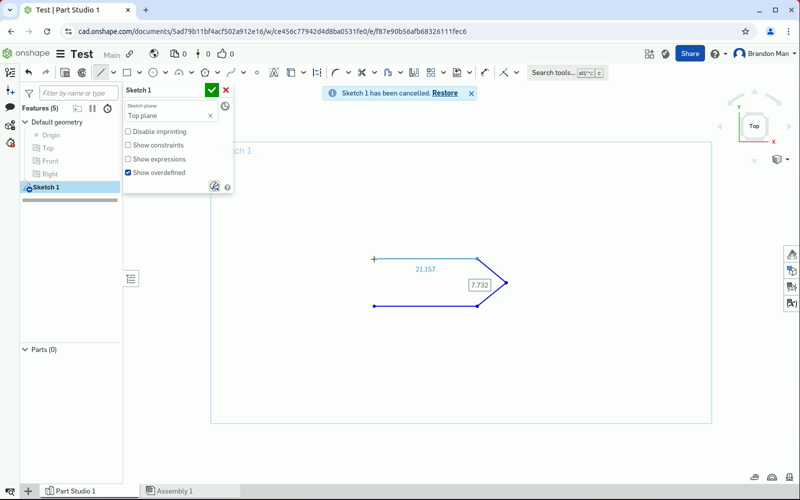
key_up(shift)
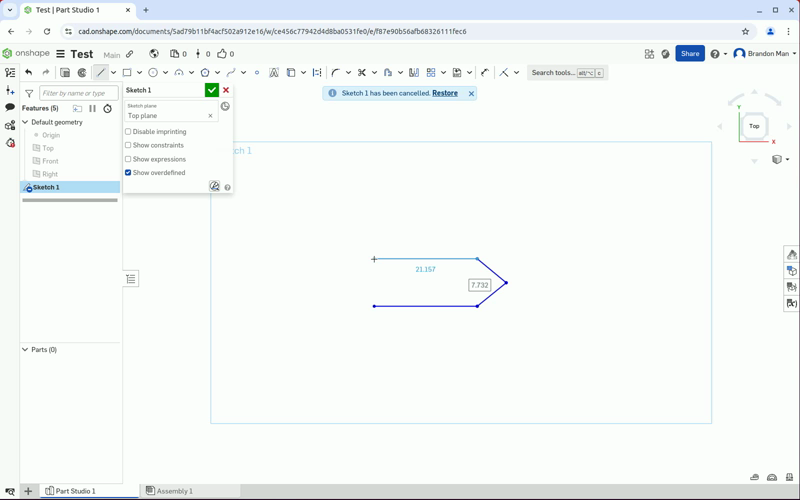
mouse_move(404, 258)
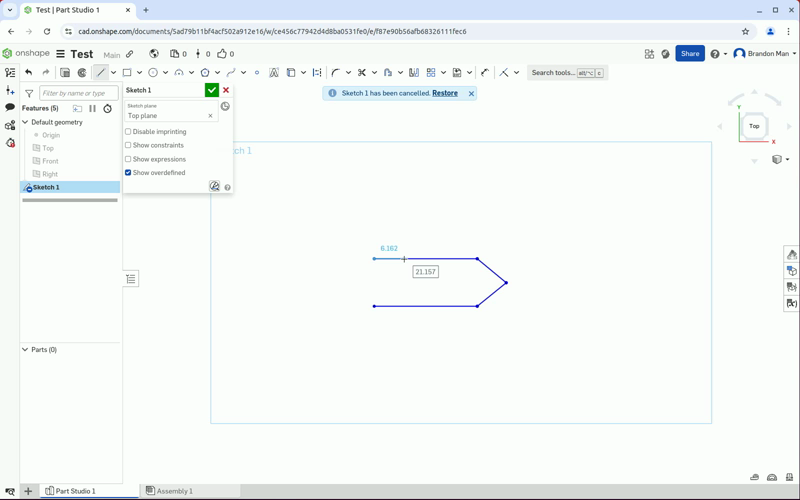
key_down(shift)
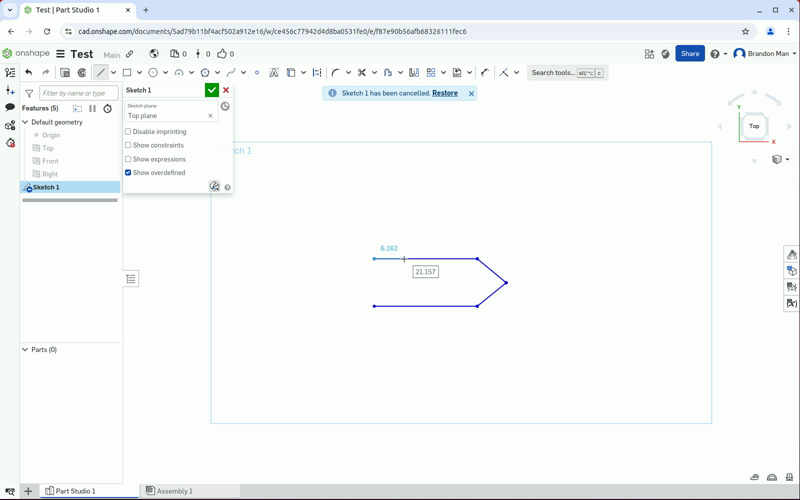
mouse_move(374, 306)
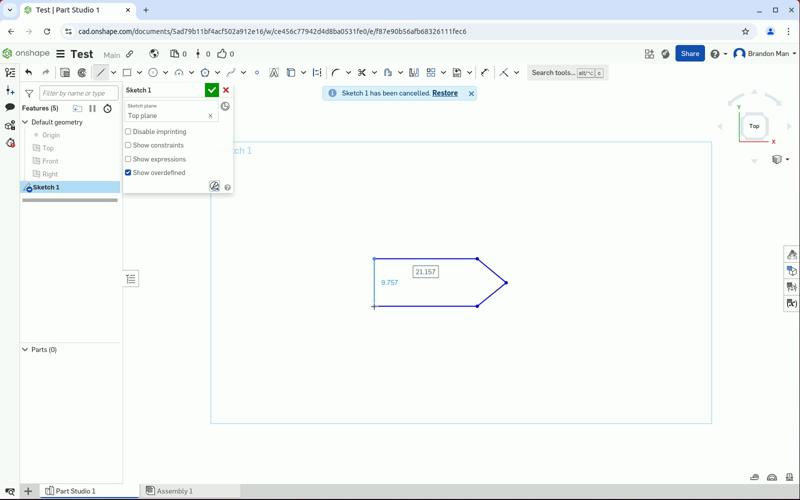
key_up(shift)
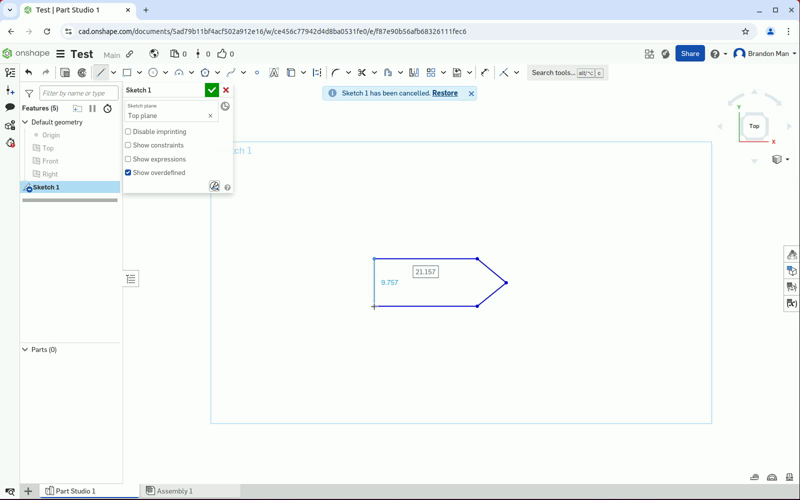
click(374, 306)
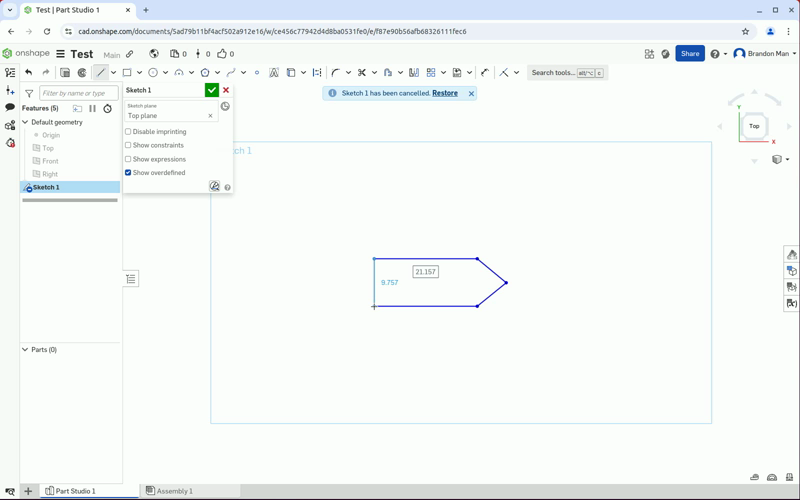
key(esc)
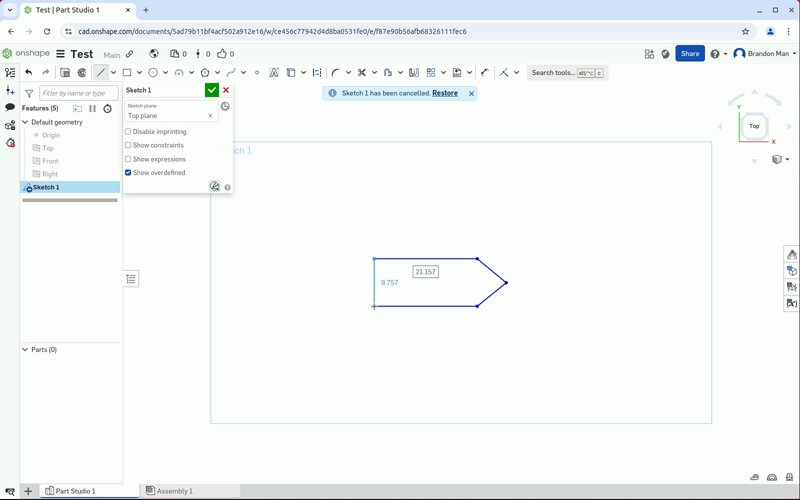
mouse_move(459, 277)
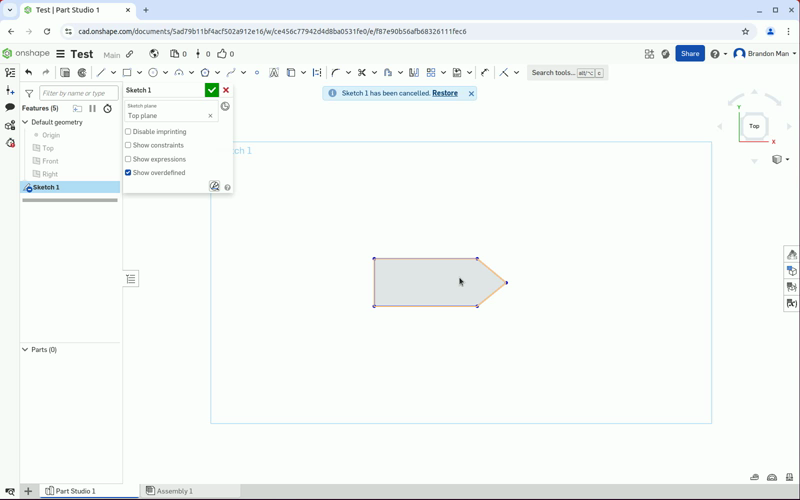
click(459, 277)
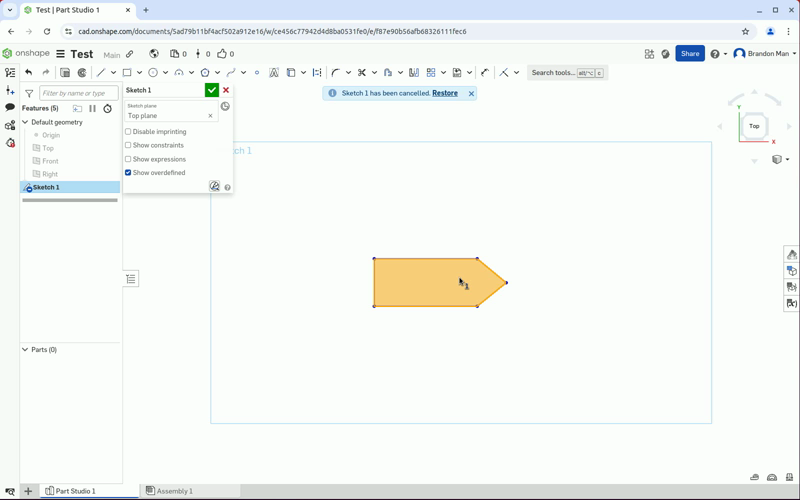
mouse_move(73, 352)
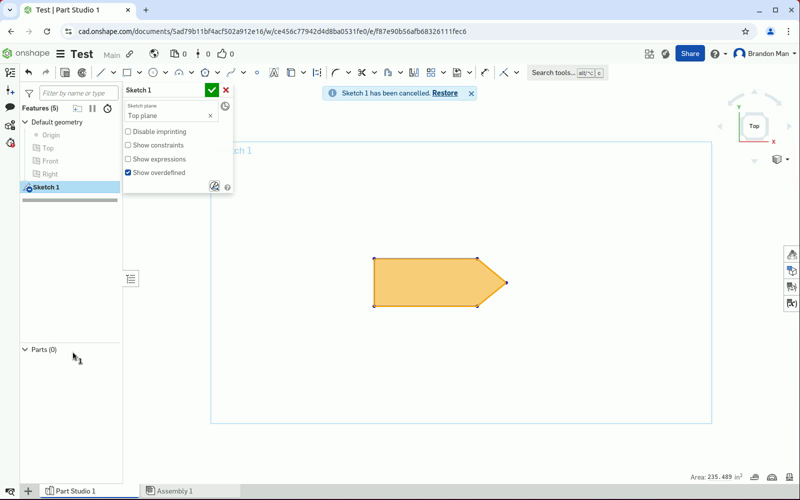
key(shift+y)
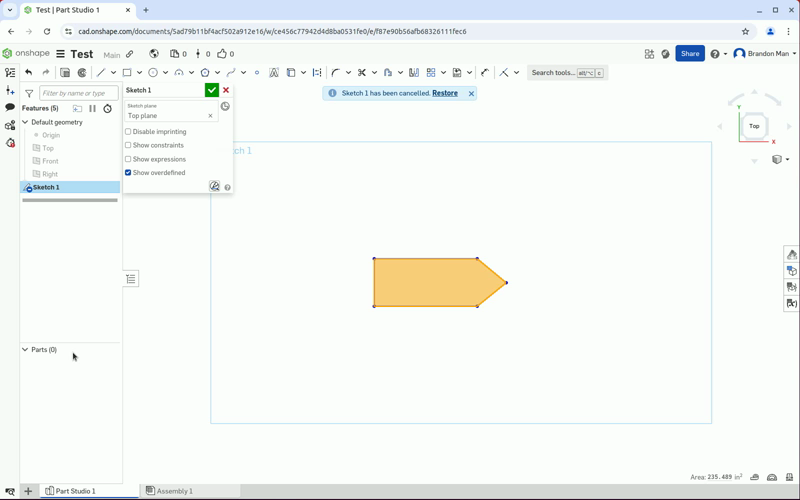
key(shift+e)
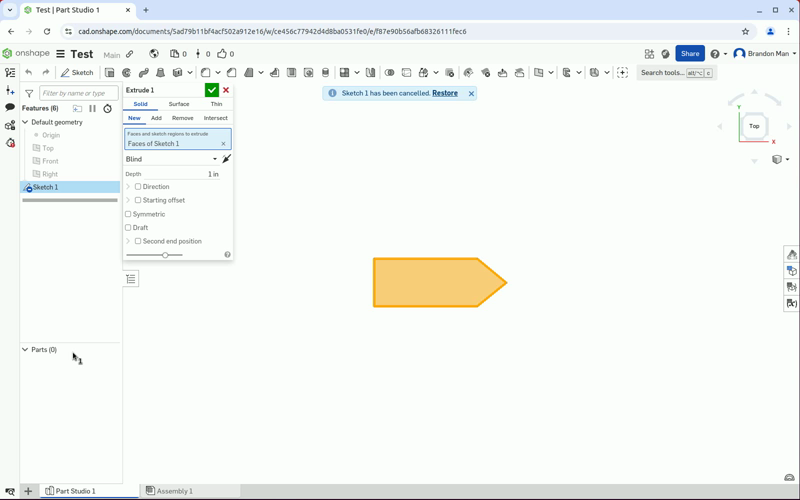
mouse_move(143, 106)
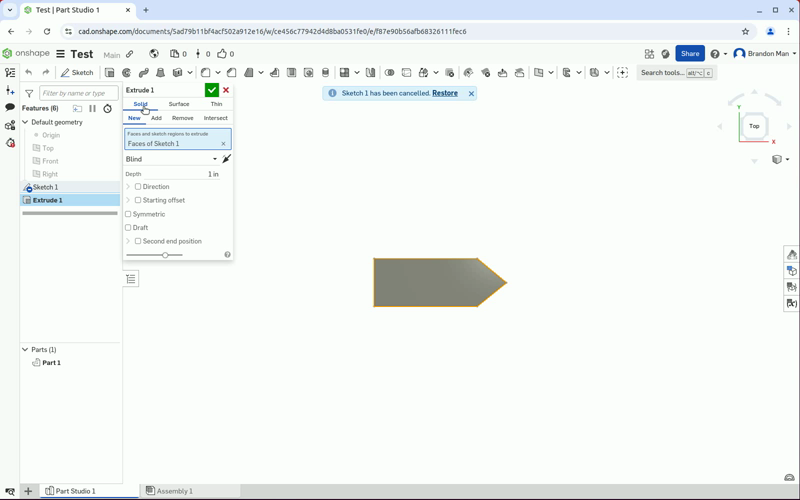
click(143, 106)
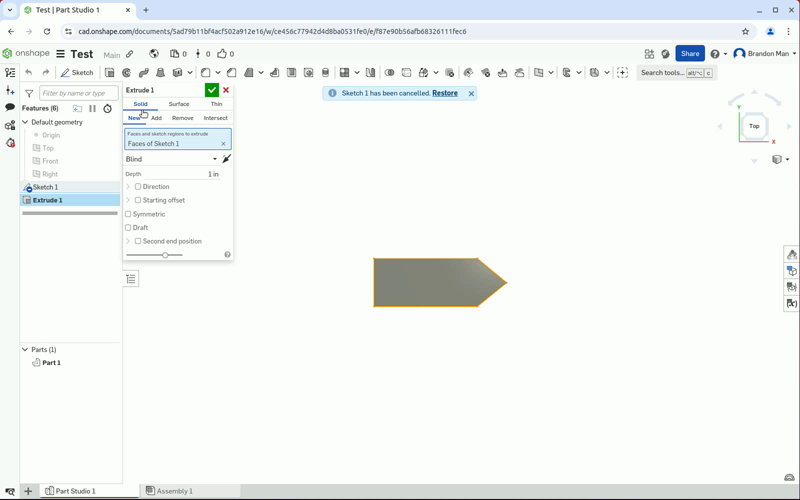
mouse_move(137, 120)
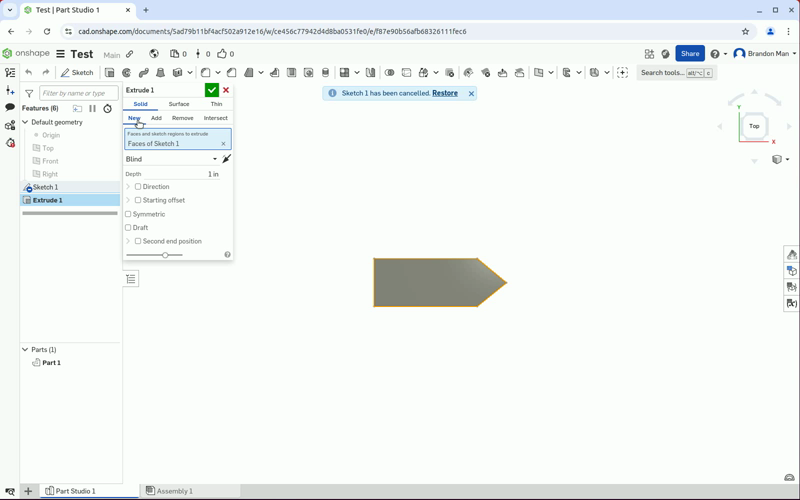
click(137, 120)
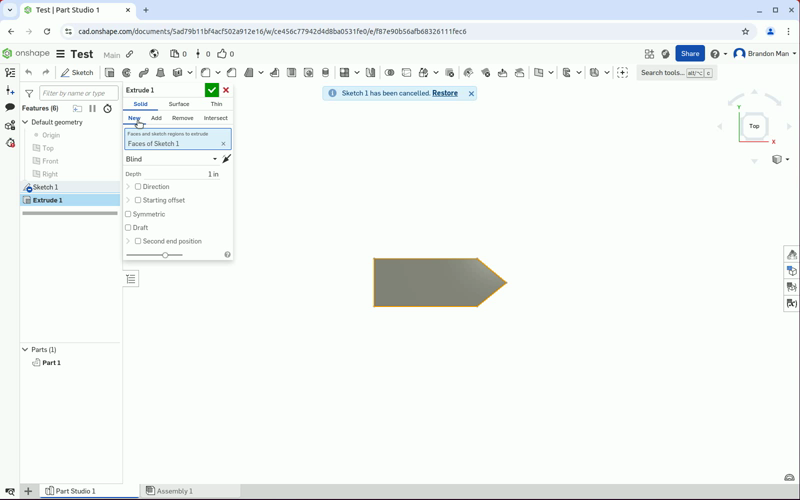
key(tab, 4)
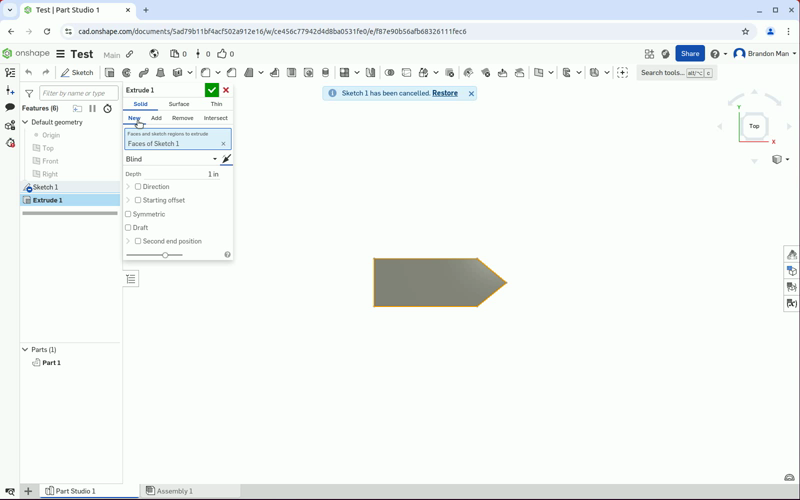
text(7.703)
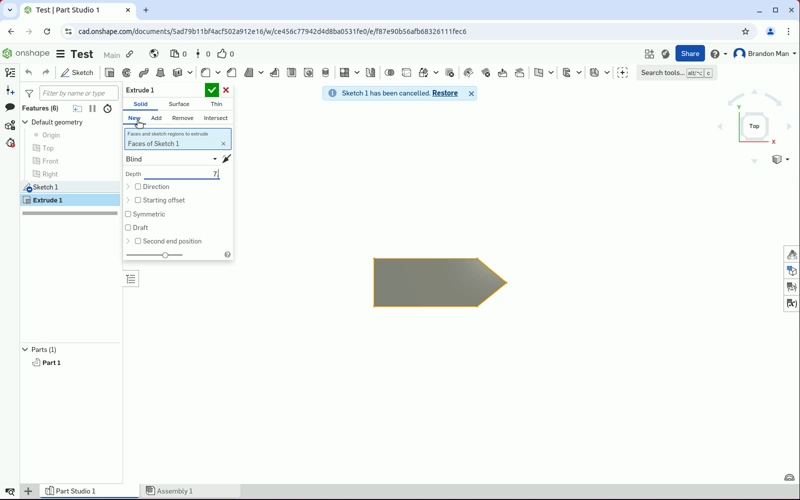
key(enter)
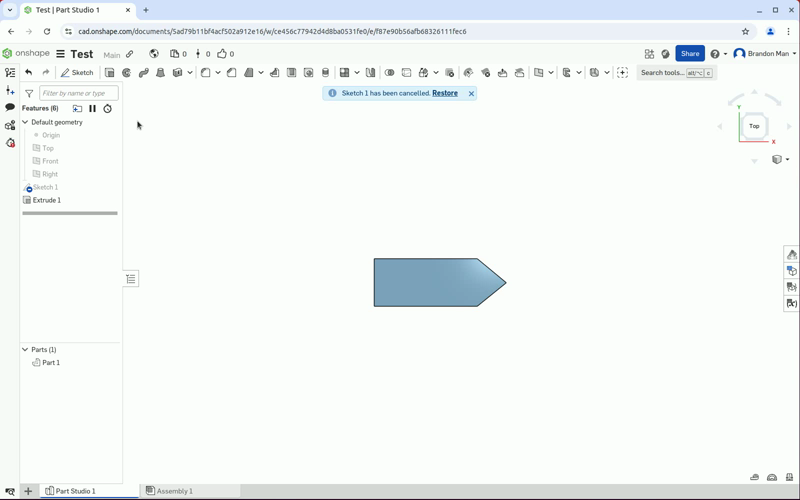
key(shift+h)
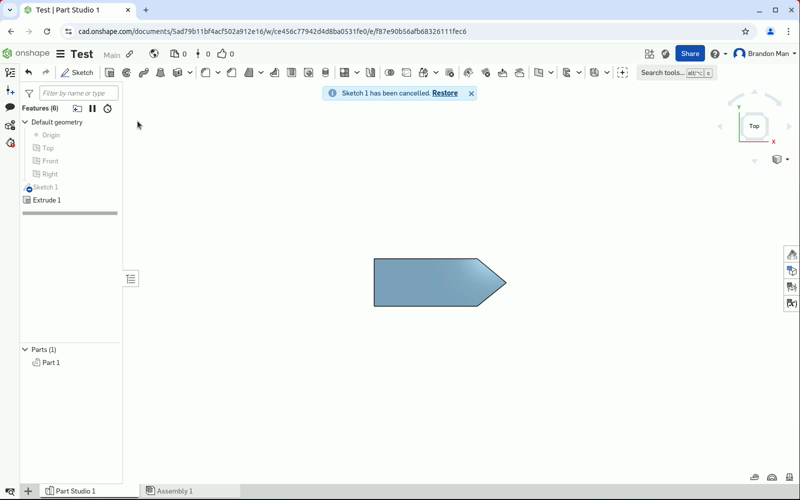
key(shift+h)
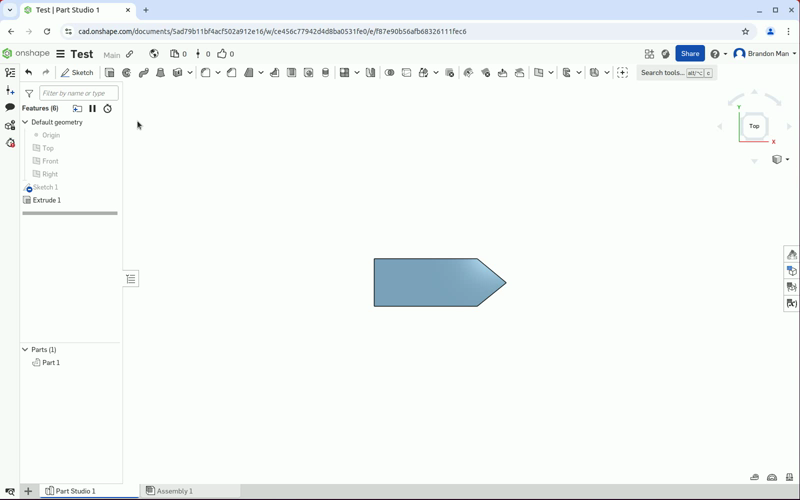
mouse_move(73, 189)
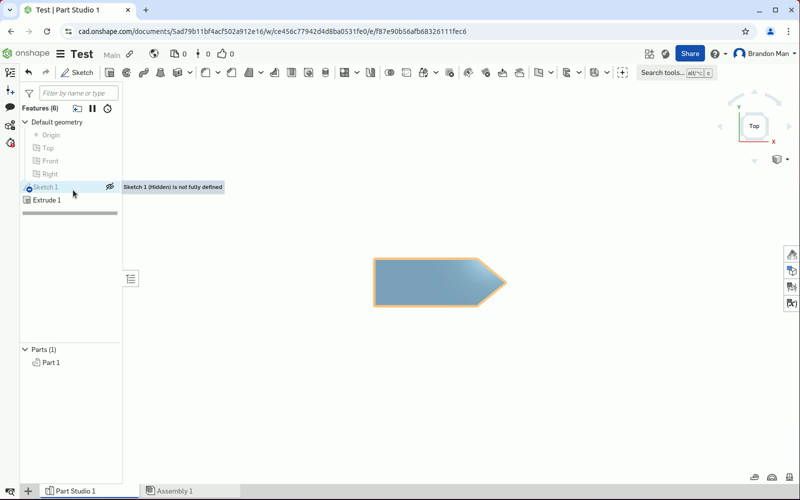
click(73, 189)
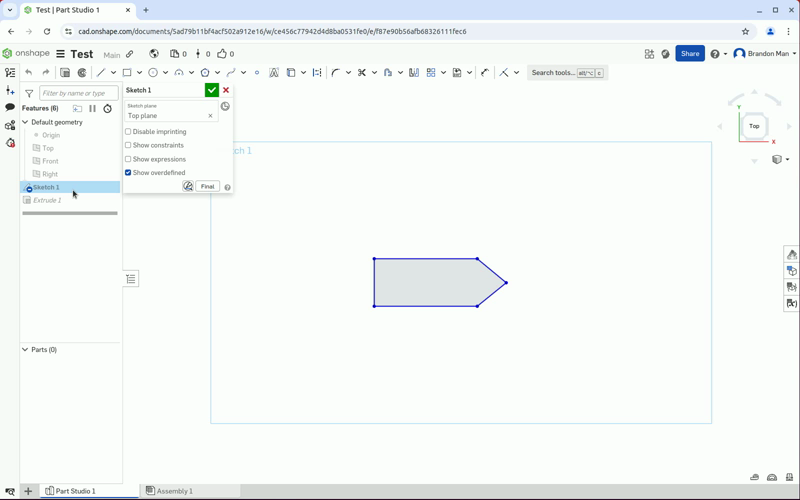
mouse_move(229, 92)
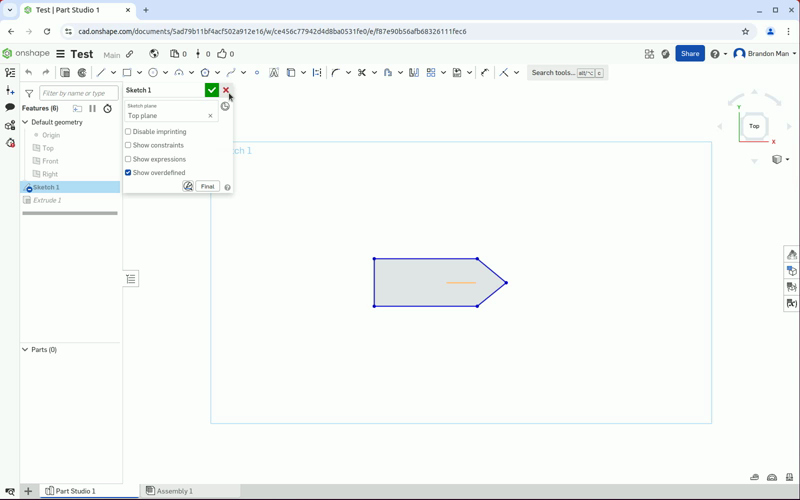
click(229, 92)
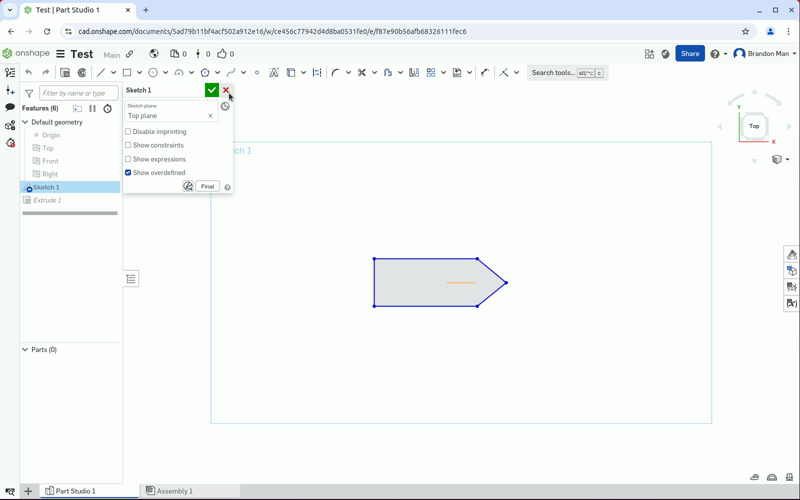
key(shift+s)
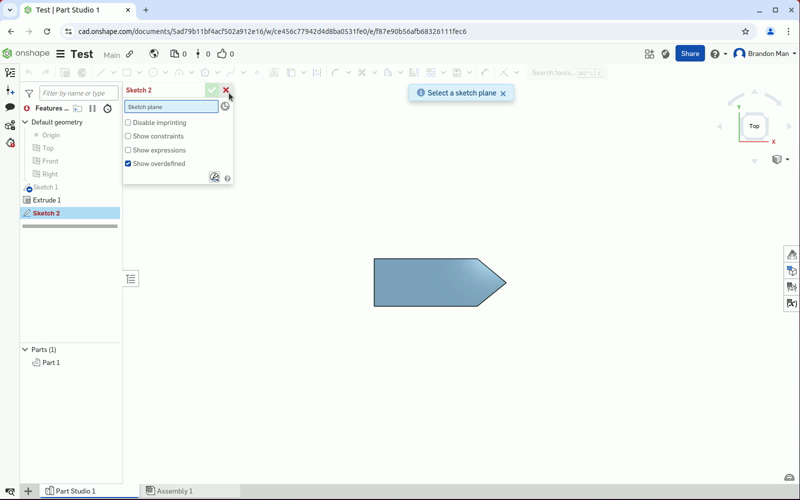
mouse_move(73, 150)
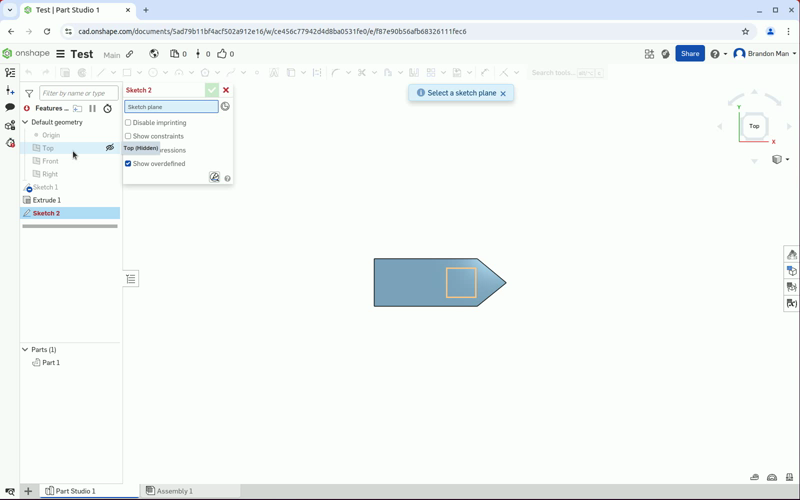
click(73, 150)
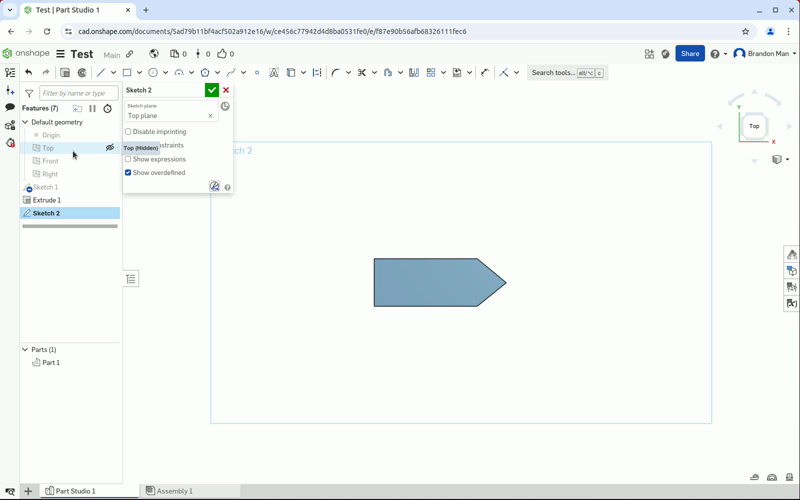
mouse_move(73, 352)
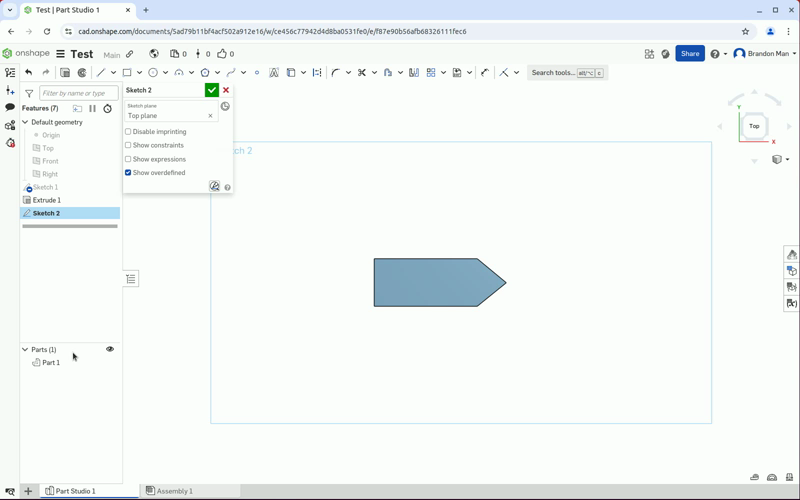
key(y)
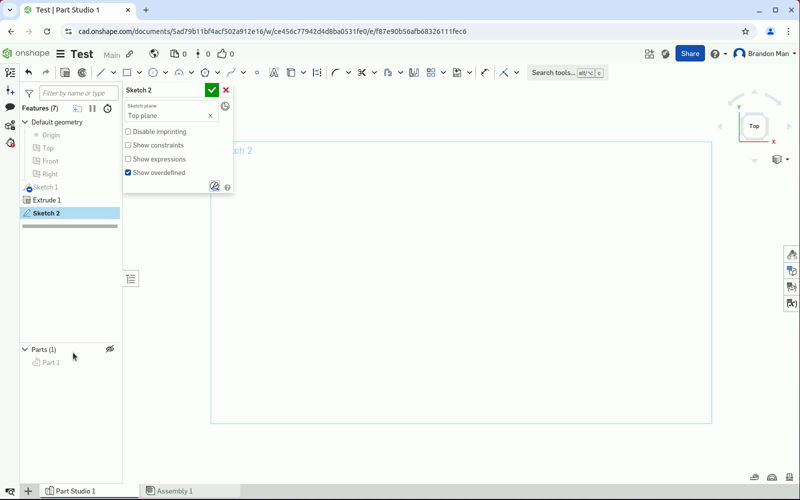
key(l)
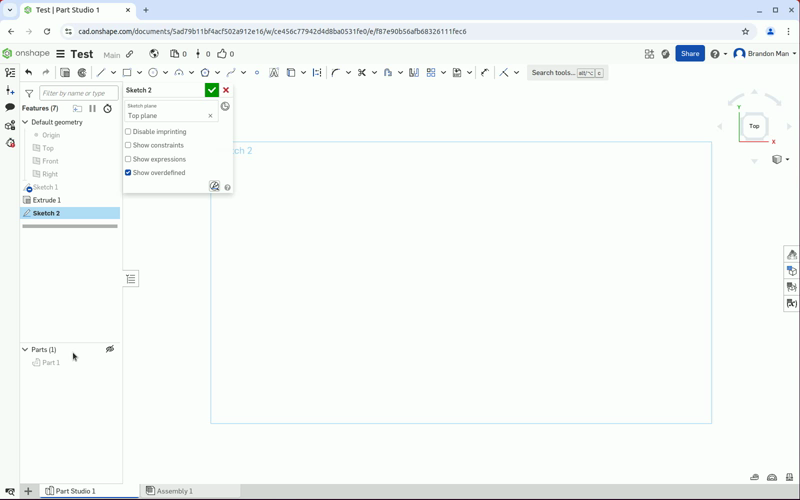
key_down(shift)
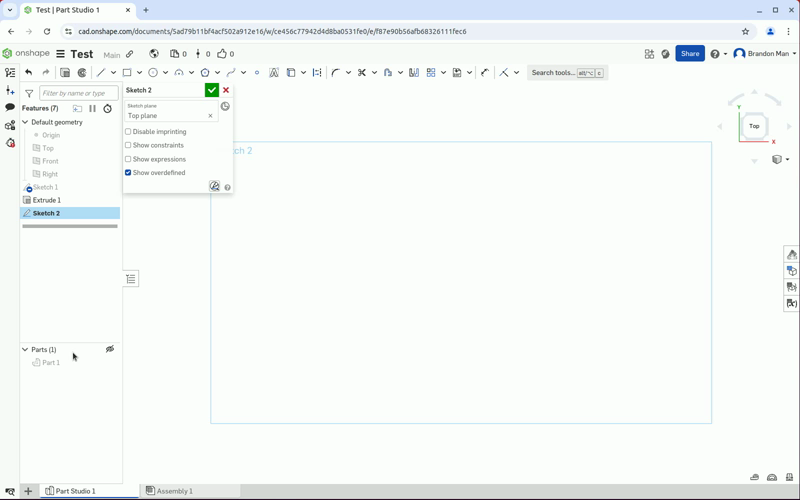
mouse_move(382, 298)
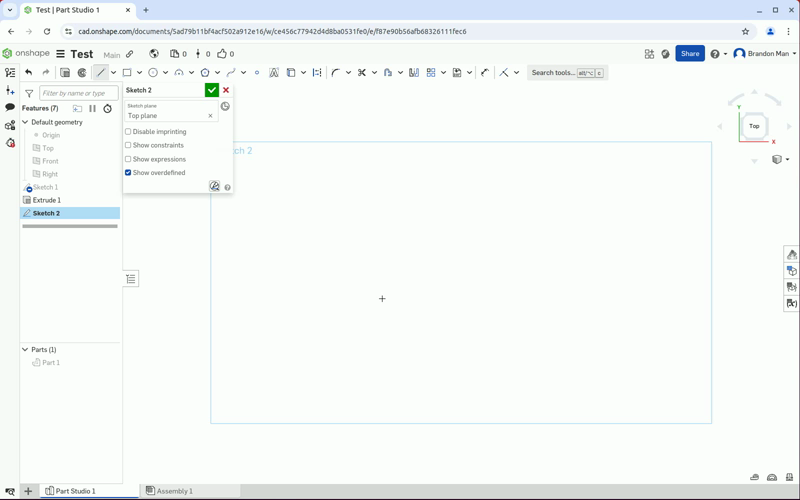
click(382, 298)
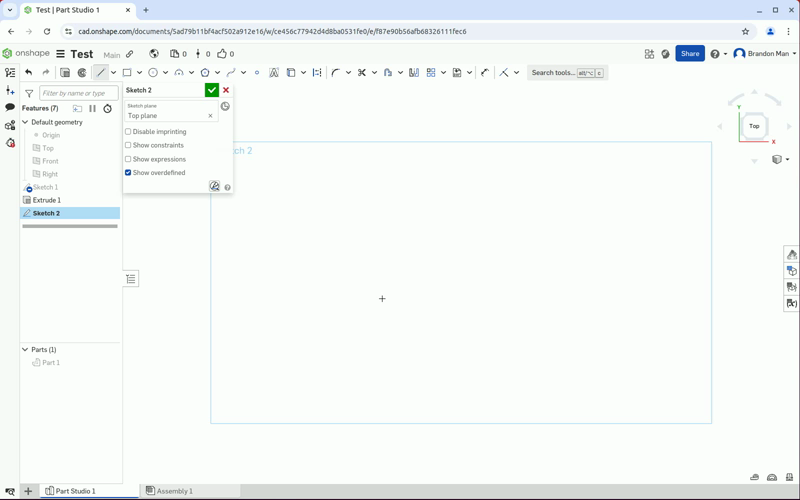
key_up(shift)
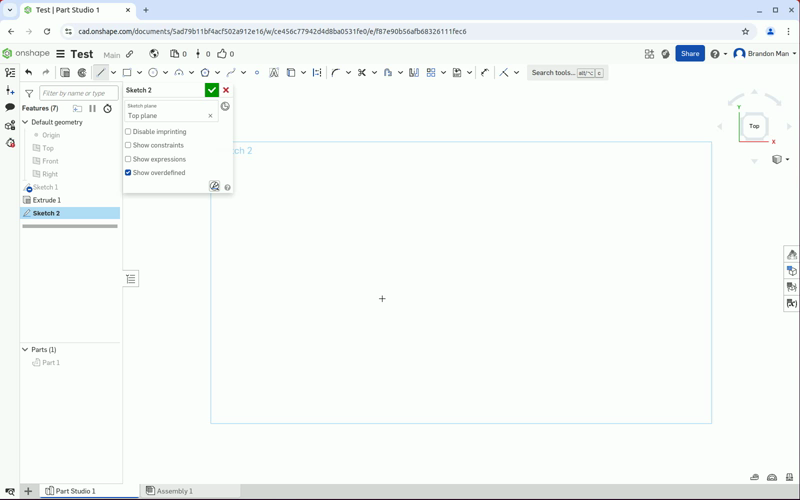
key_down(shift)
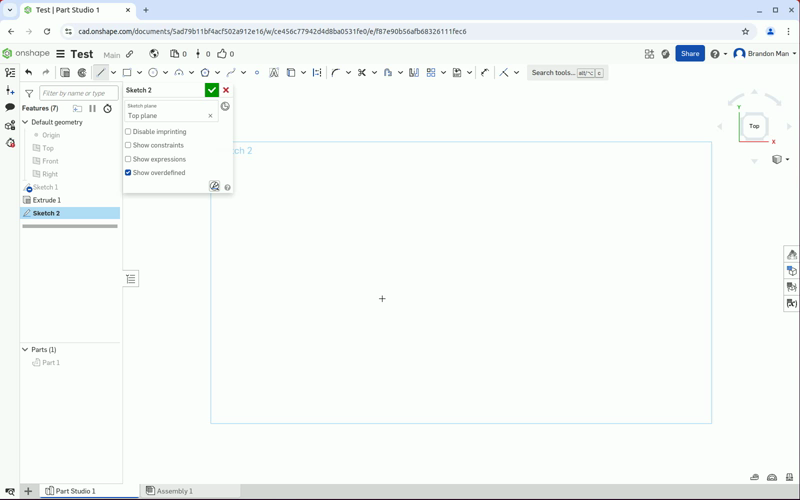
mouse_move(479, 298)
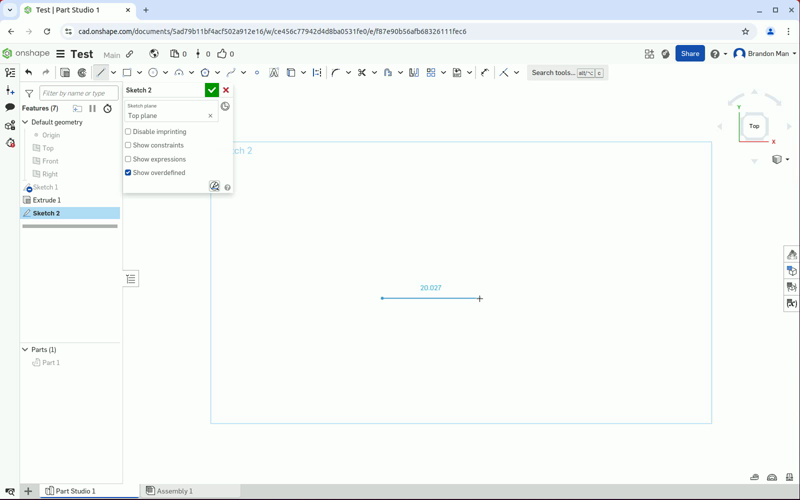
click(479, 298)
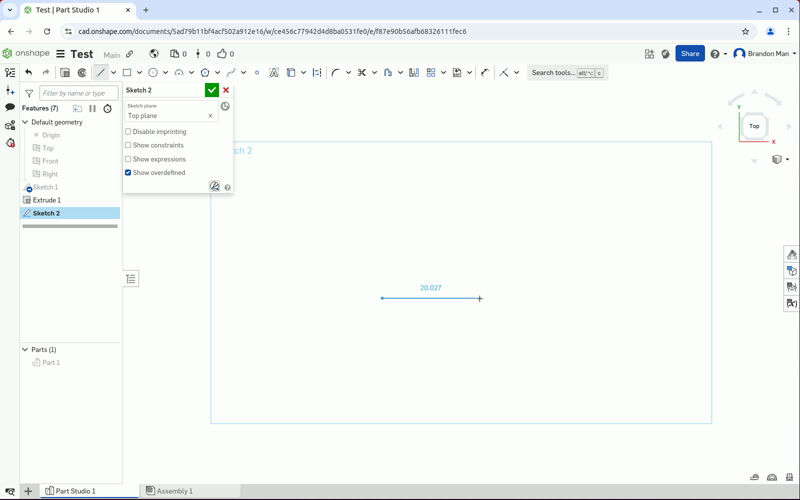
key_up(shift)
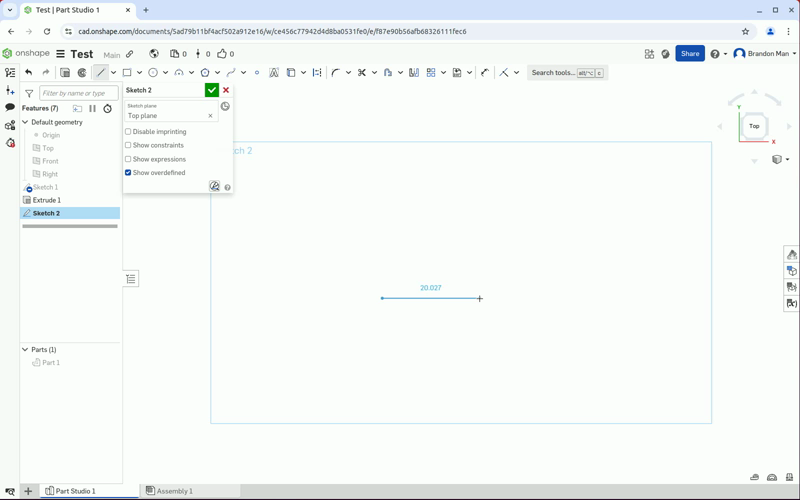
key_down(shift)
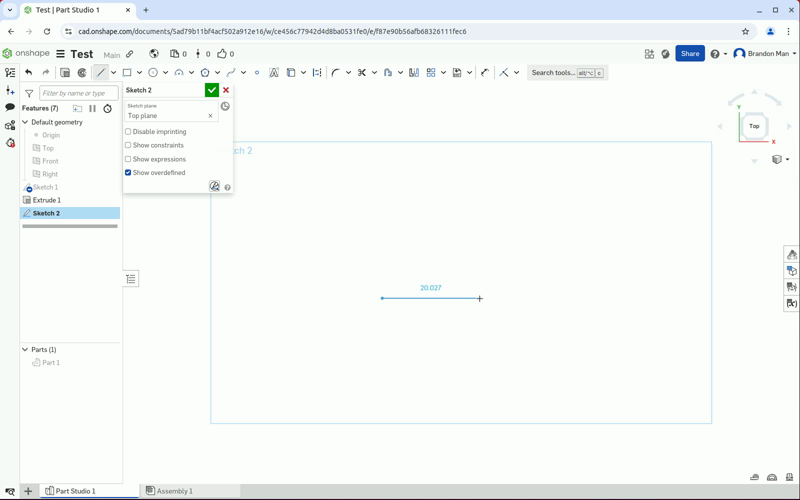
mouse_move(509, 298)
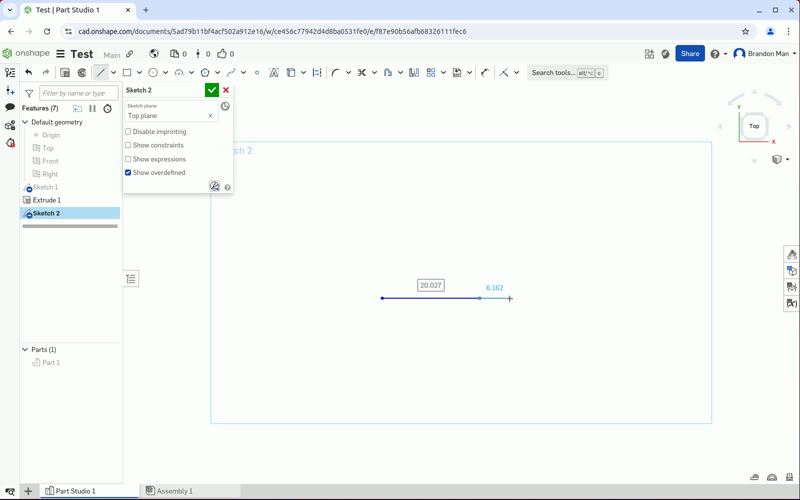
mouse_move(479, 268)
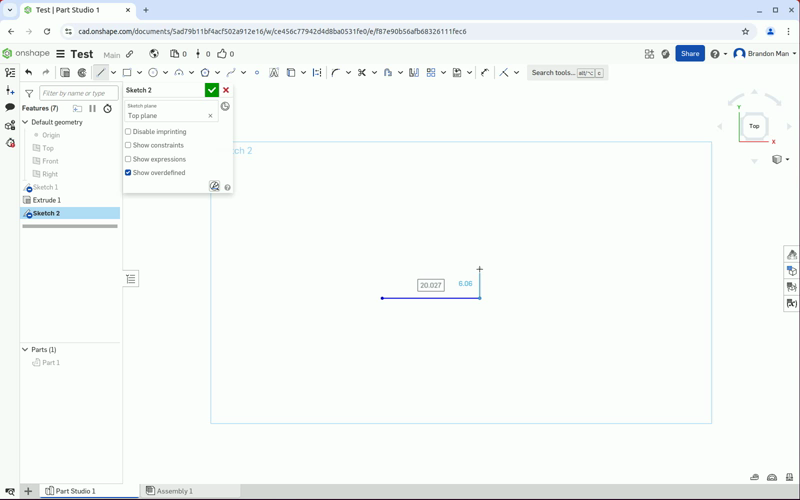
click(479, 268)
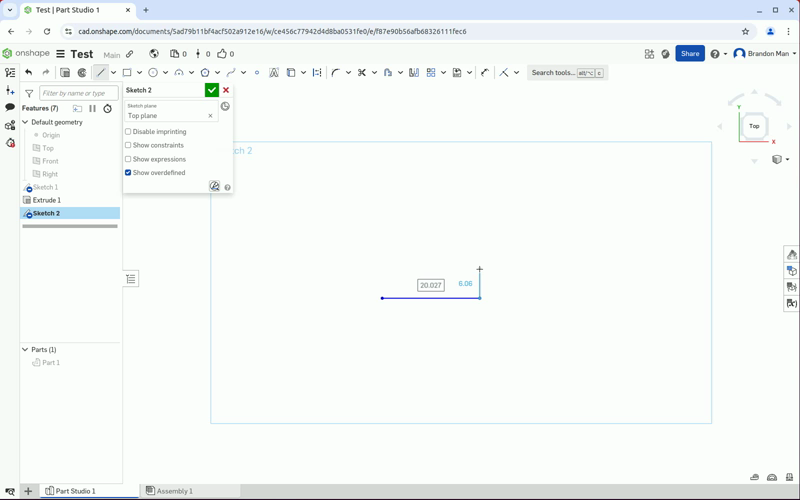
key_up(shift)
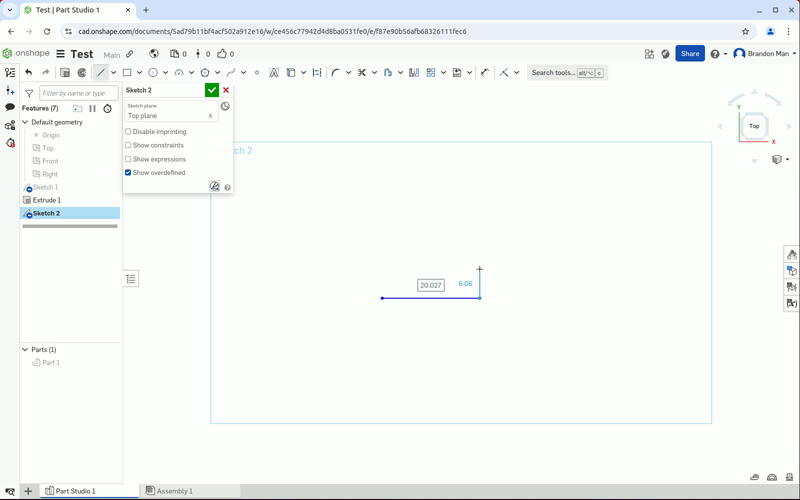
key_down(shift)
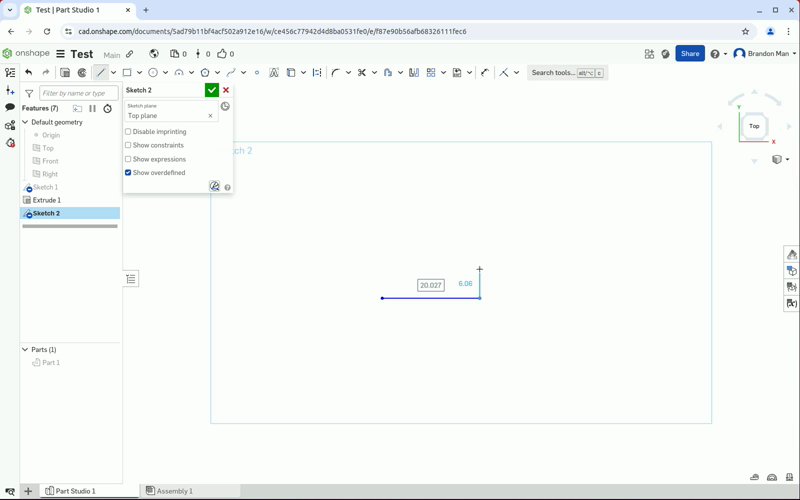
mouse_move(382, 268)
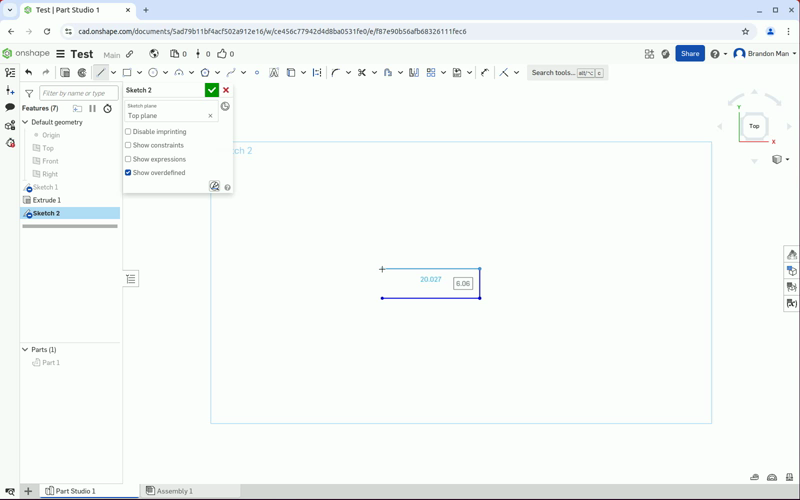
click(382, 268)
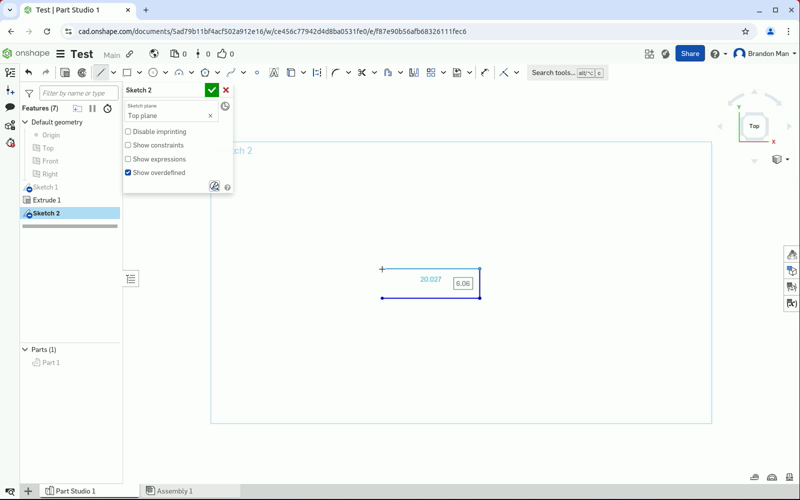
key_up(shift)
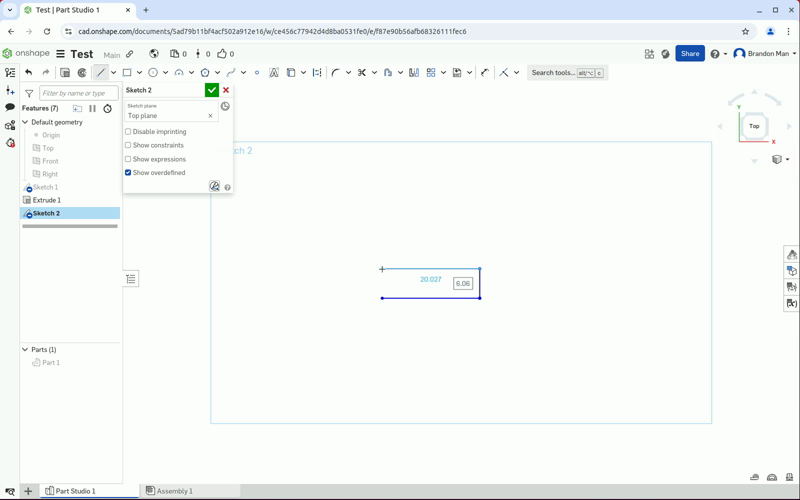
mouse_move(412, 268)
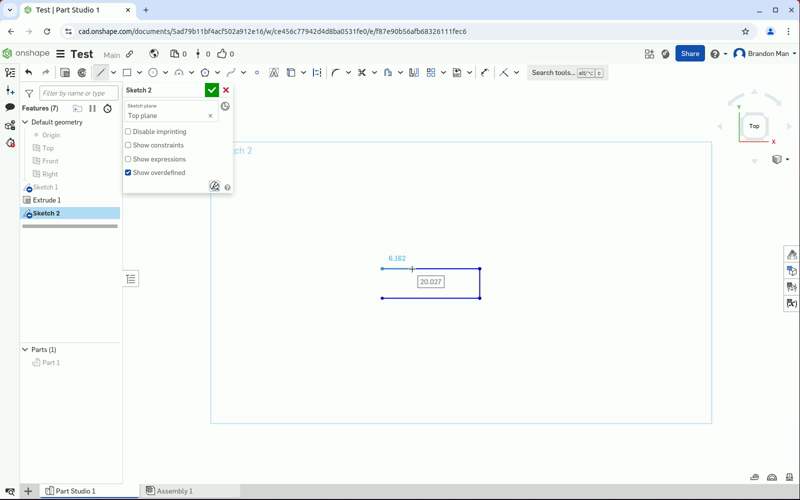
key_down(shift)
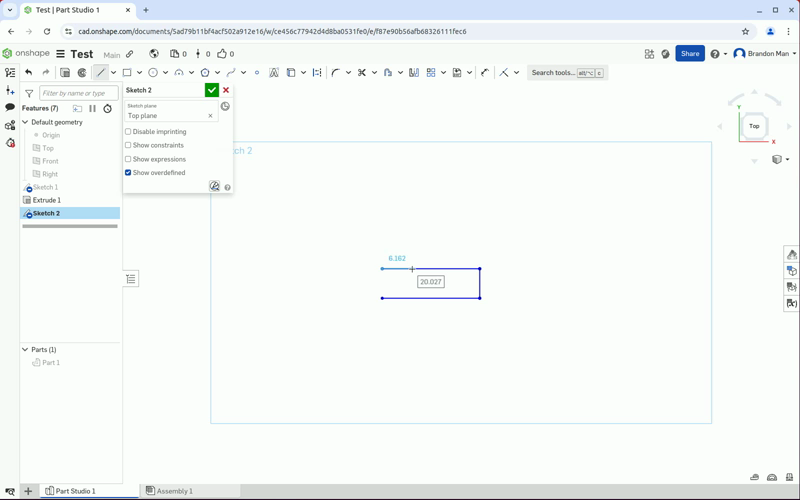
mouse_move(382, 298)
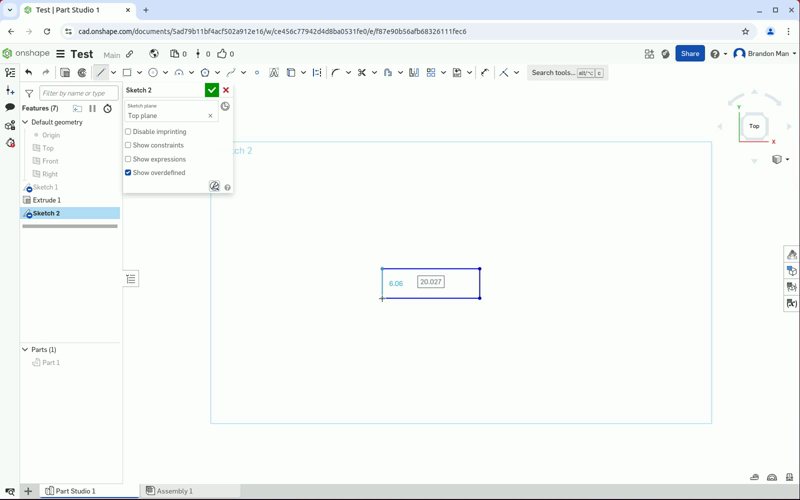
key_up(shift)
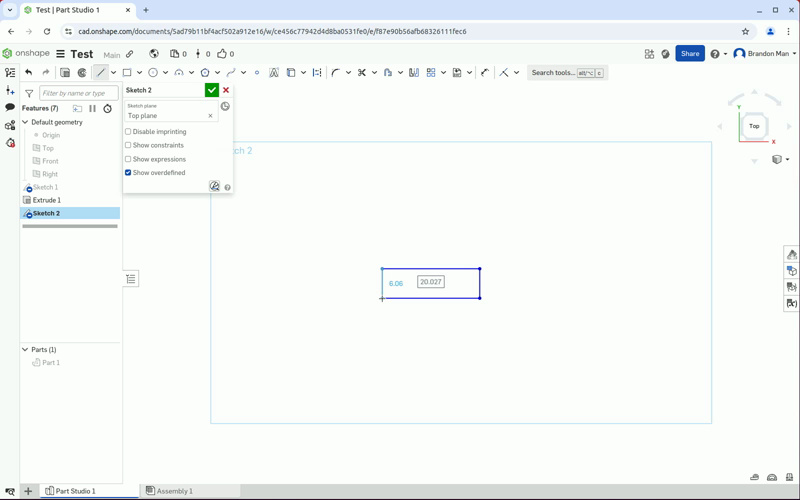
click(382, 298)
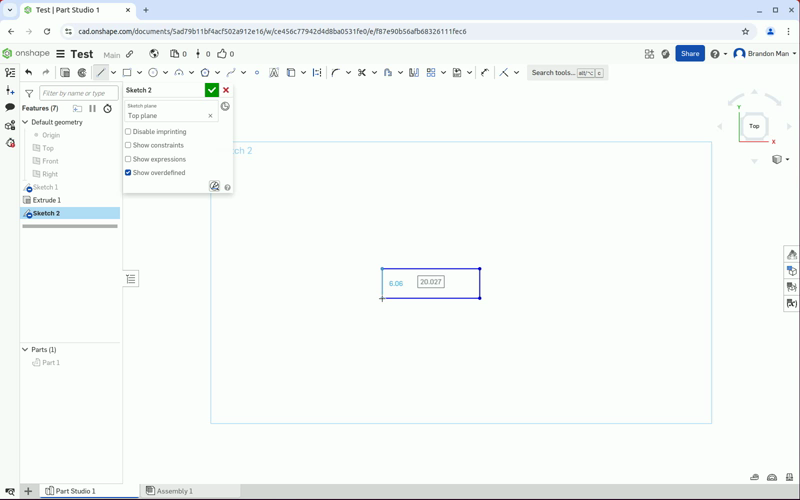
key(esc)
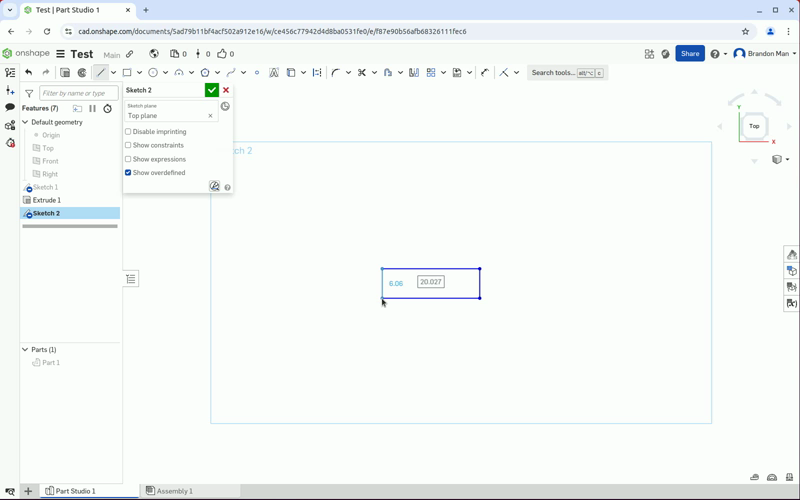
mouse_move(475, 290)
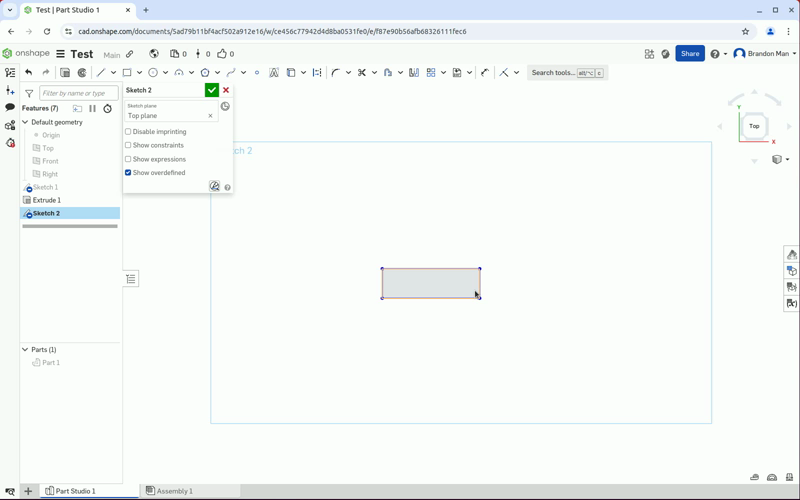
click(475, 290)
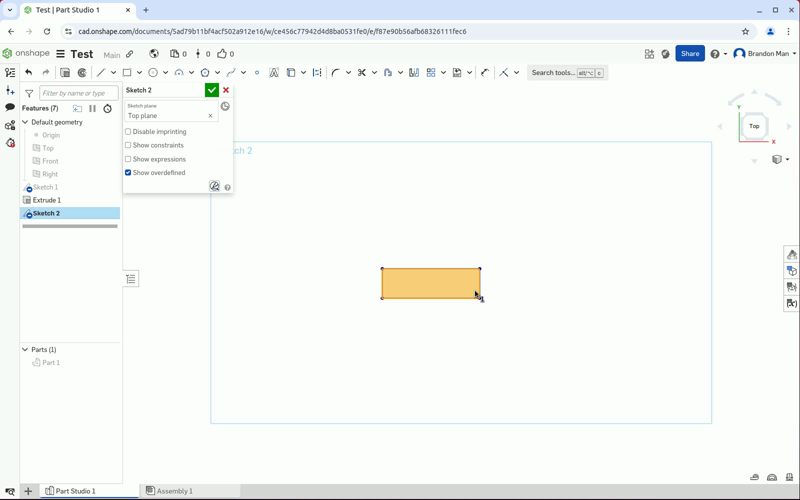
mouse_move(73, 352)
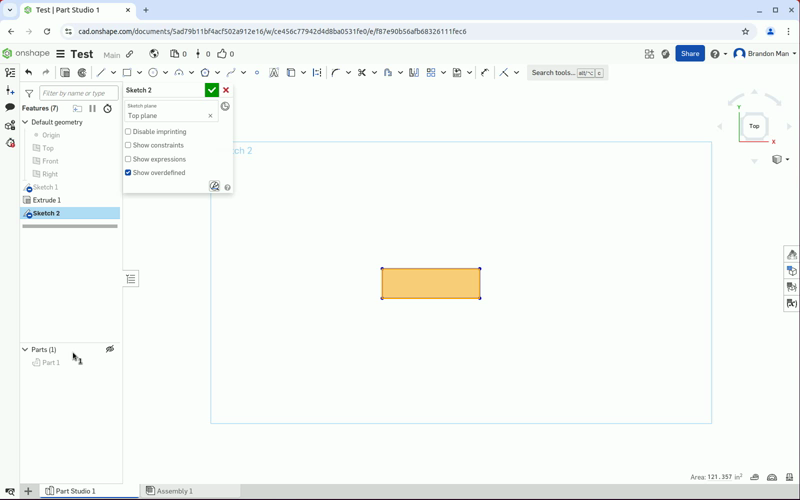
key(shift+y)
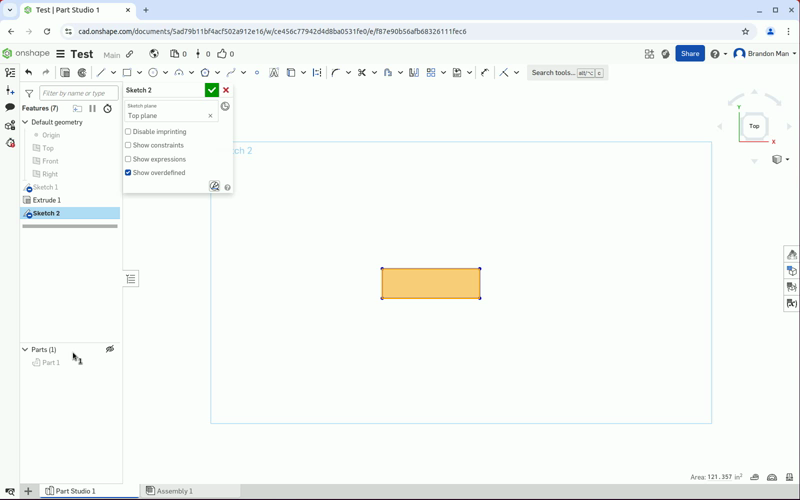
key(shift+e)
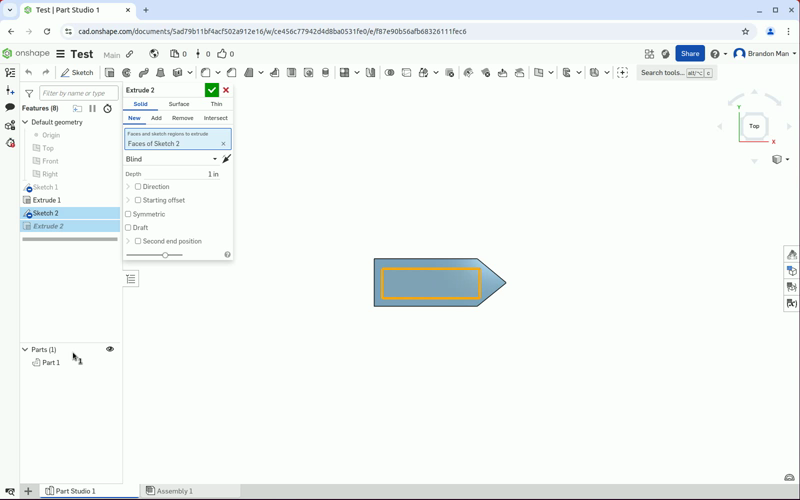
mouse_move(143, 106)
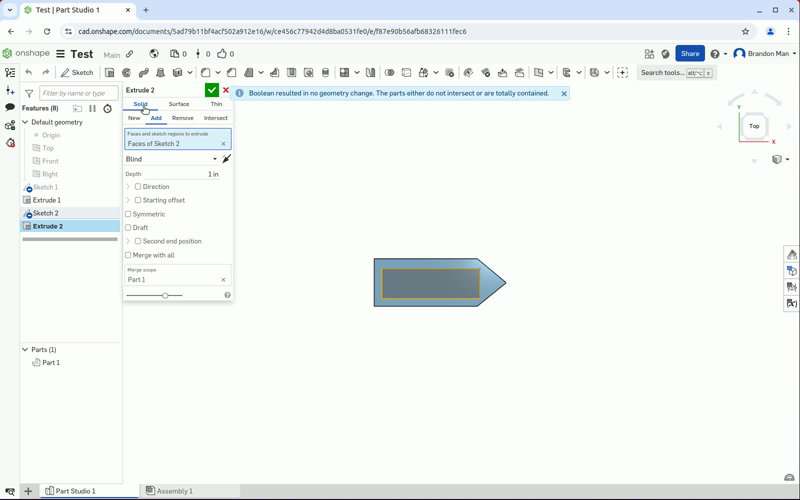
click(143, 106)
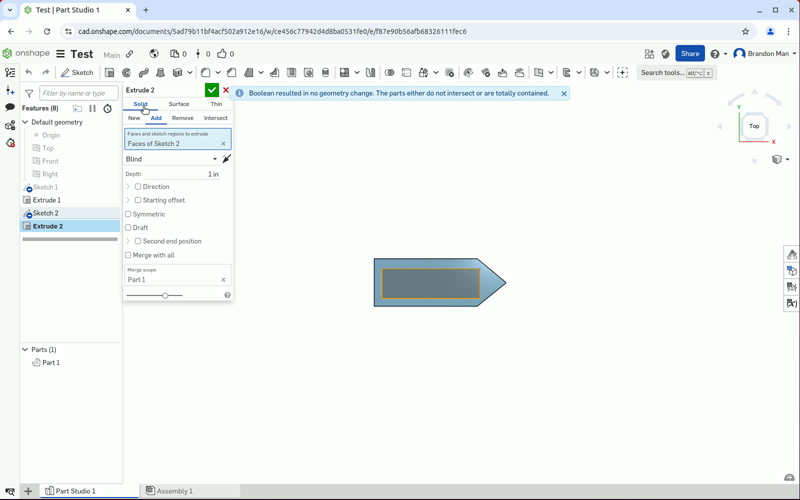
mouse_move(137, 120)
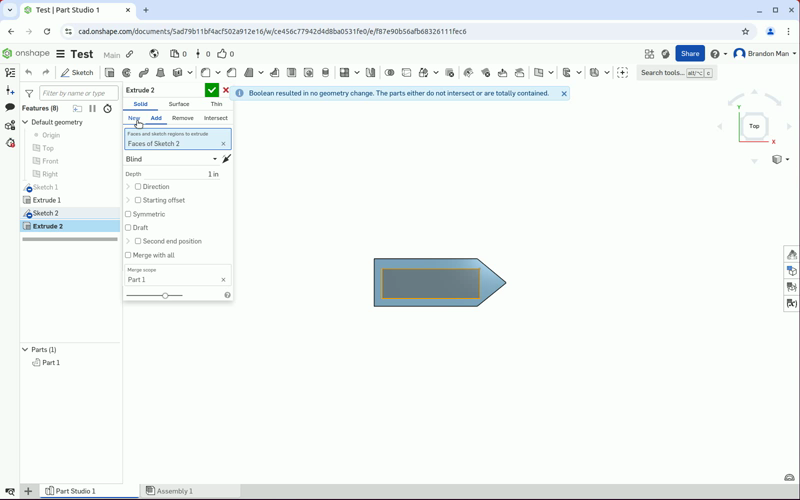
click(137, 120)
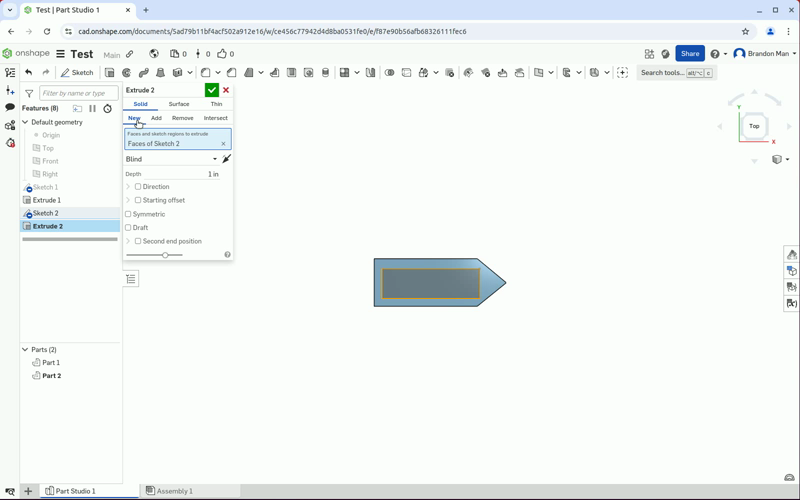
key(tab, 4)
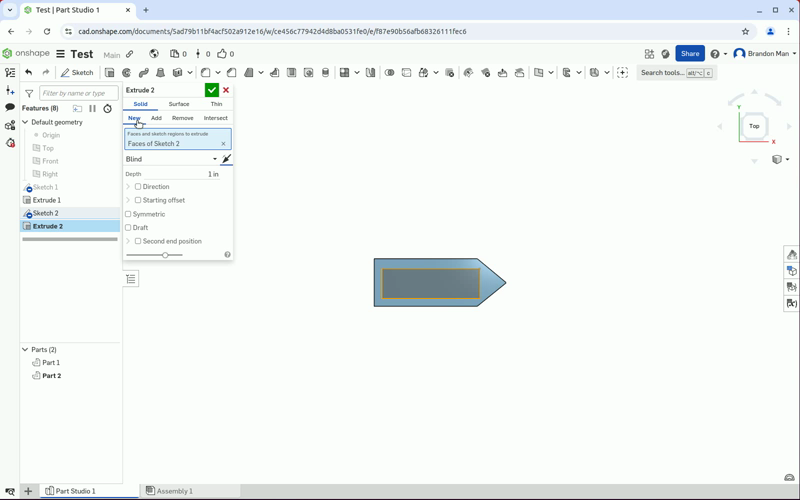
text(15.405)
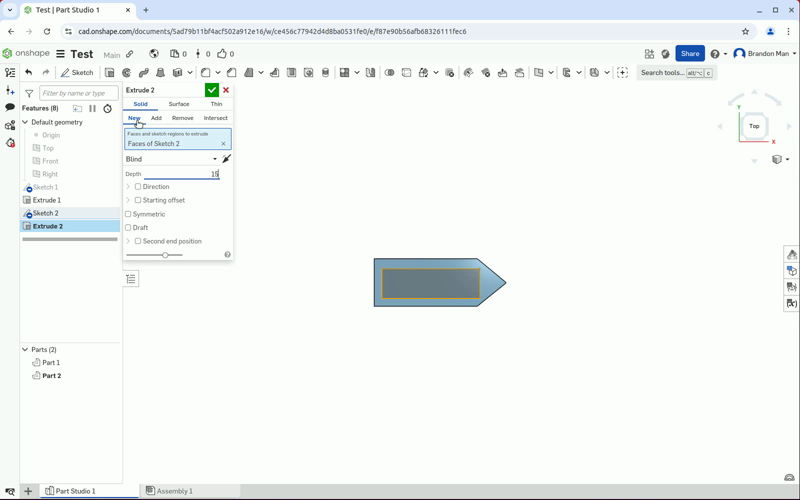
key(enter)
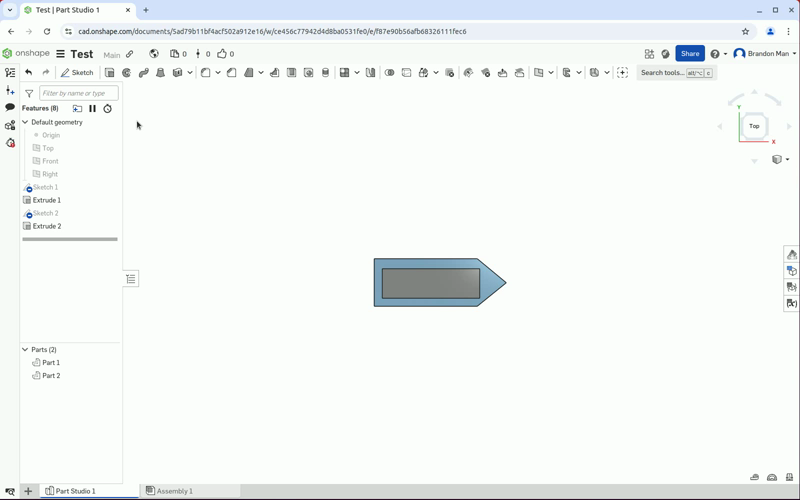
key(shift+h)
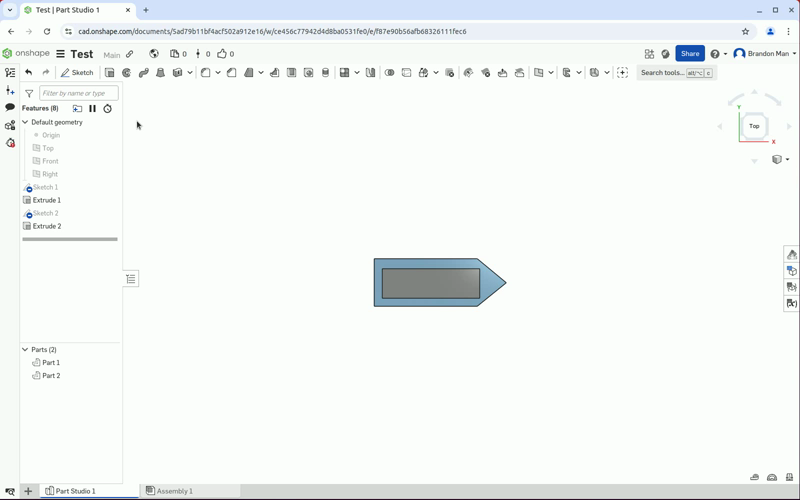
key(shift+h)
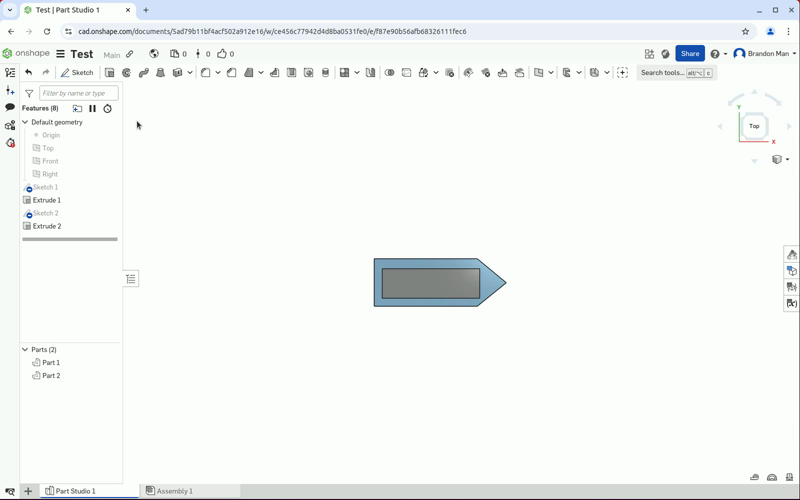
mouse_move(73, 189)
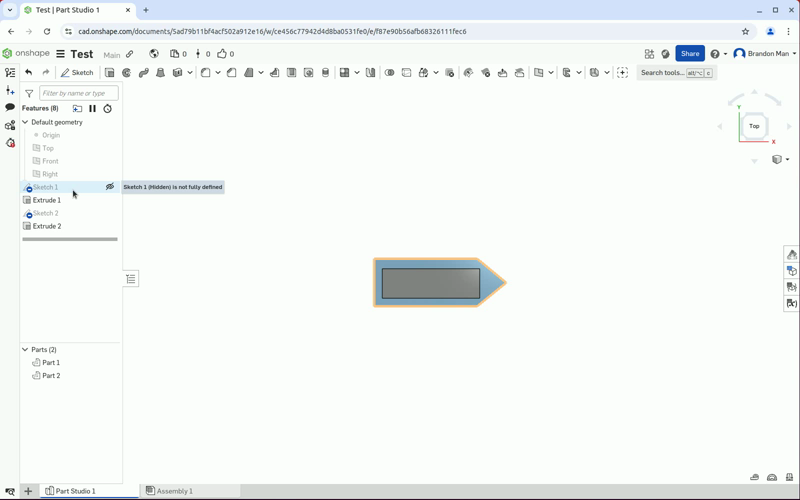
click(73, 189)
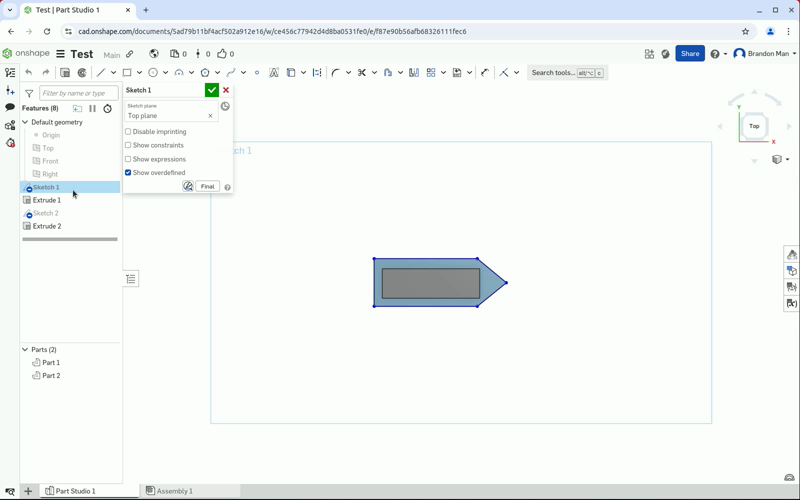
mouse_move(229, 92)
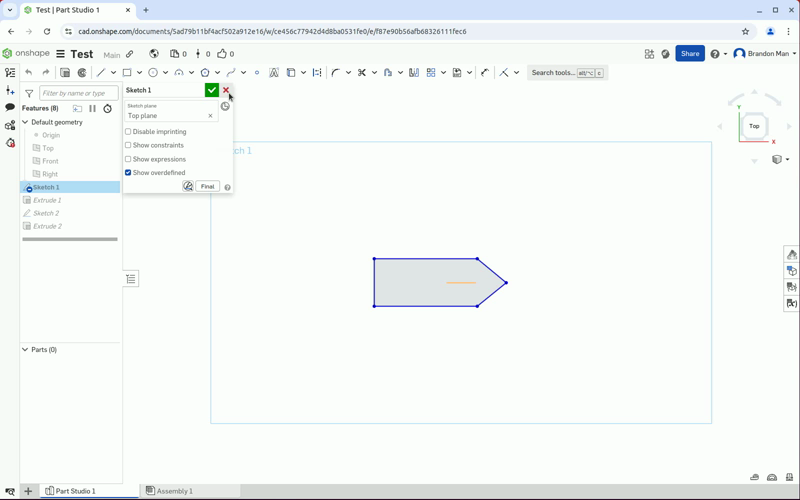
click(229, 92)
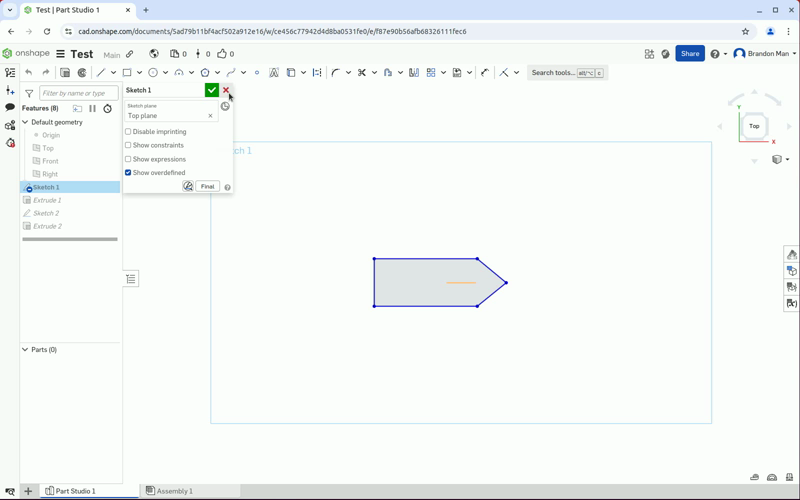
key(shift+s)
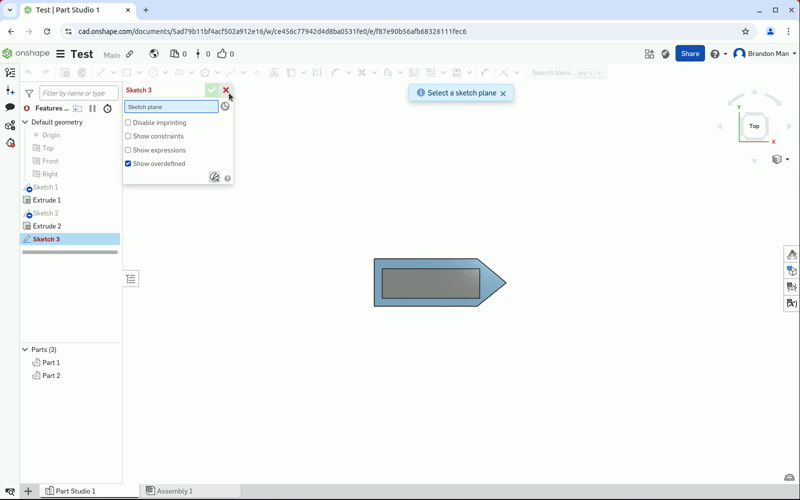
mouse_move(73, 150)
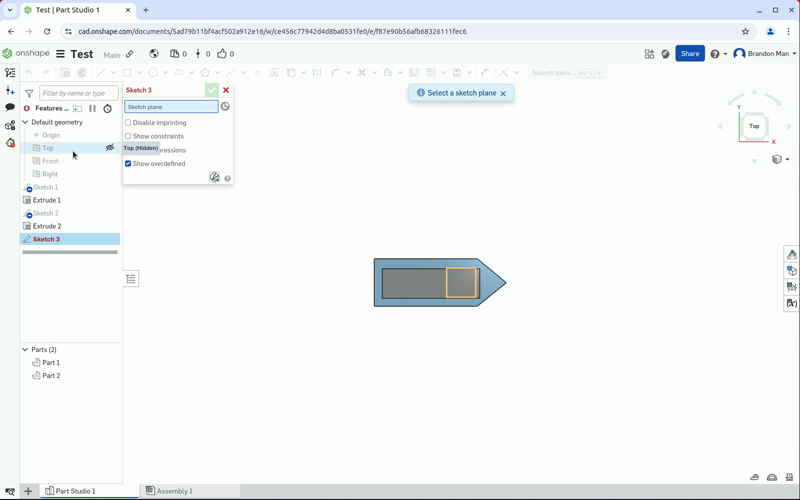
click(73, 150)
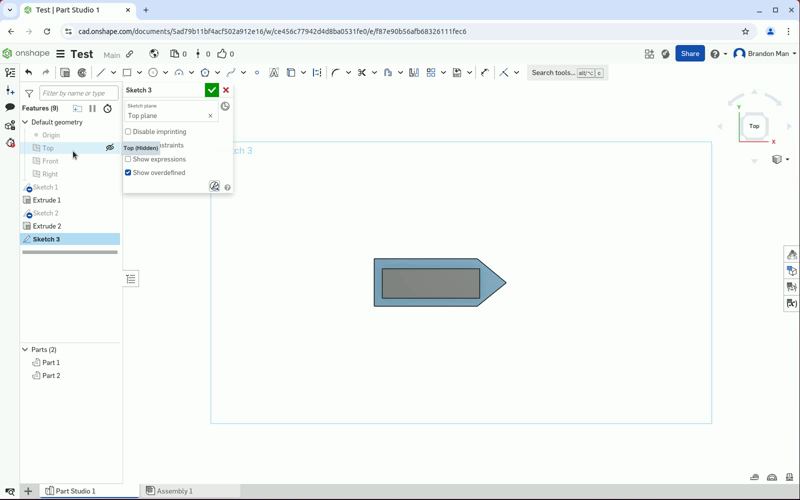
mouse_move(73, 352)
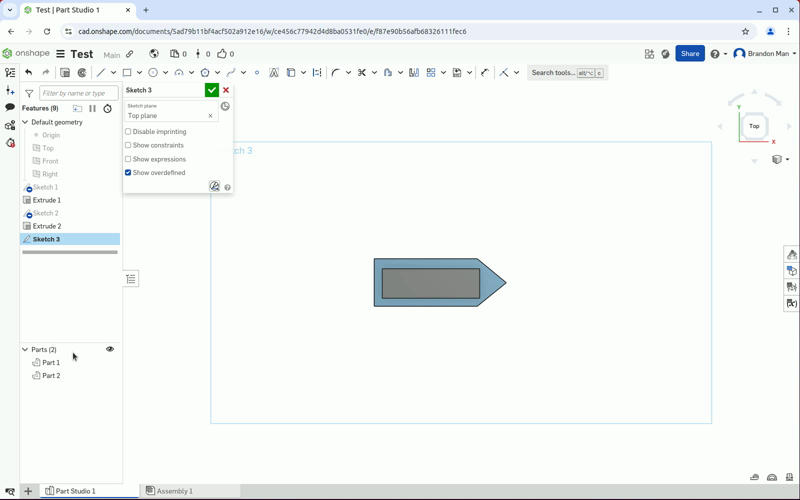
key(y)
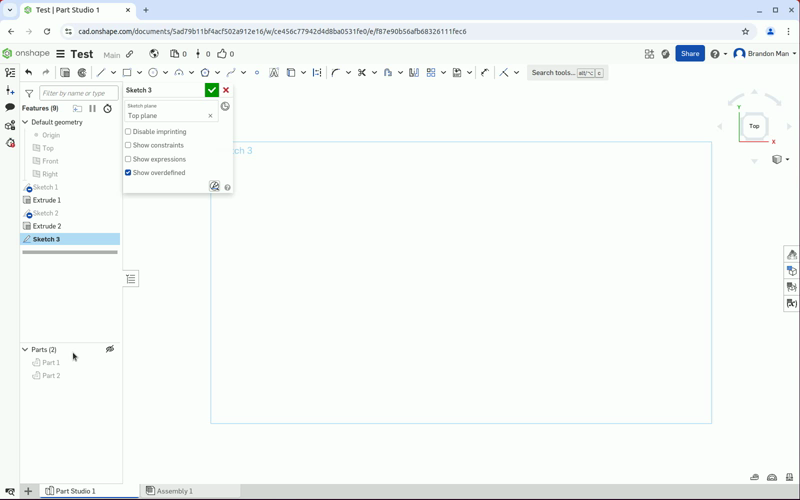
key(c)
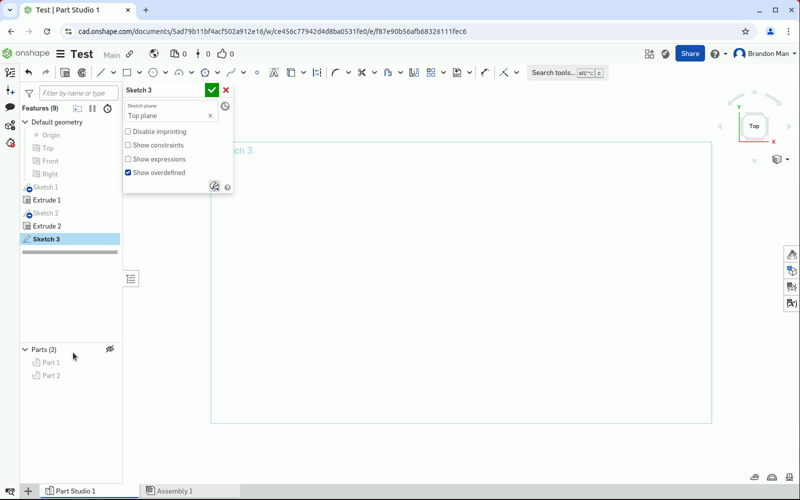
key_down(shift)
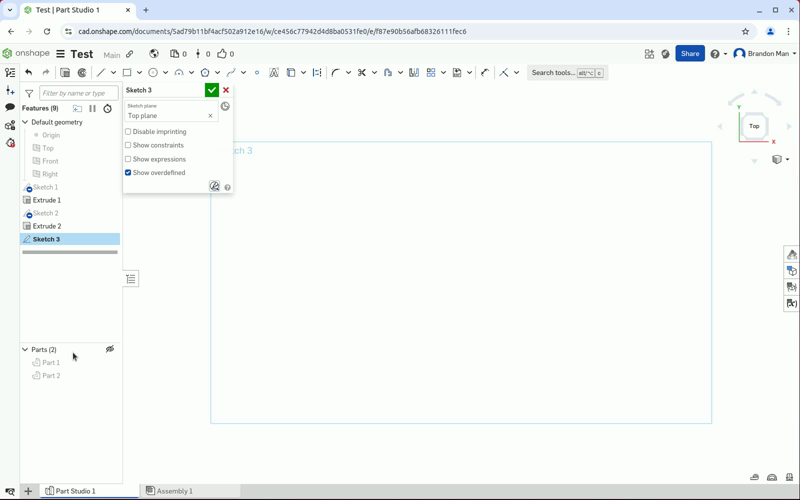
mouse_move(396, 282)
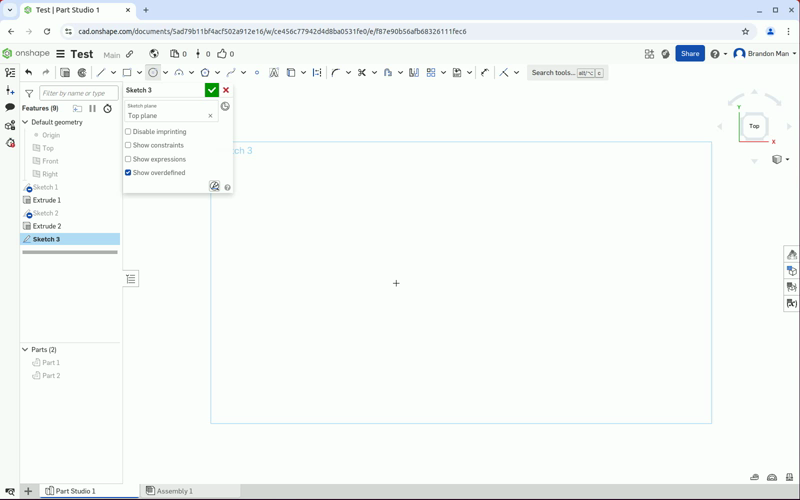
click(396, 282)
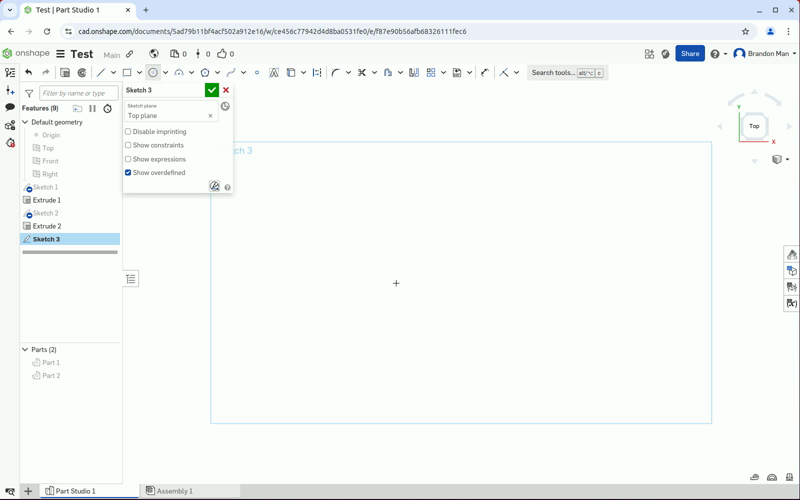
key_up(shift)
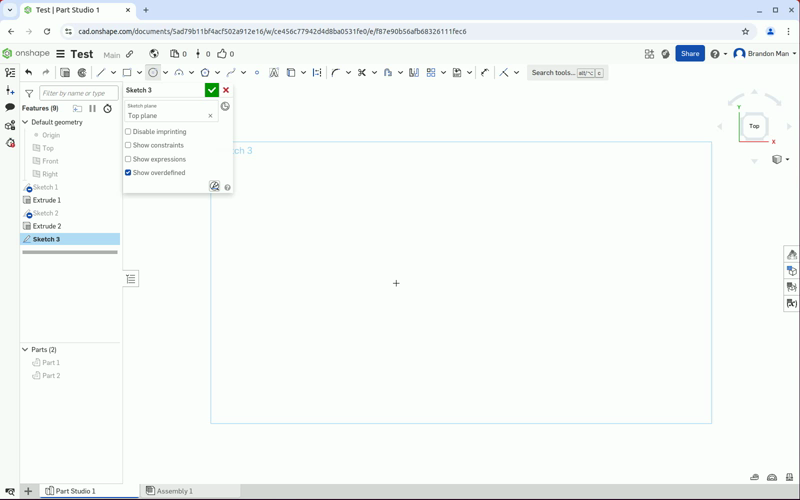
mouse_move(407, 282)
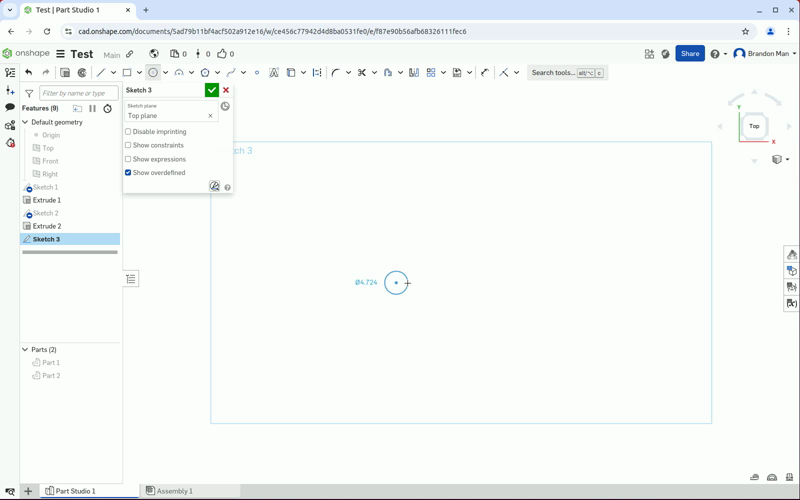
click(407, 282)
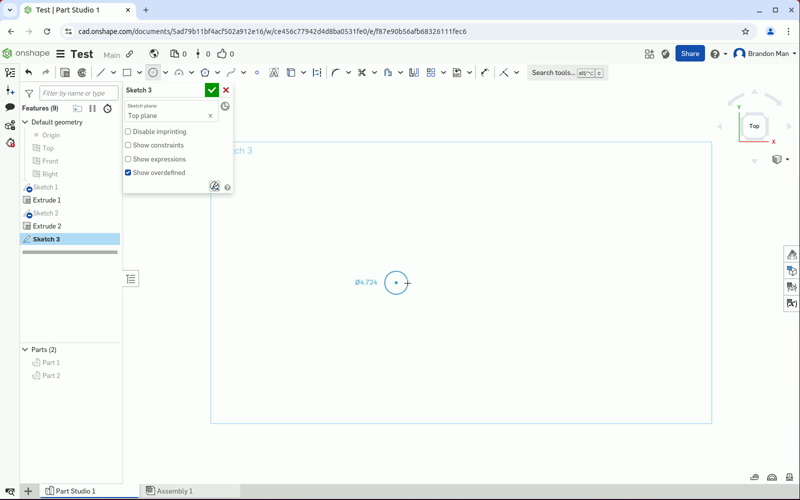
key(esc)
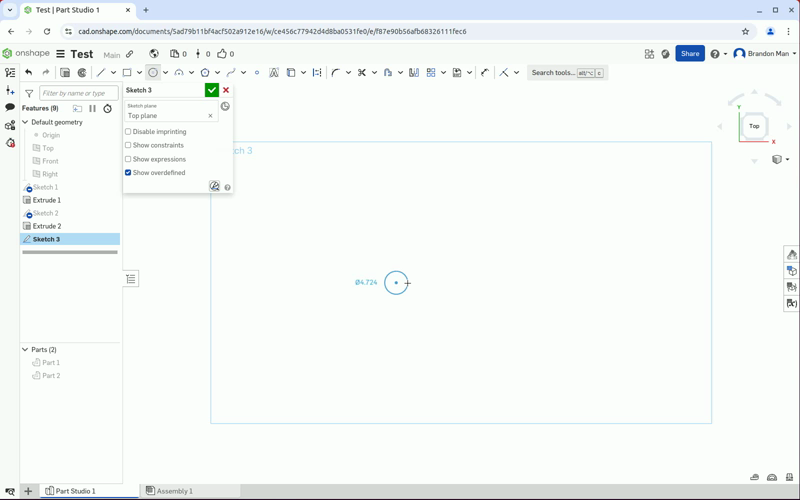
mouse_move(387, 288)
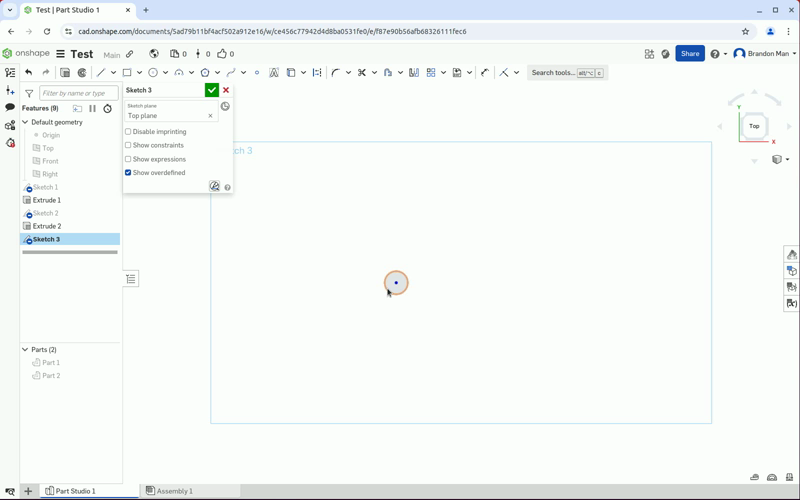
scroll(6)
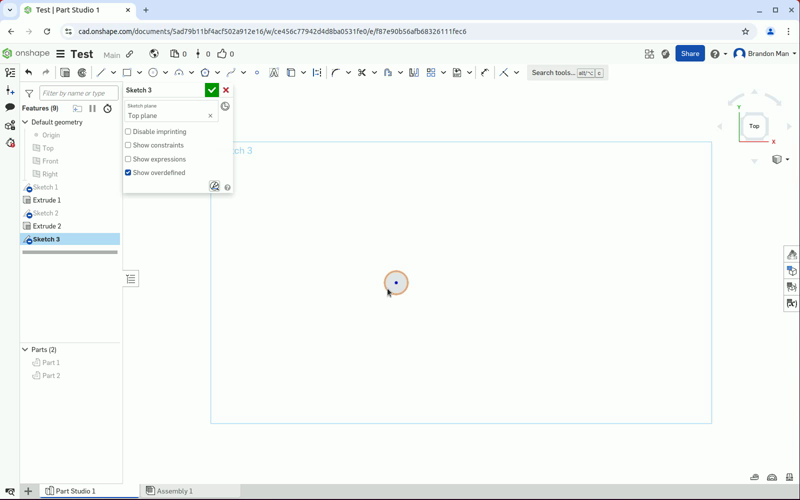
scroll(6)
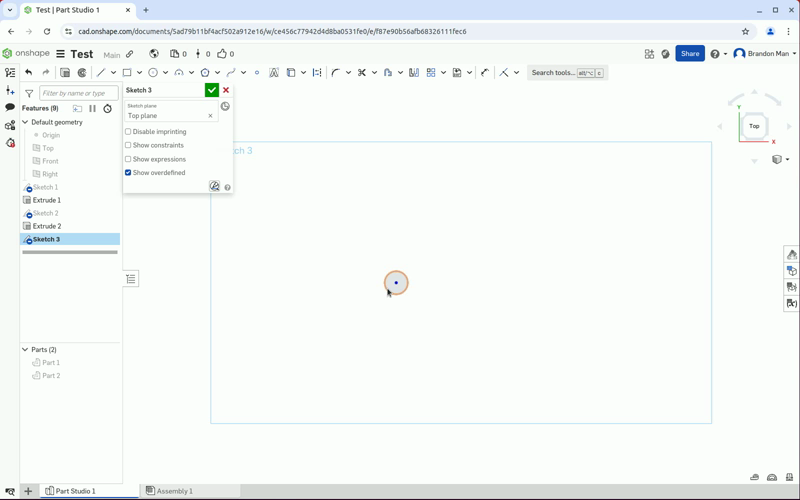
scroll(6)
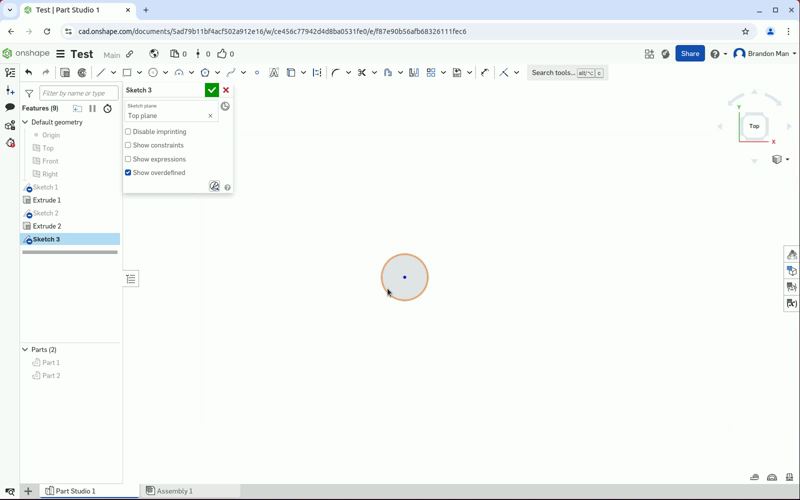
scroll(6)
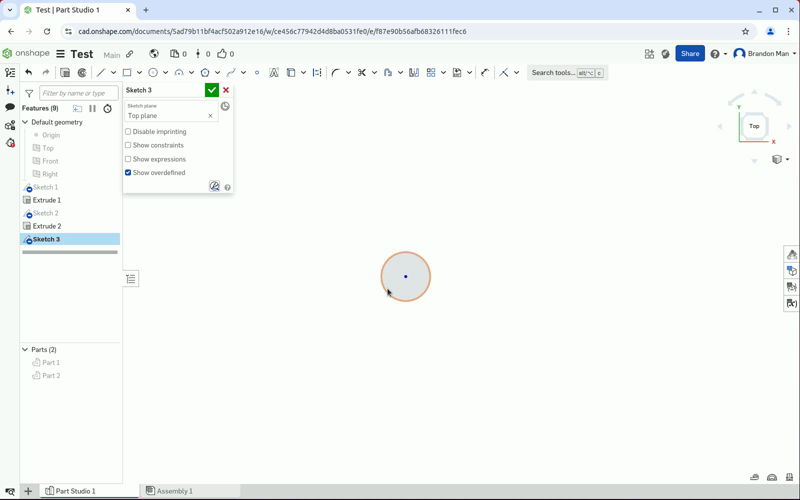
scroll(6)
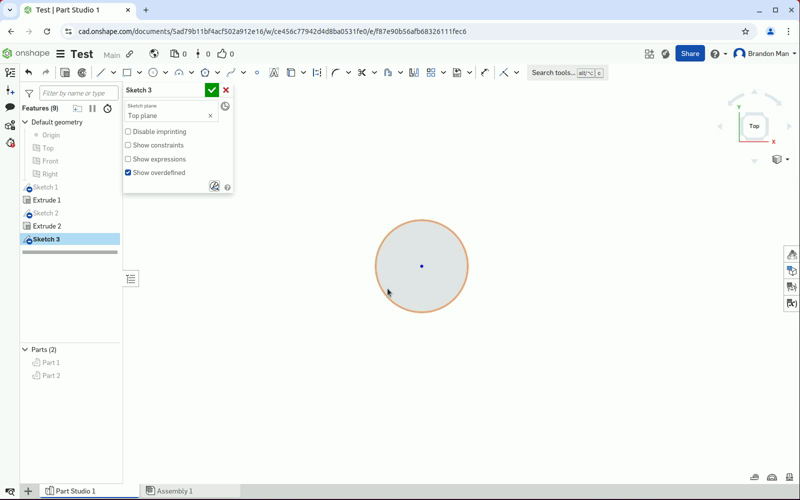
scroll(6)
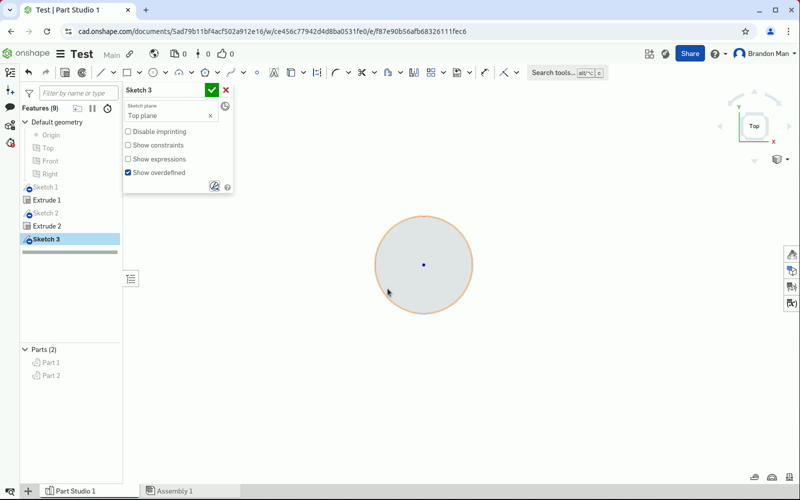
scroll(6)
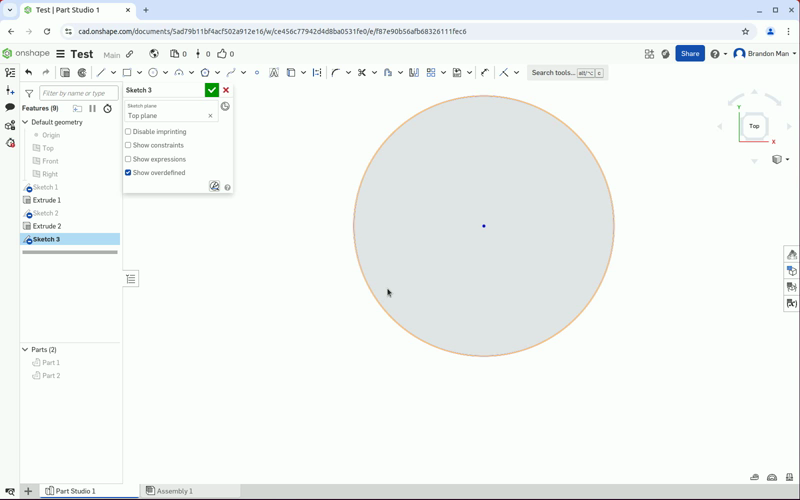
click(387, 288)
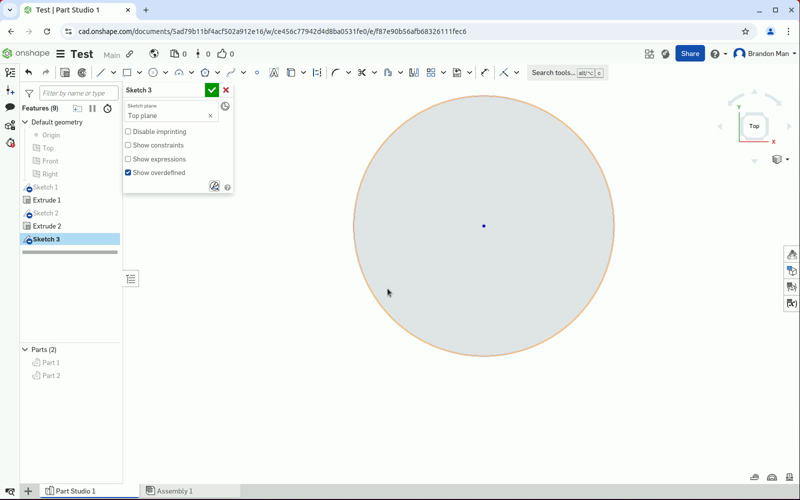
scroll(-6)
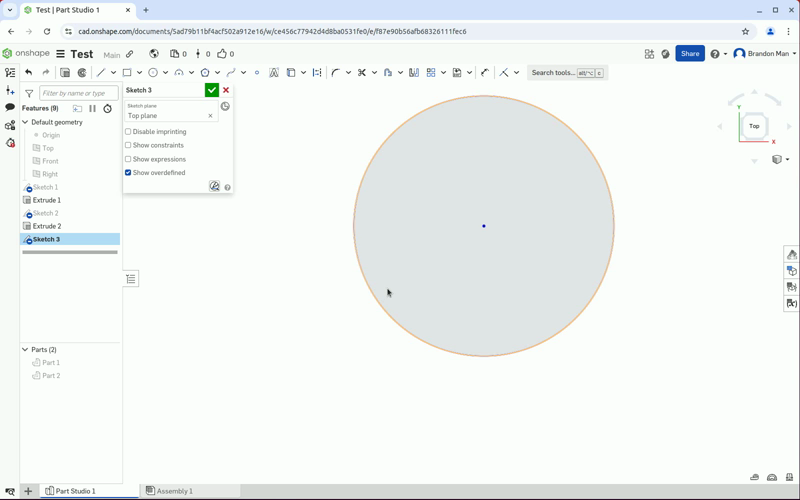
scroll(-6)
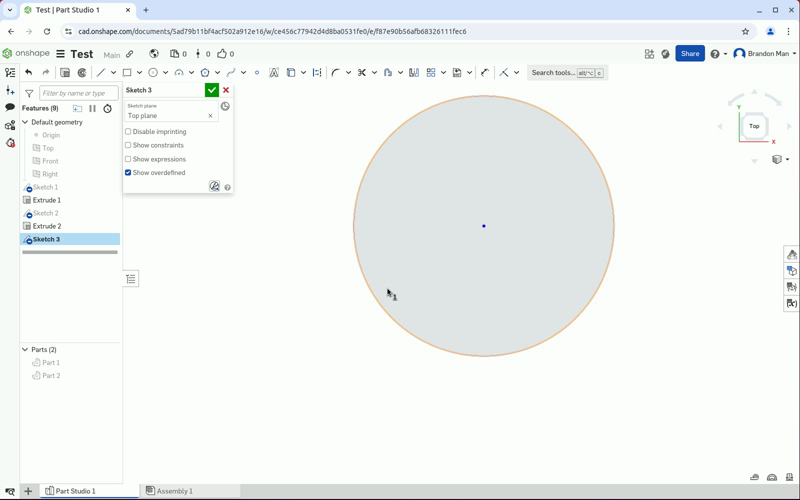
scroll(-6)
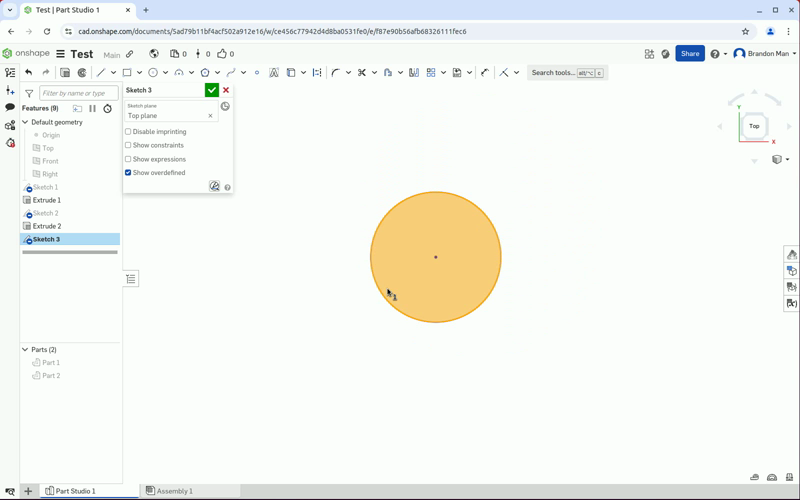
scroll(-6)
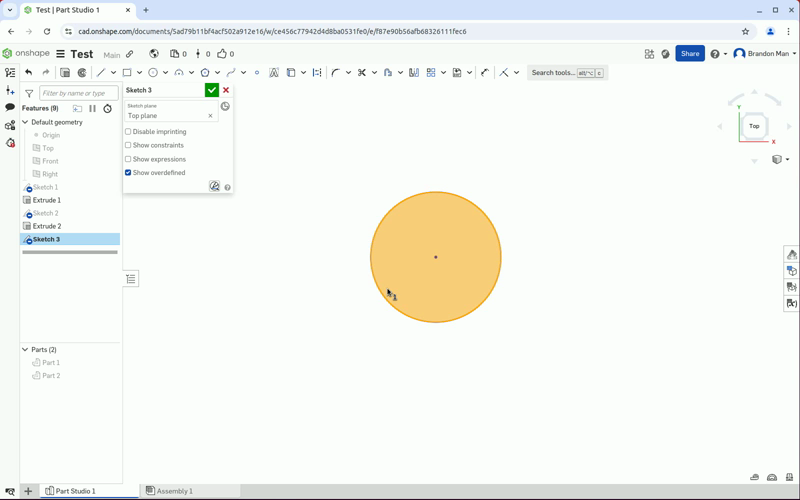
scroll(-6)
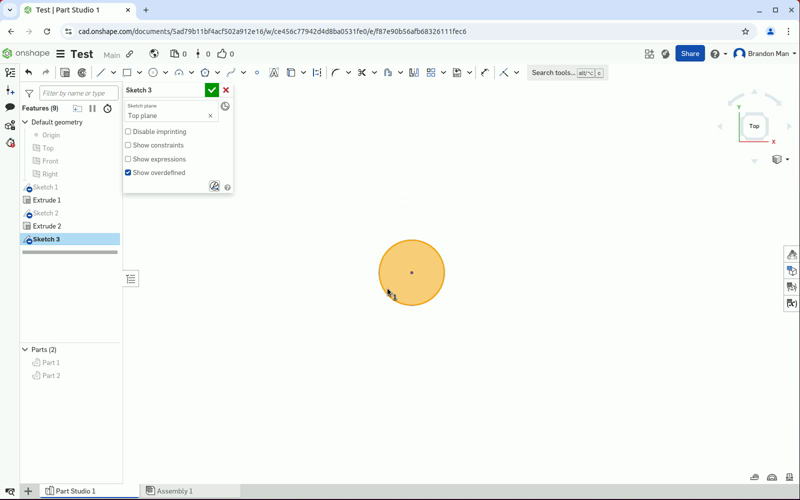
scroll(-6)
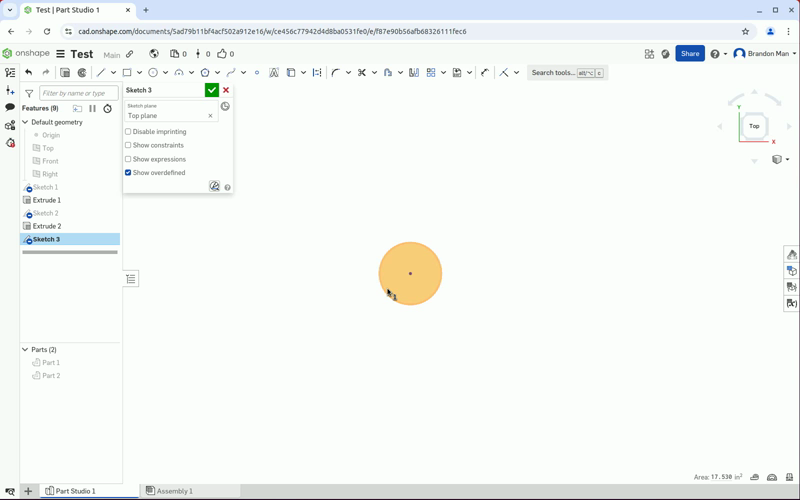
scroll(-6)
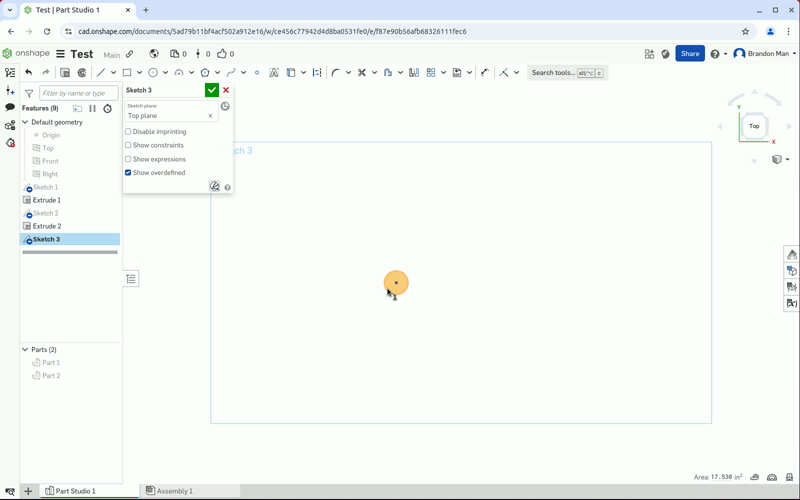
mouse_move(73, 352)
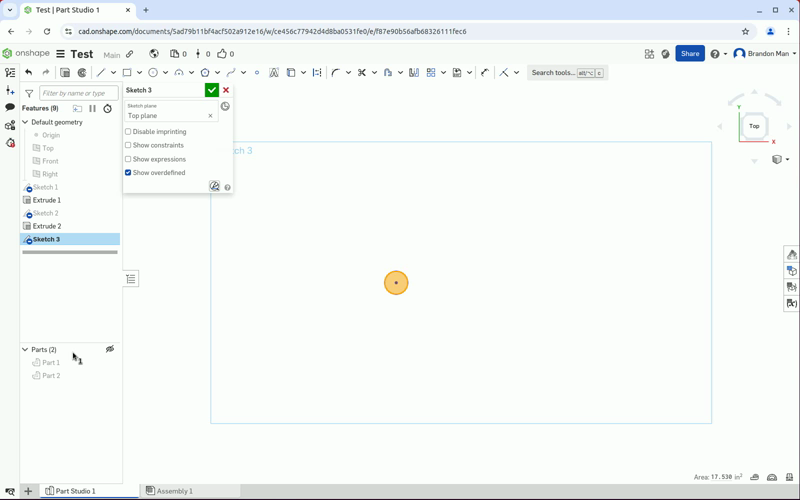
key(shift+y)
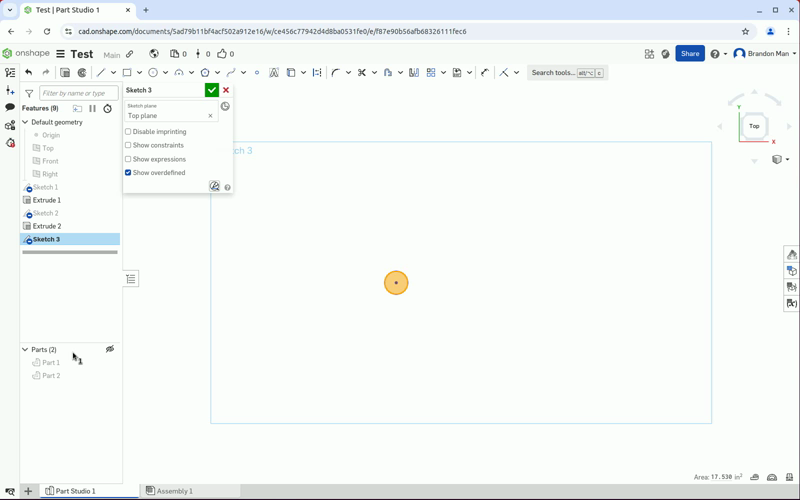
key(shift+e)
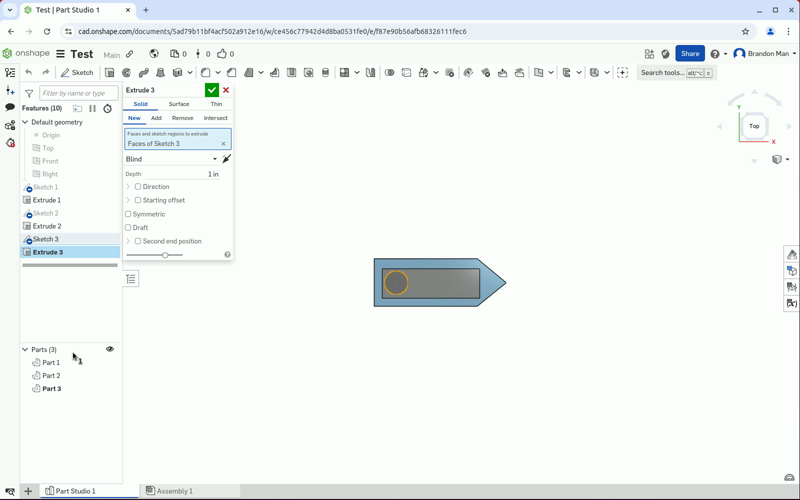
mouse_move(143, 106)
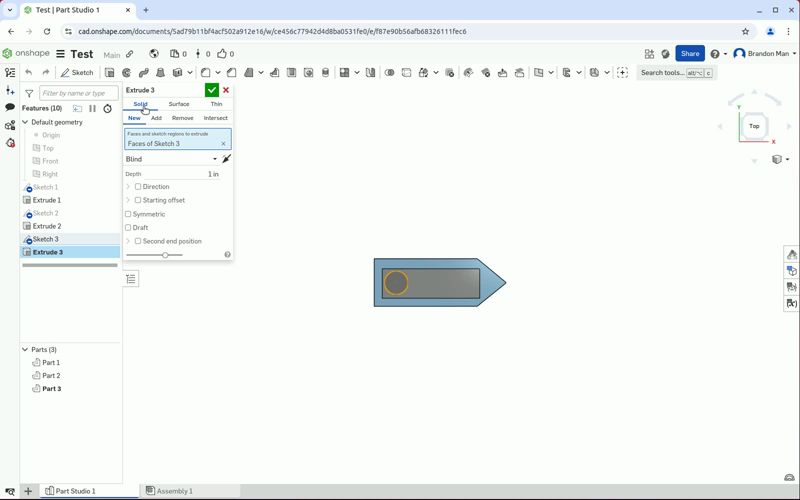
click(143, 106)
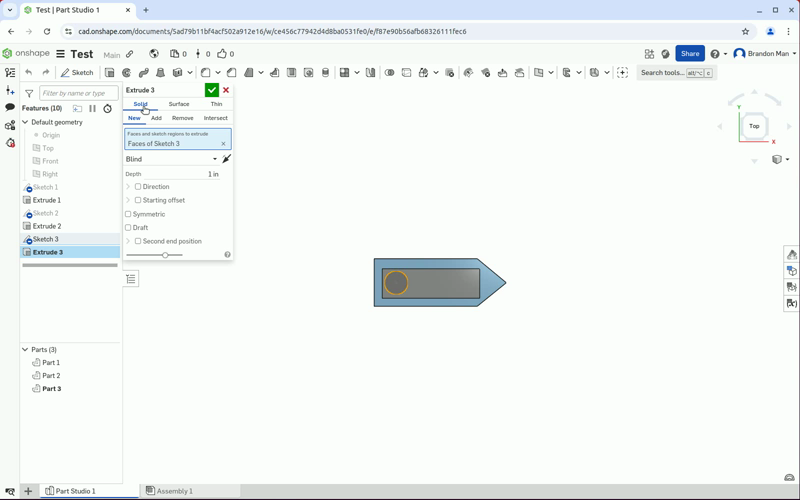
mouse_move(137, 120)
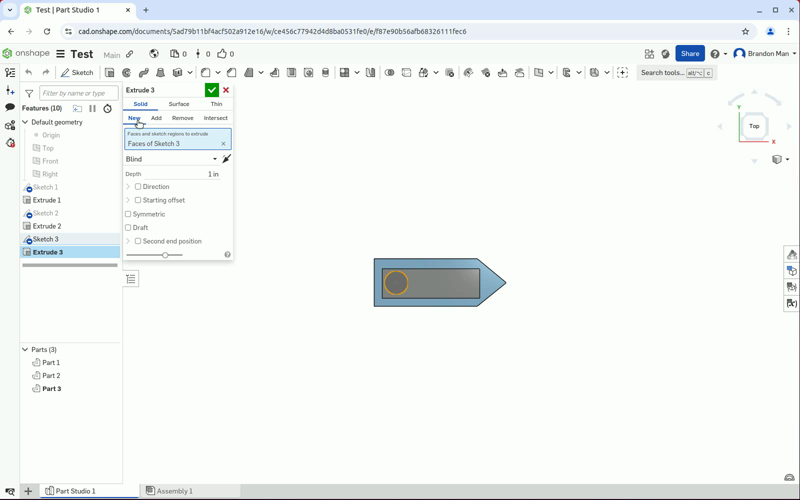
click(137, 120)
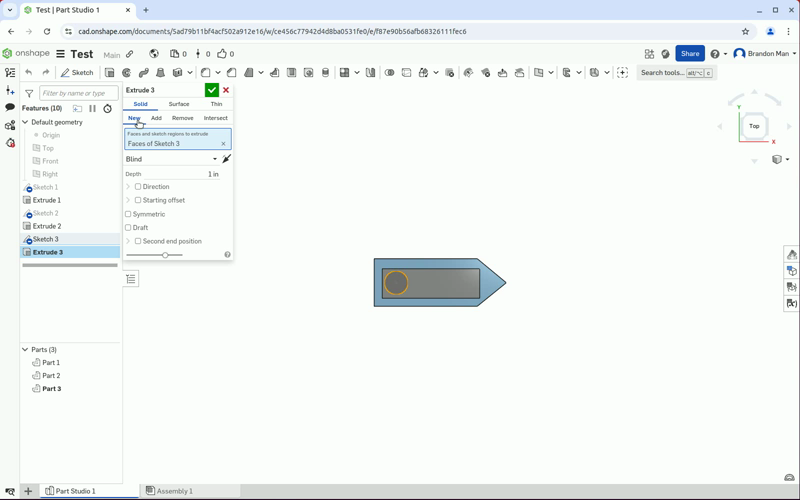
key(tab, 4)
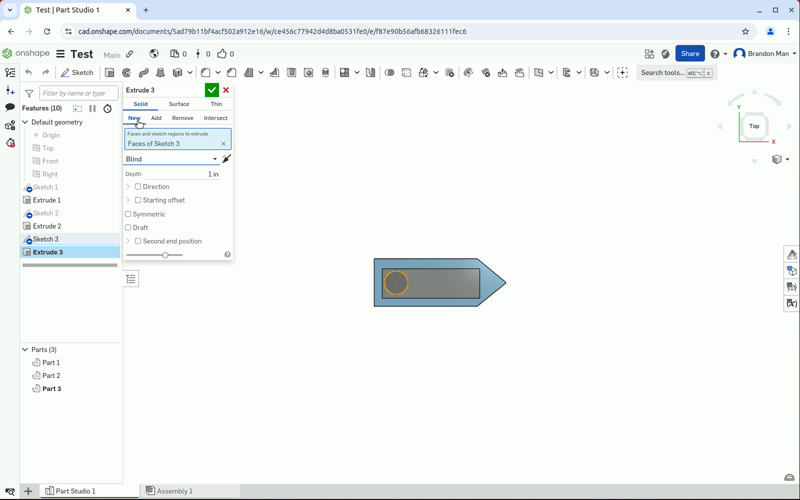
text(23.108)
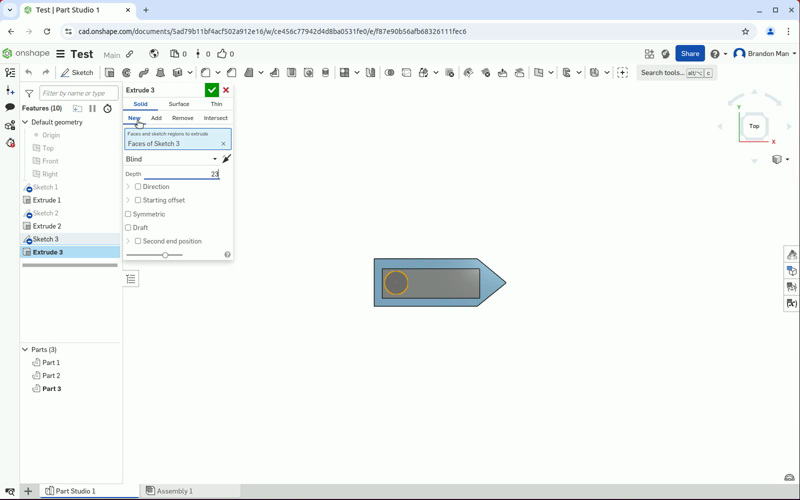
key(enter)
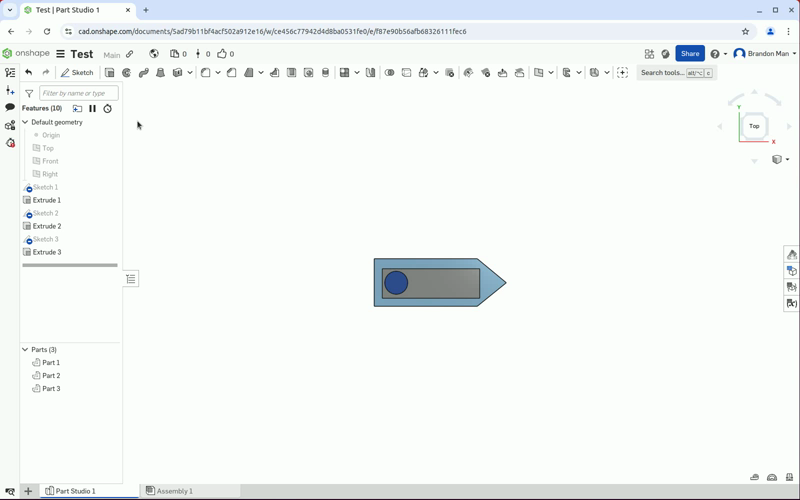
key(shift+h)
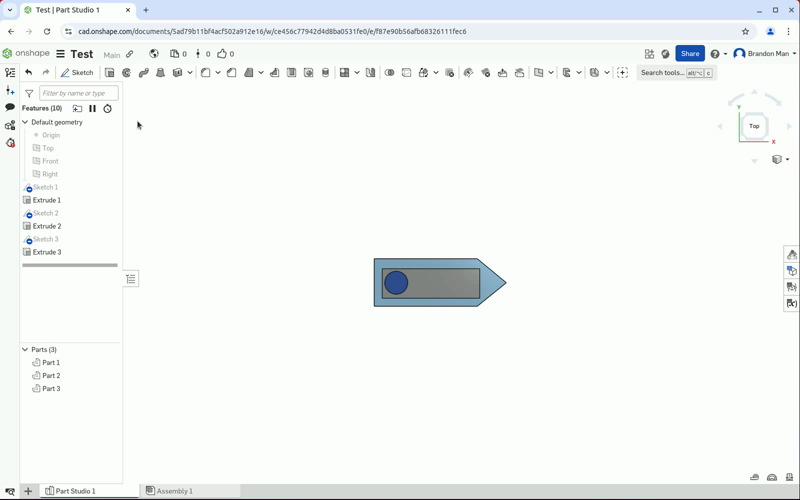
key(shift+h)
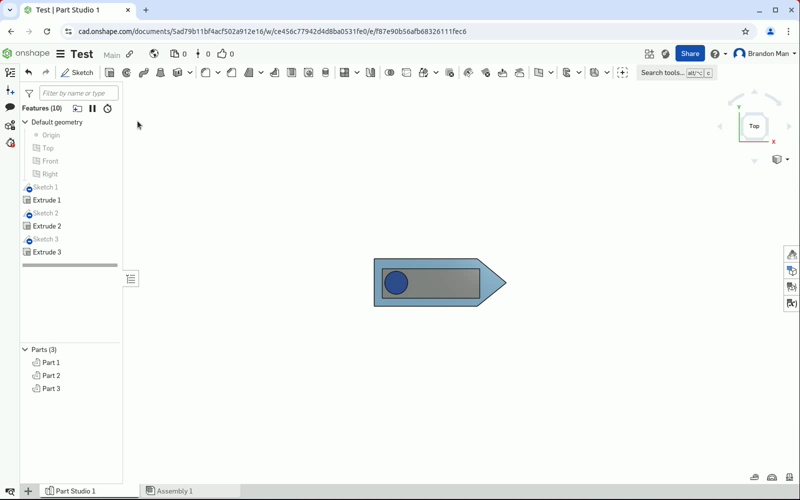
mouse_move(73, 189)
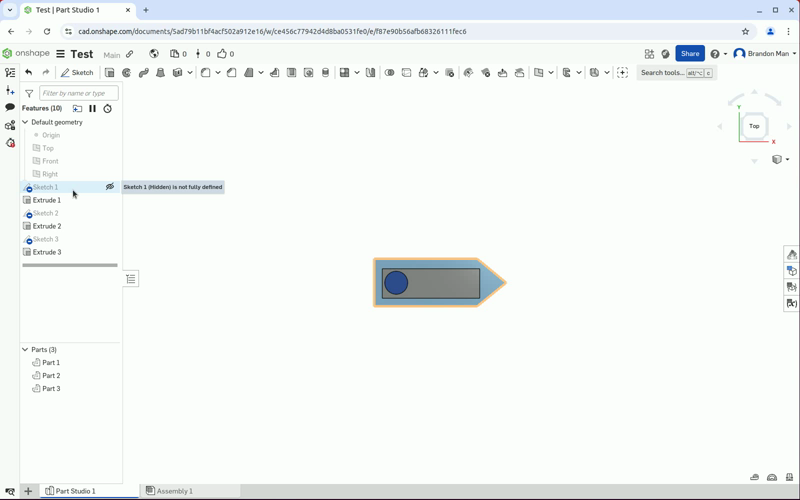
click(73, 189)
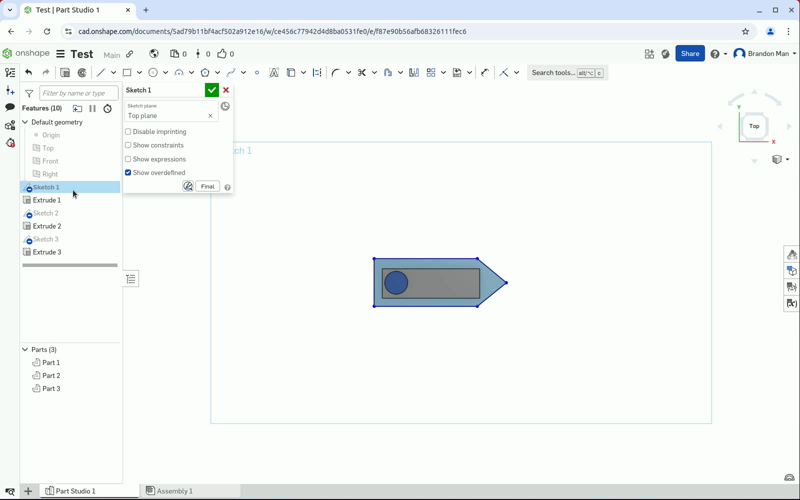
mouse_move(229, 92)
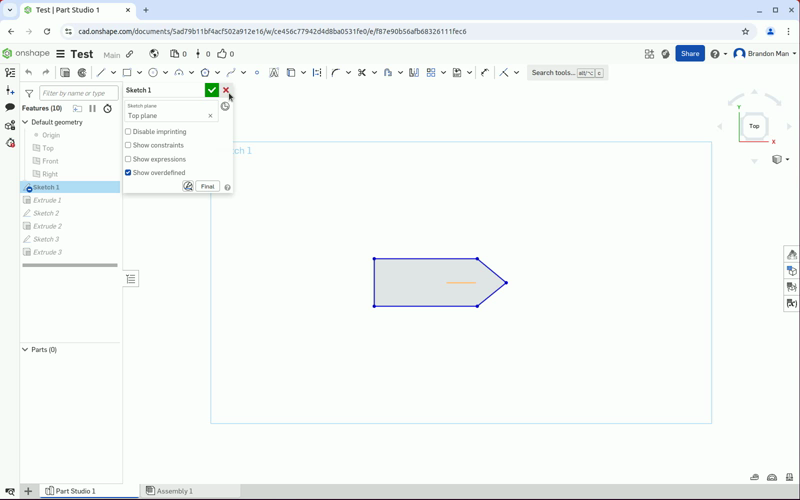
click(229, 92)
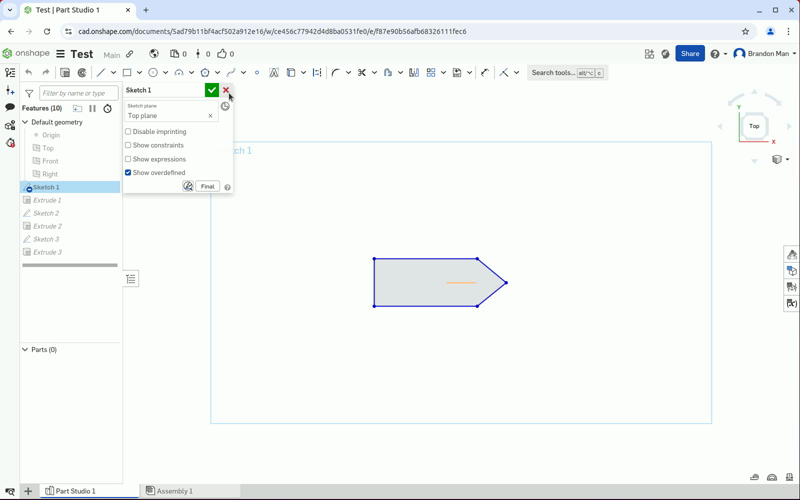
key(shift+s)
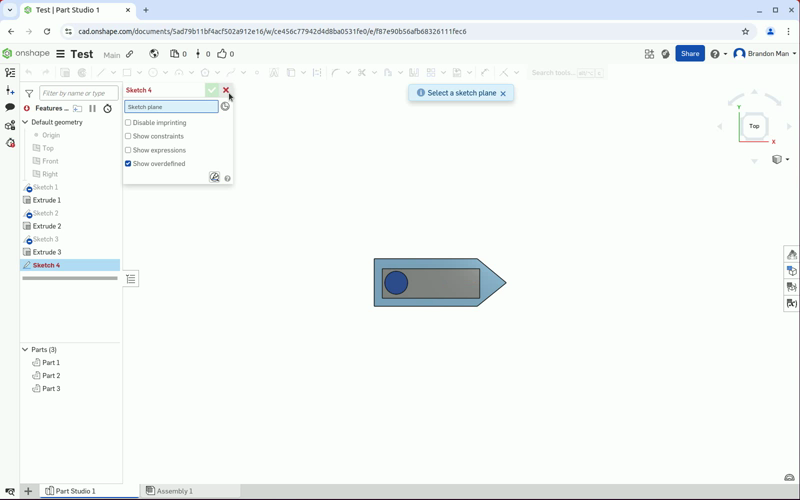
mouse_move(73, 150)
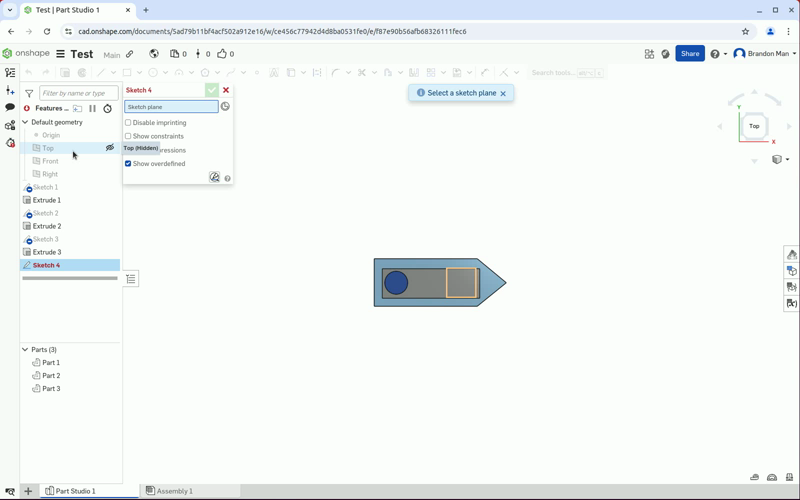
click(73, 150)
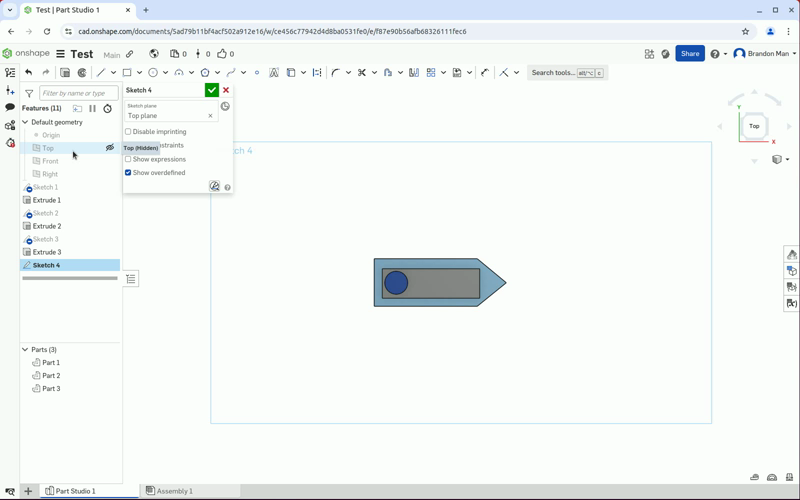
mouse_move(73, 352)
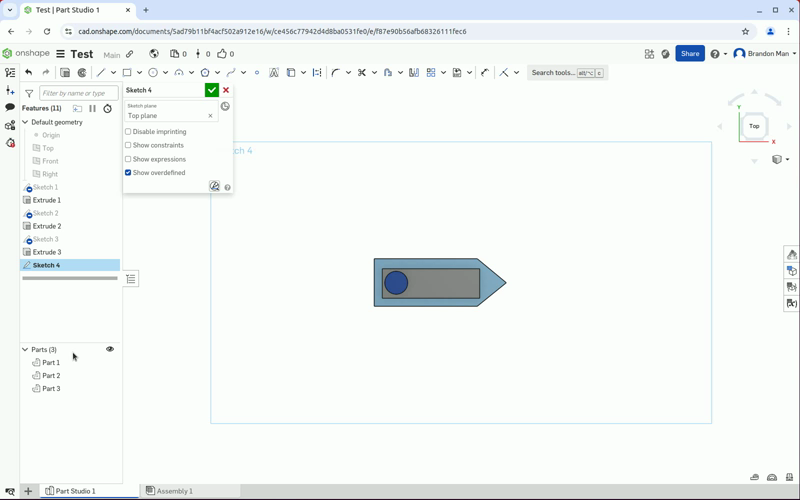
key(y)
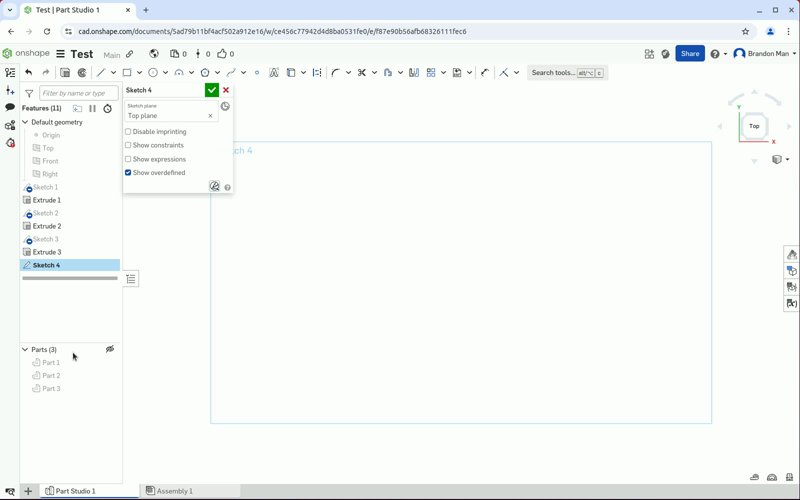
key(c)
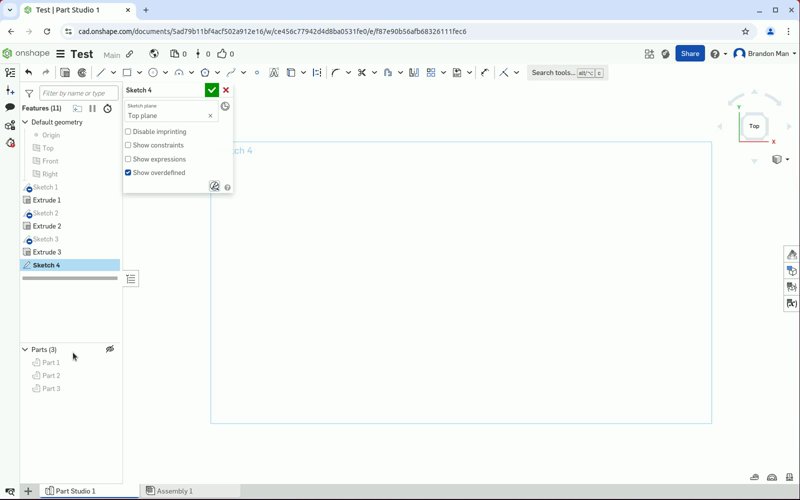
key_down(shift)
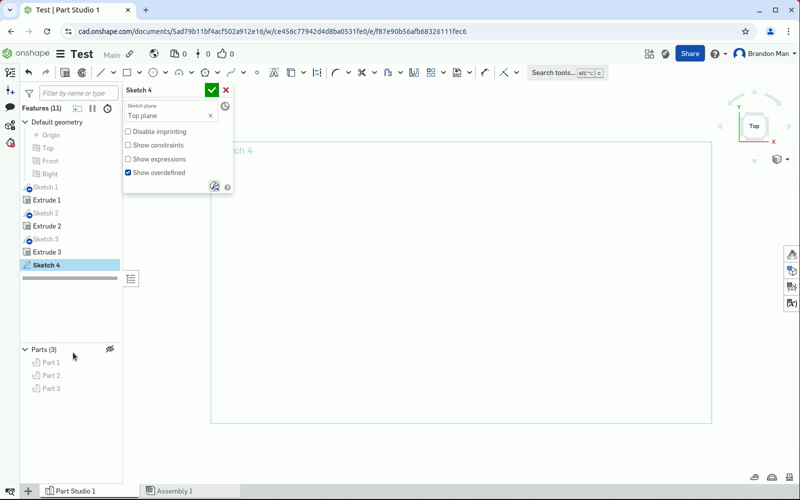
mouse_move(423, 282)
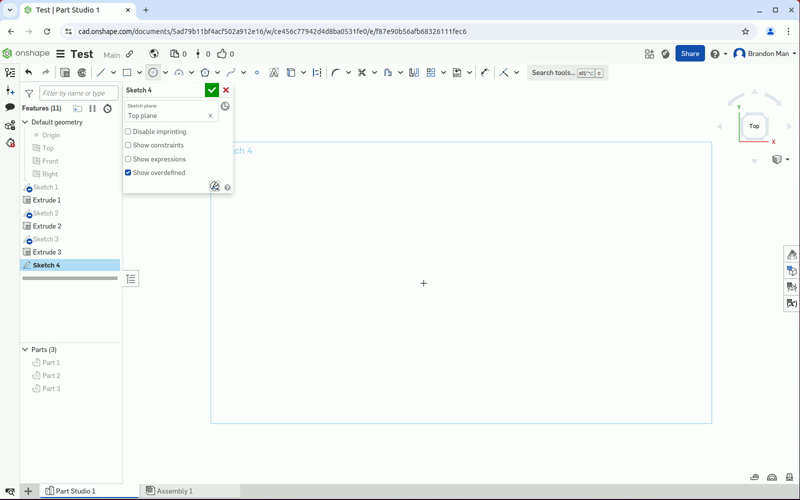
click(423, 282)
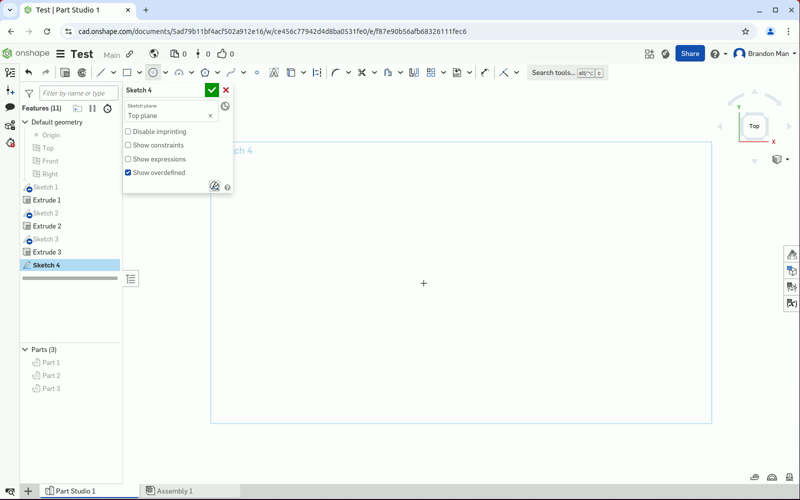
key_up(shift)
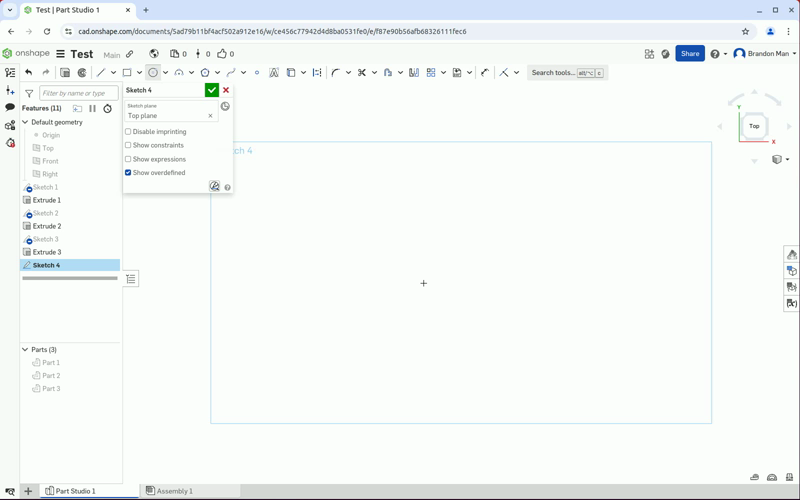
mouse_move(436, 282)
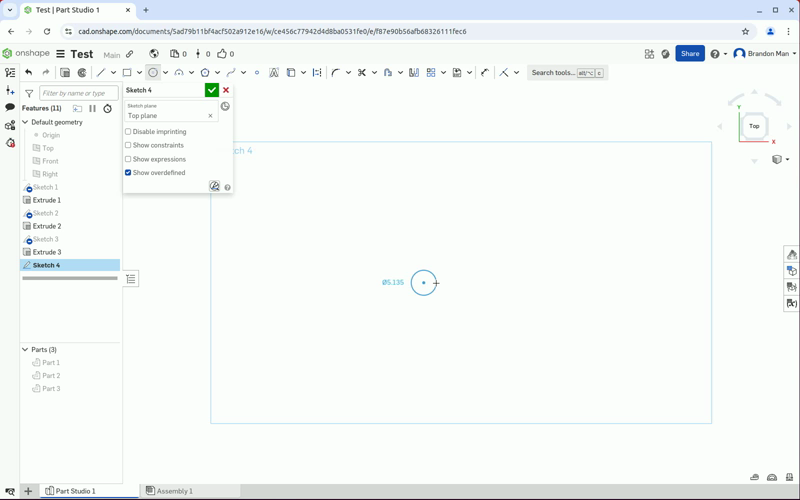
click(436, 282)
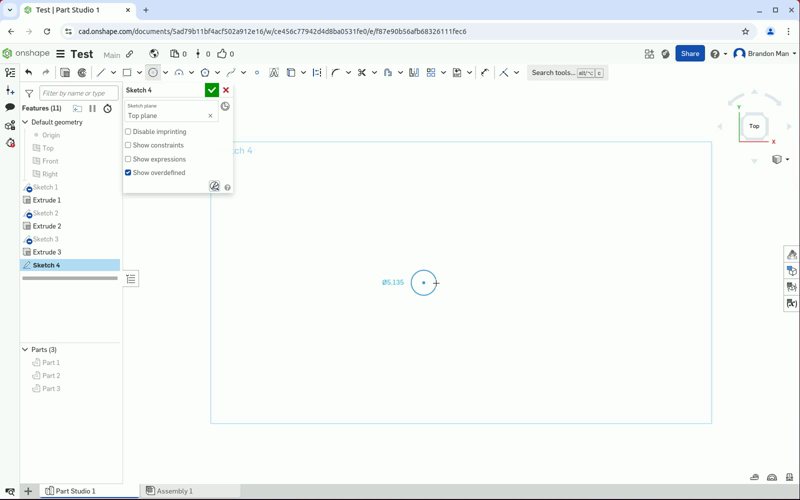
key(esc)
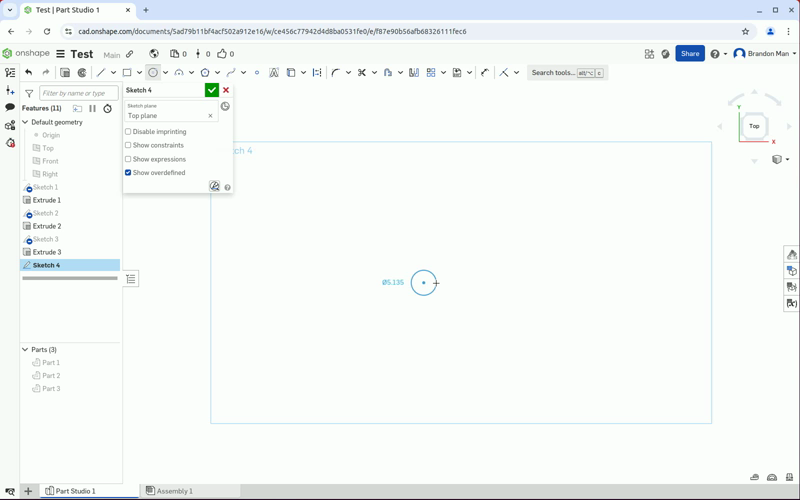
mouse_move(421, 286)
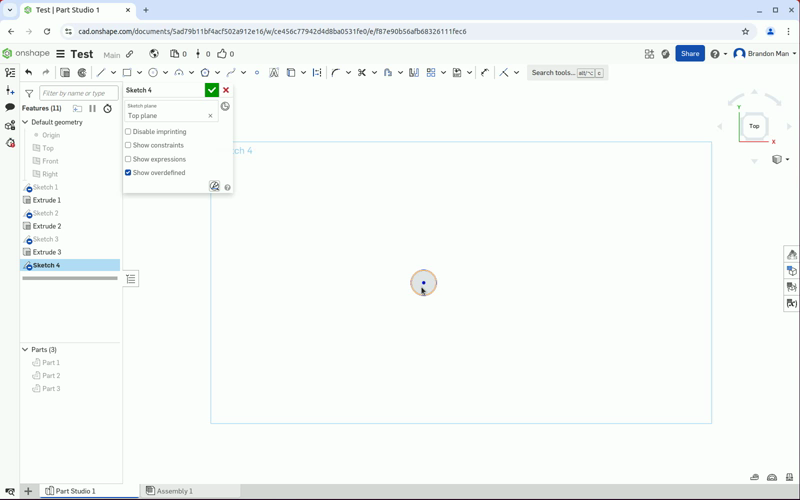
scroll(6)
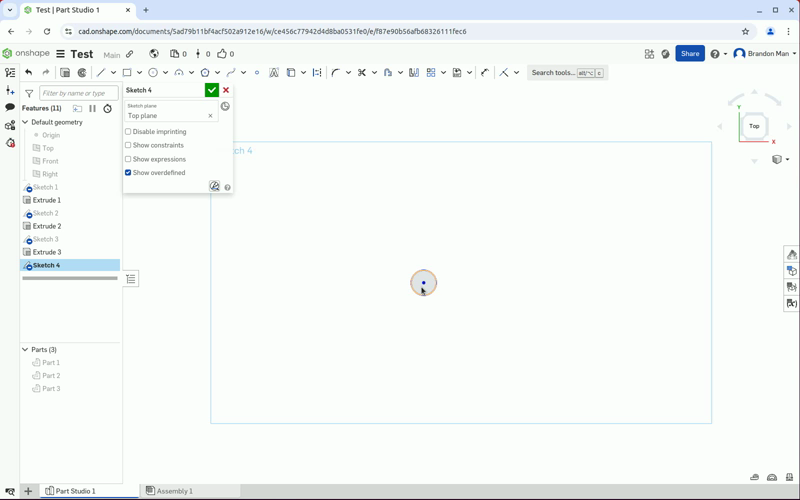
scroll(6)
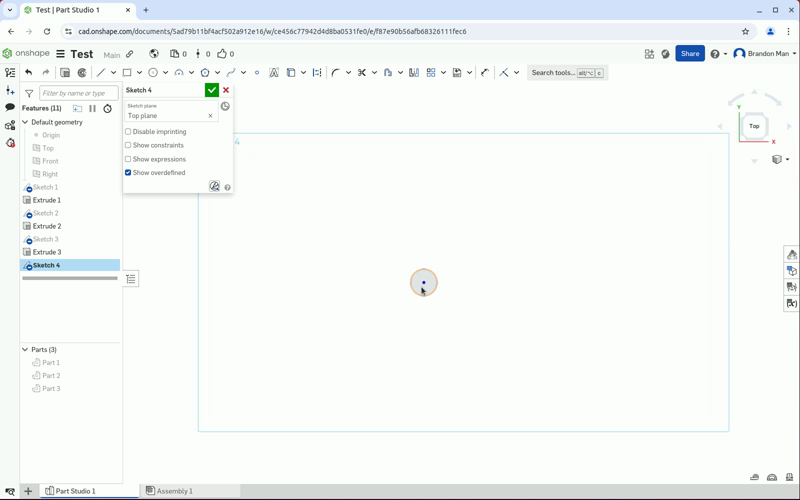
scroll(6)
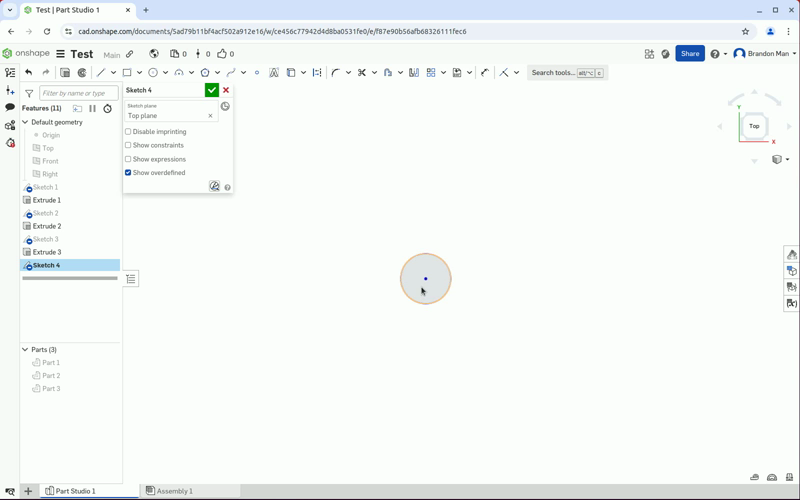
scroll(6)
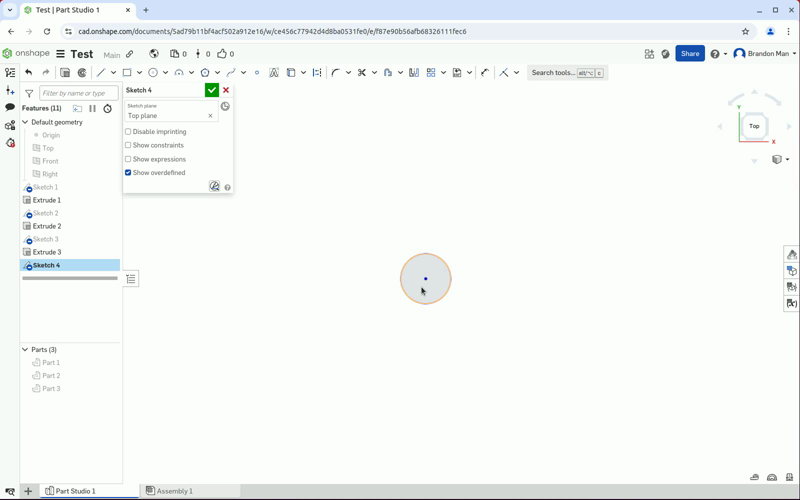
scroll(6)
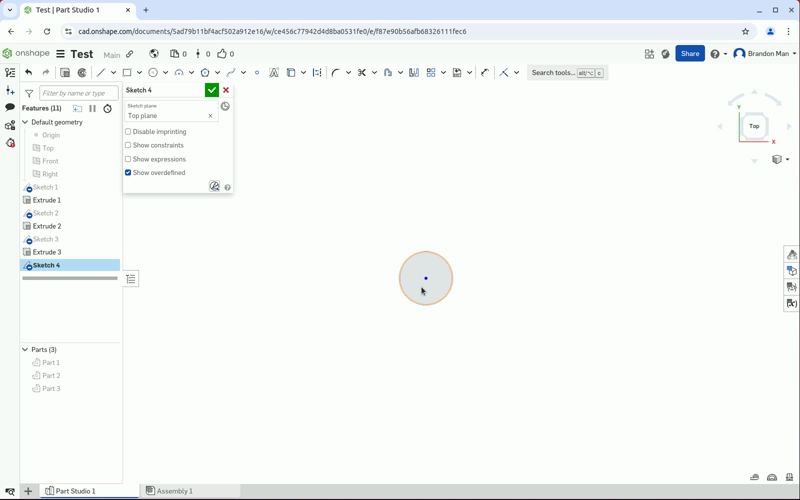
scroll(6)
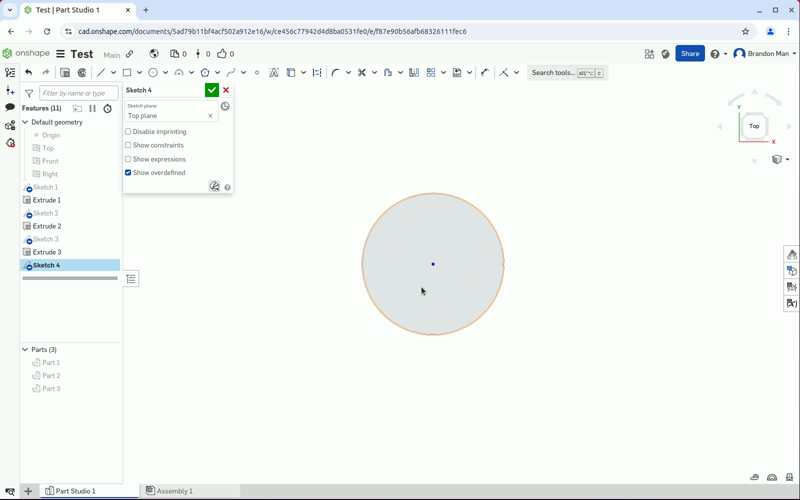
scroll(6)
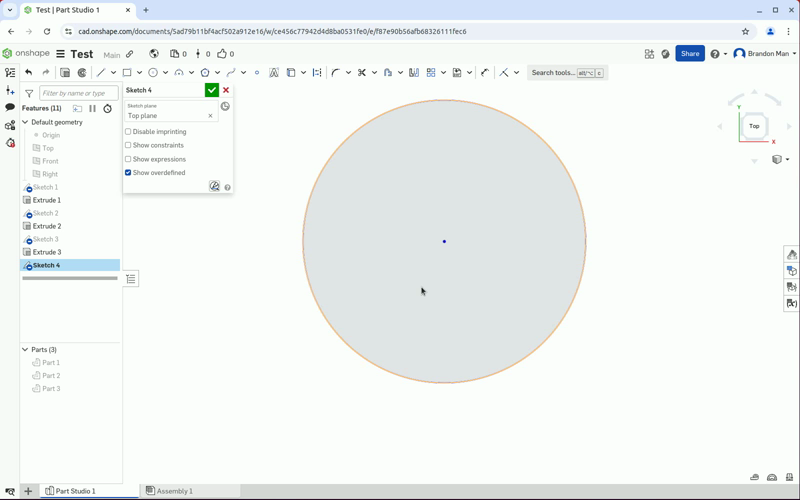
click(421, 286)
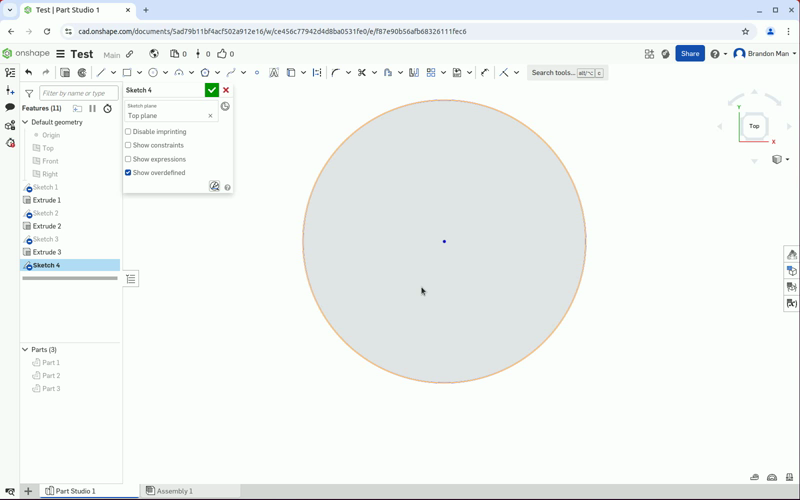
scroll(-6)
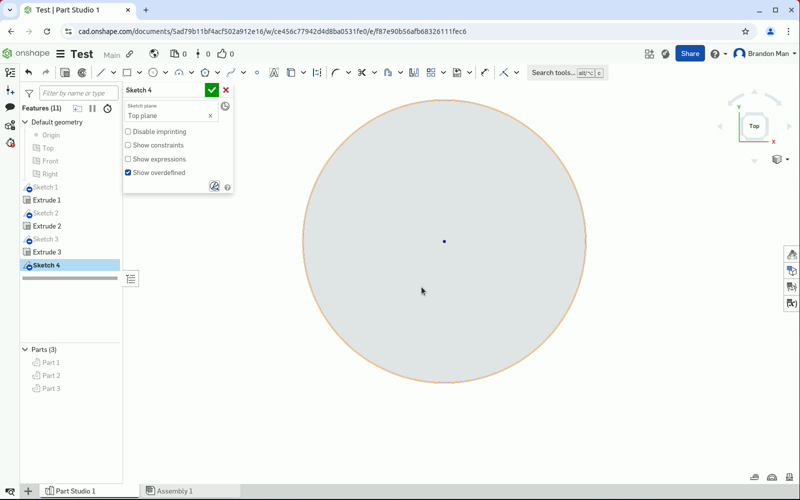
scroll(-6)
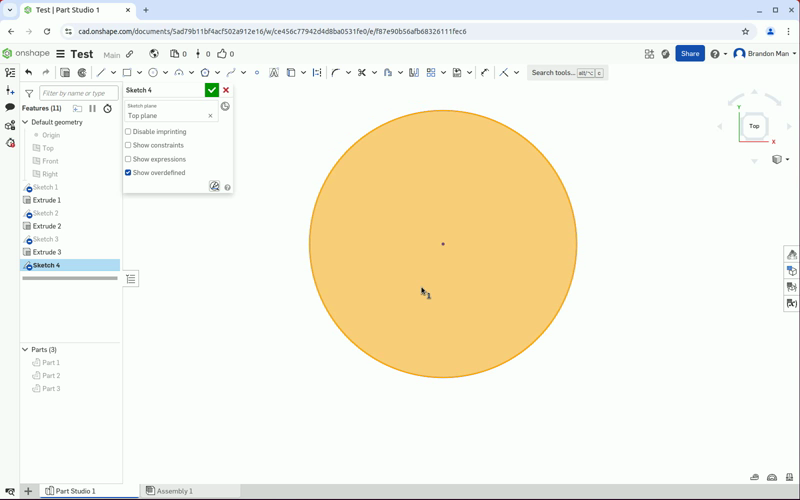
scroll(-6)
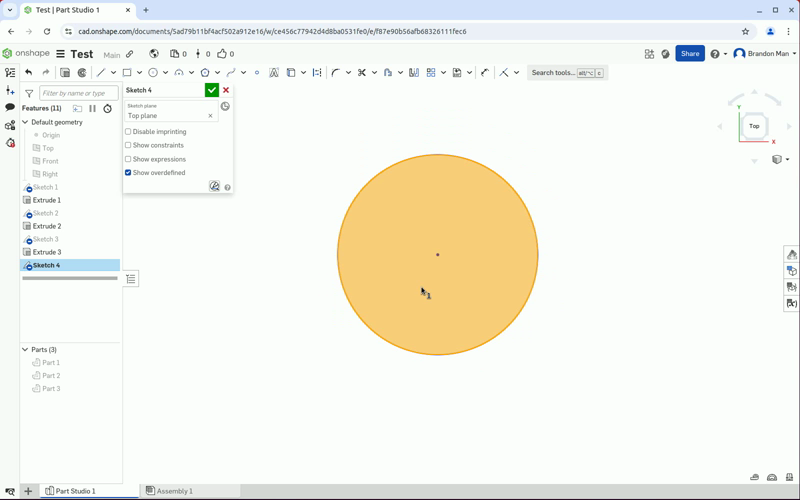
scroll(-6)
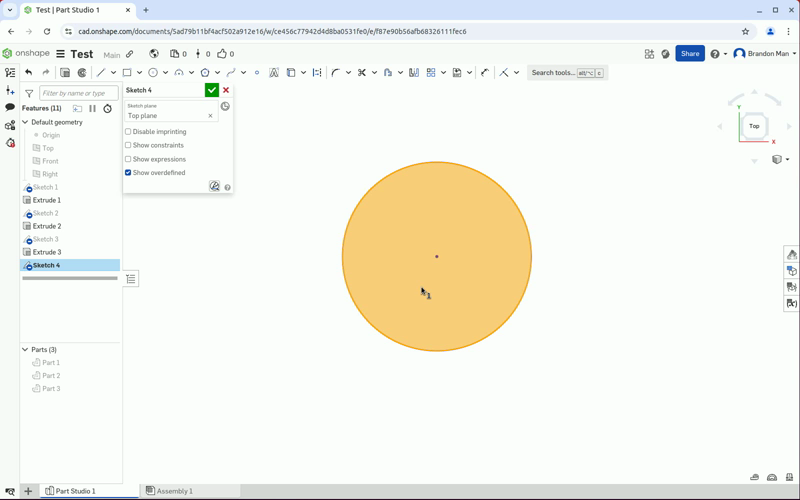
scroll(-6)
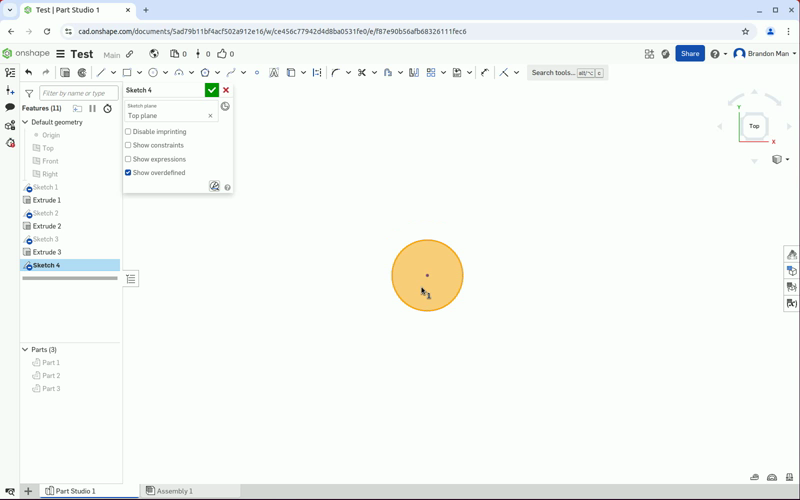
scroll(-6)
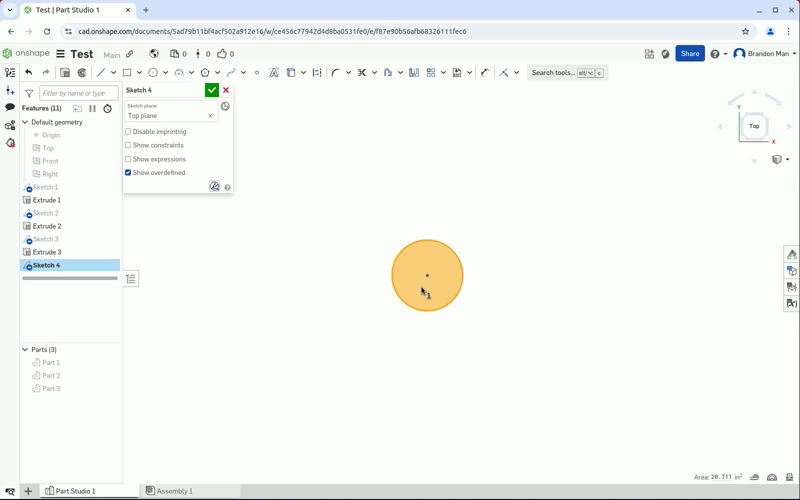
scroll(-6)
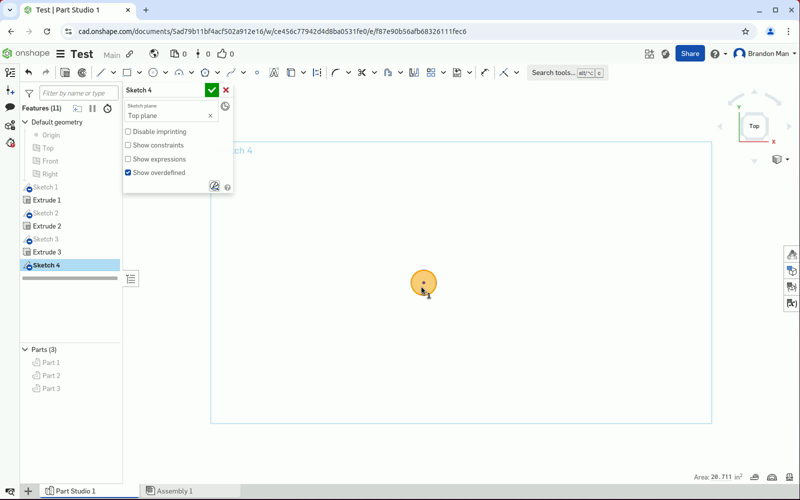
mouse_move(73, 352)
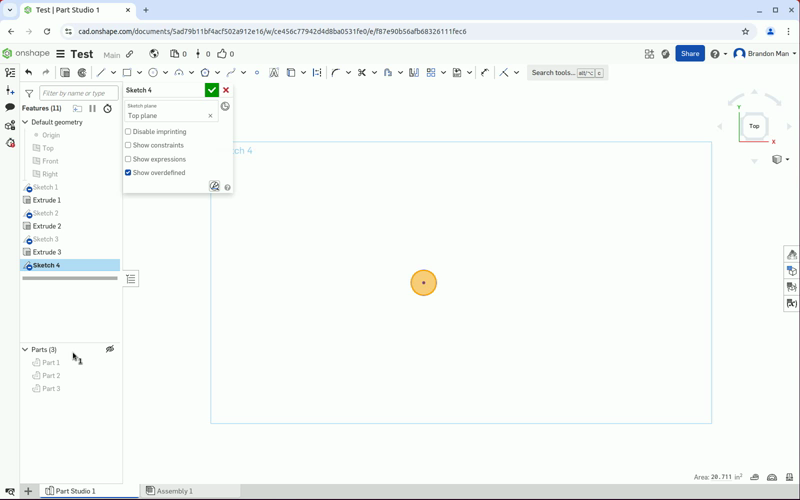
key(shift+y)
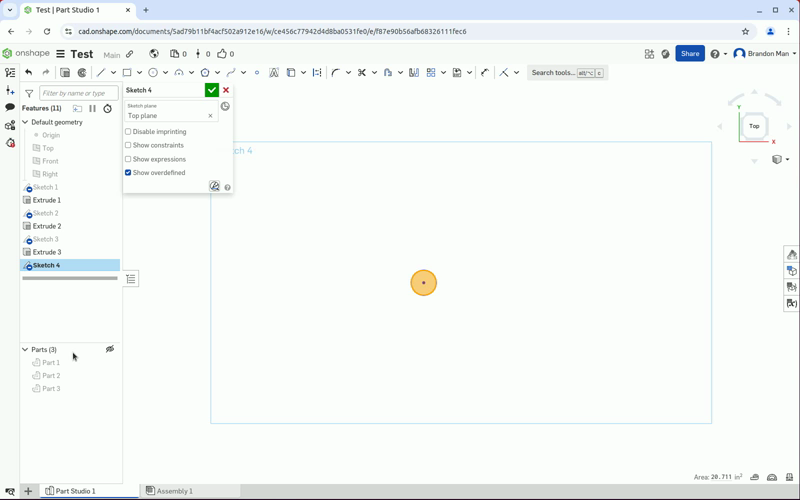
key(shift+e)
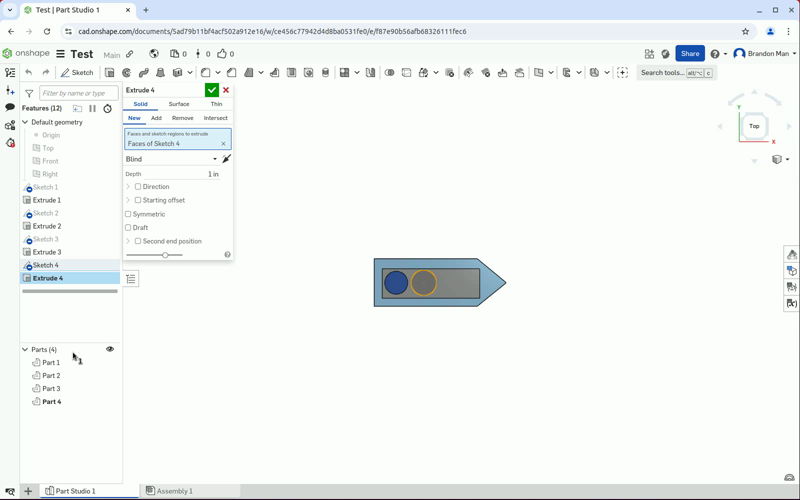
mouse_move(143, 106)
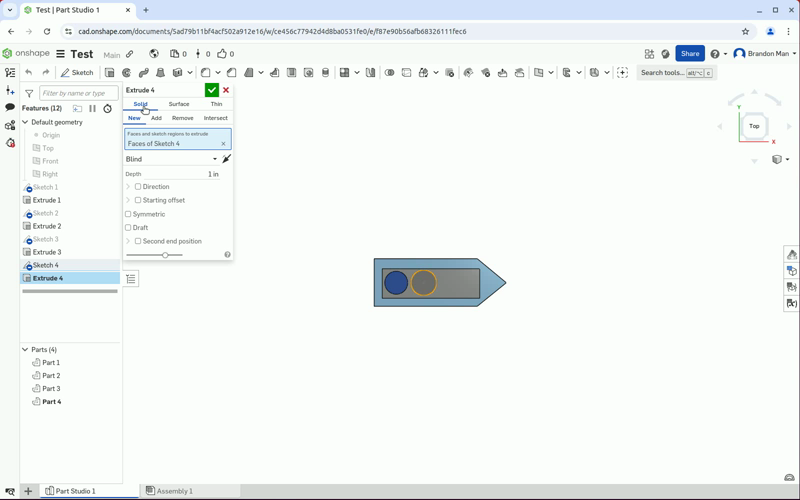
click(143, 106)
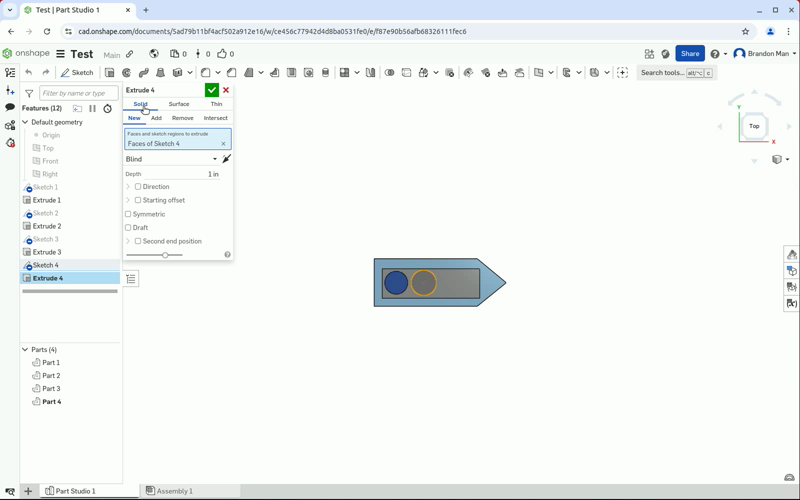
mouse_move(137, 120)
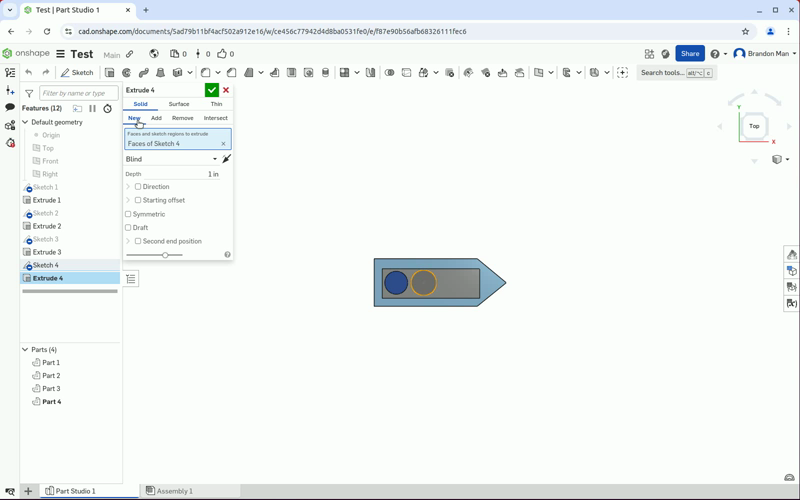
click(137, 120)
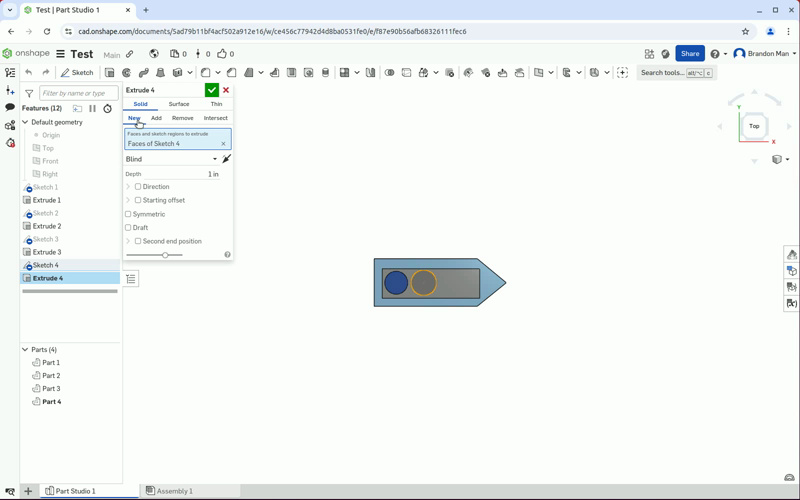
key(tab, 4)
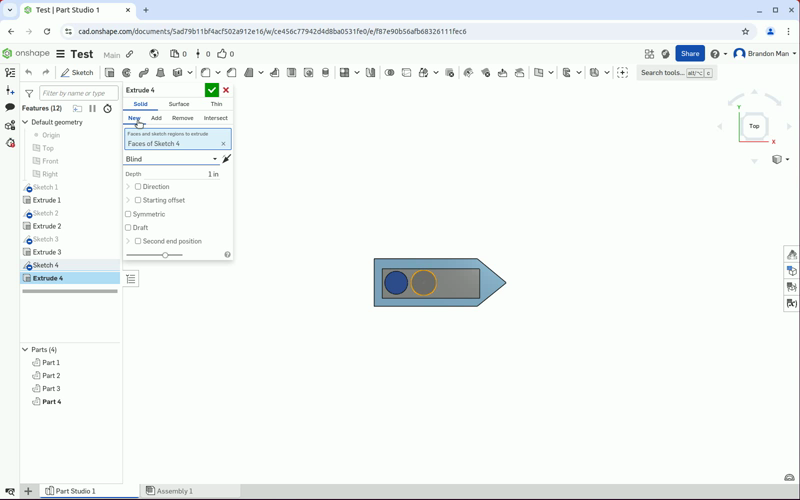
text(23.108)
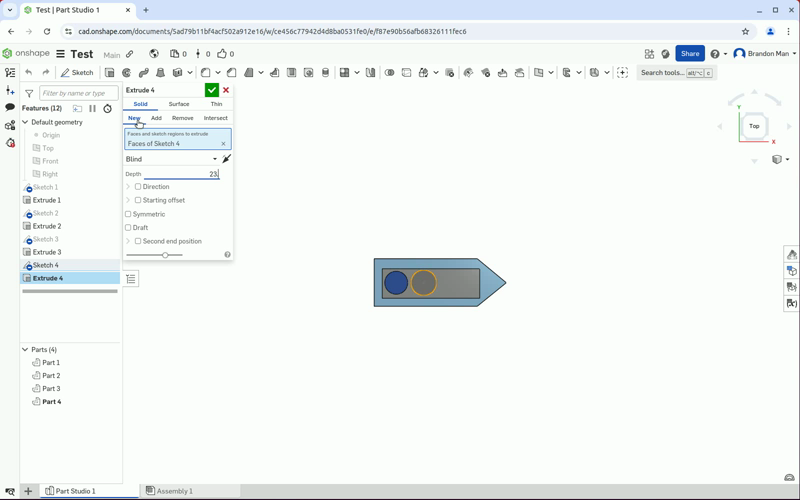
key(enter)
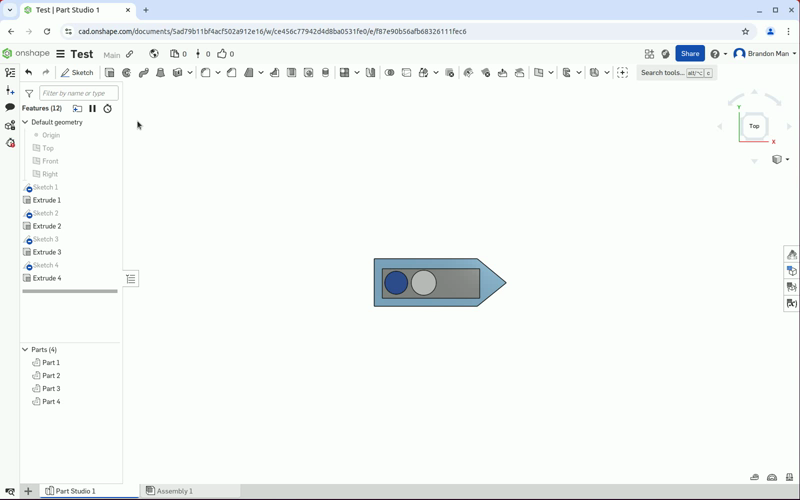
key(shift+h)
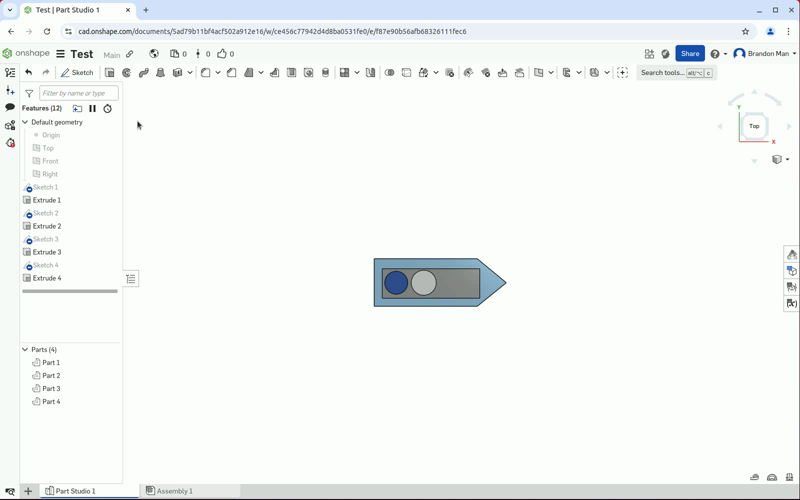
key(shift+h)
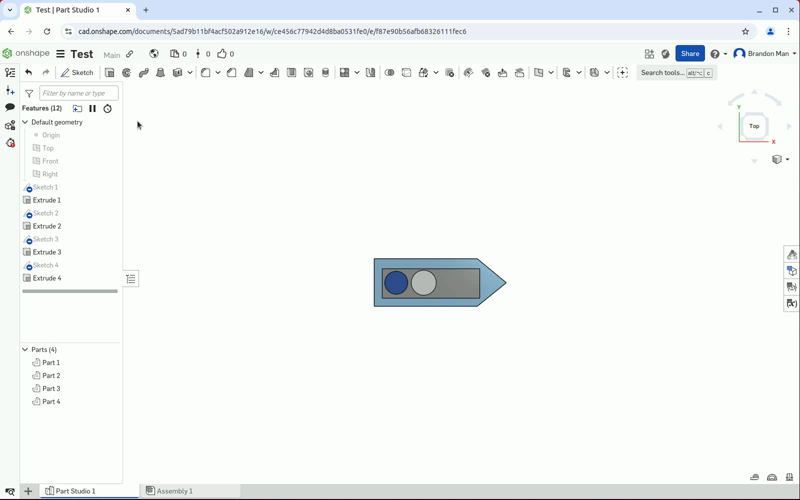
mouse_move(73, 189)
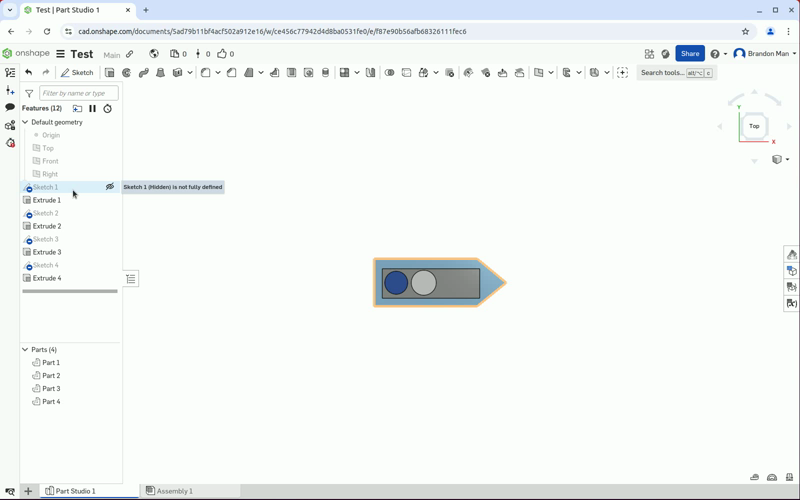
click(73, 189)
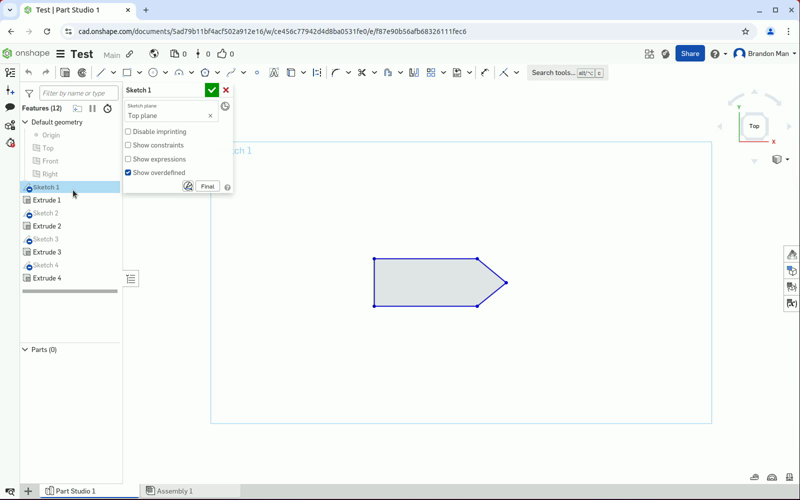
mouse_move(229, 92)
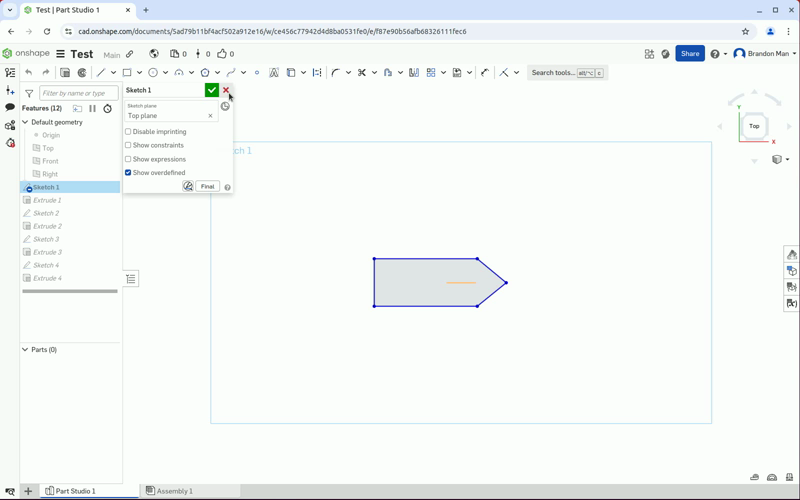
click(229, 92)
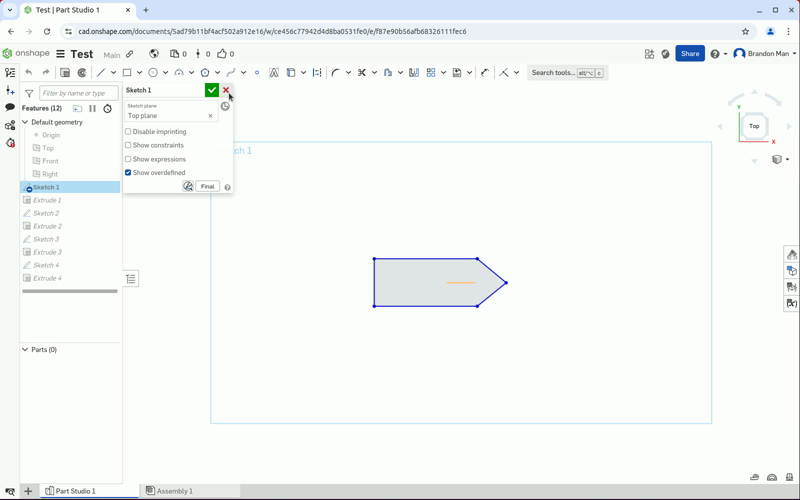
key(shift+s)
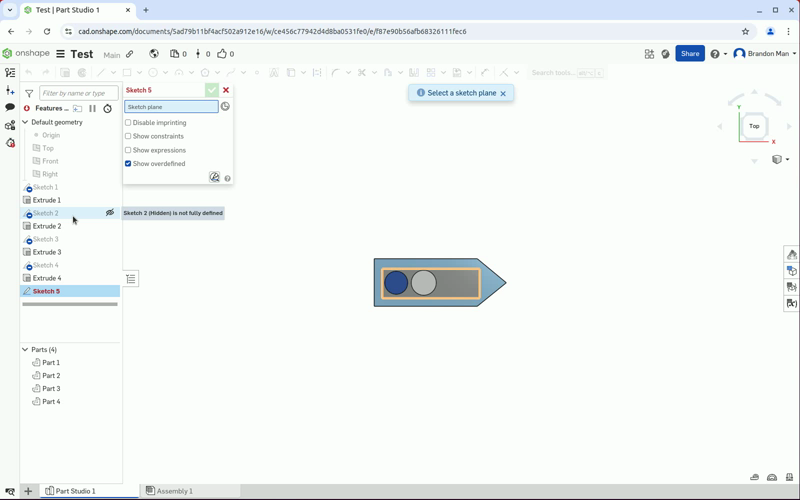
scroll(3)
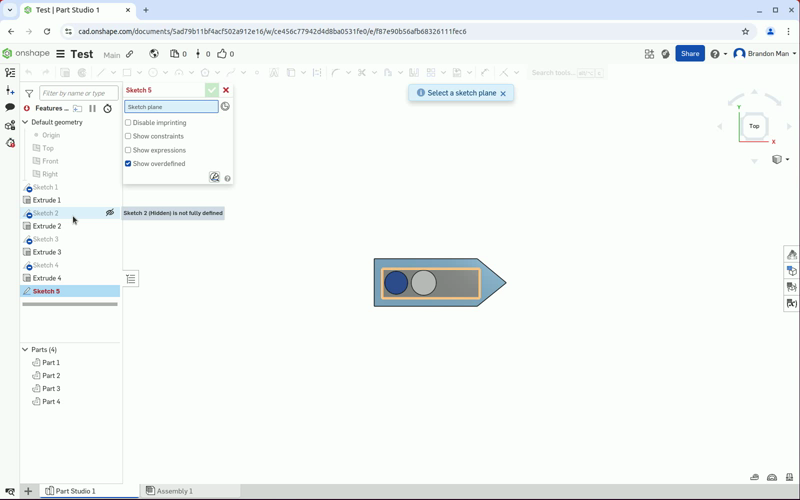
mouse_move(73, 150)
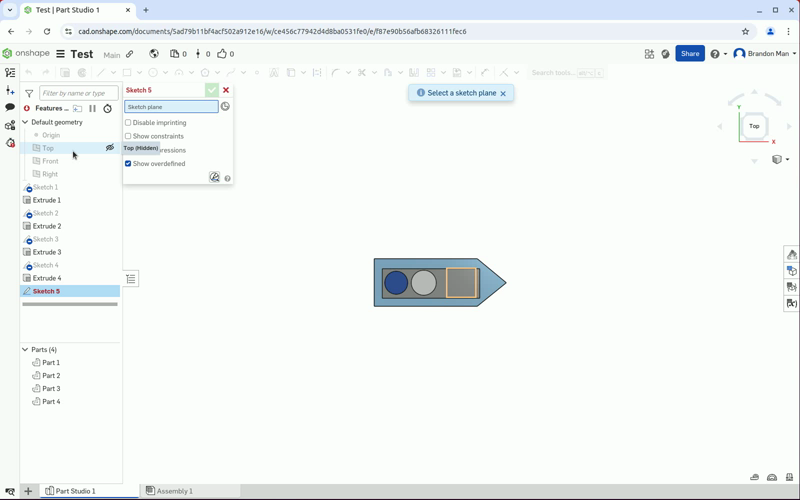
click(73, 150)
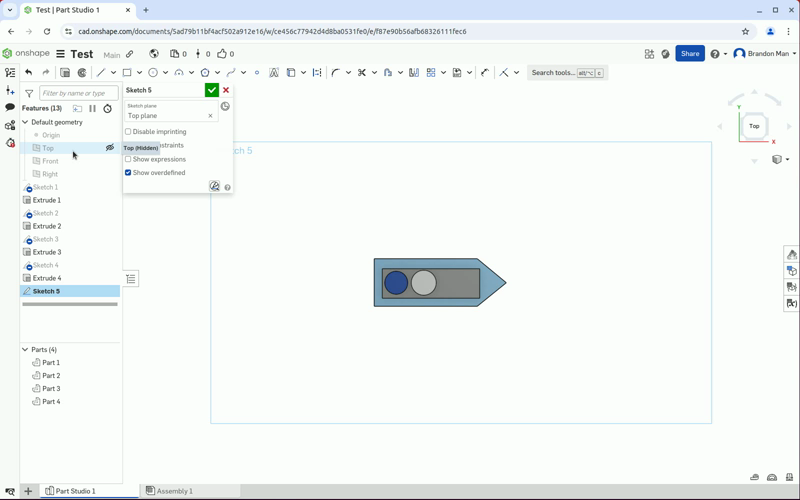
mouse_move(73, 352)
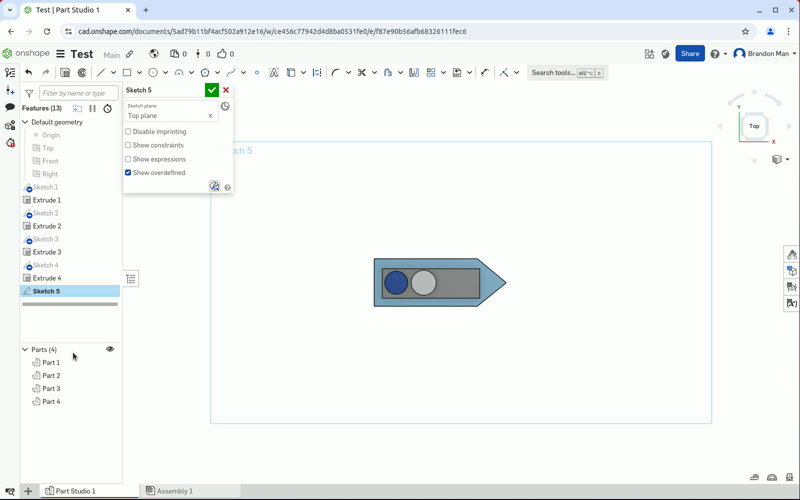
key(y)
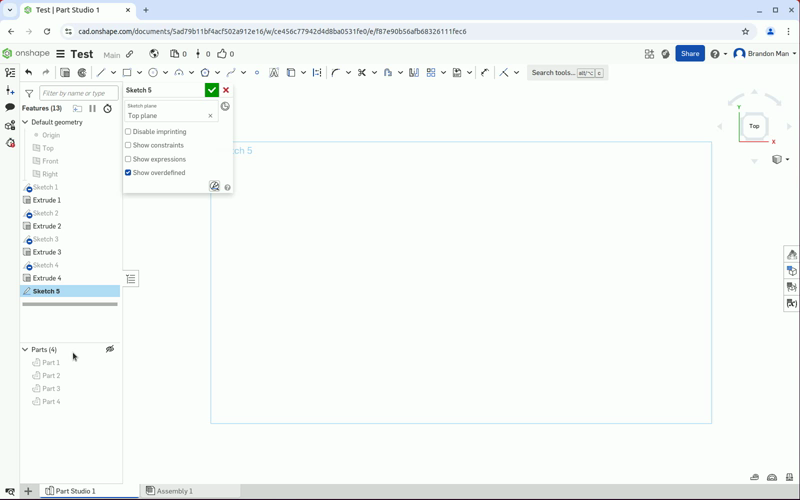
key(c)
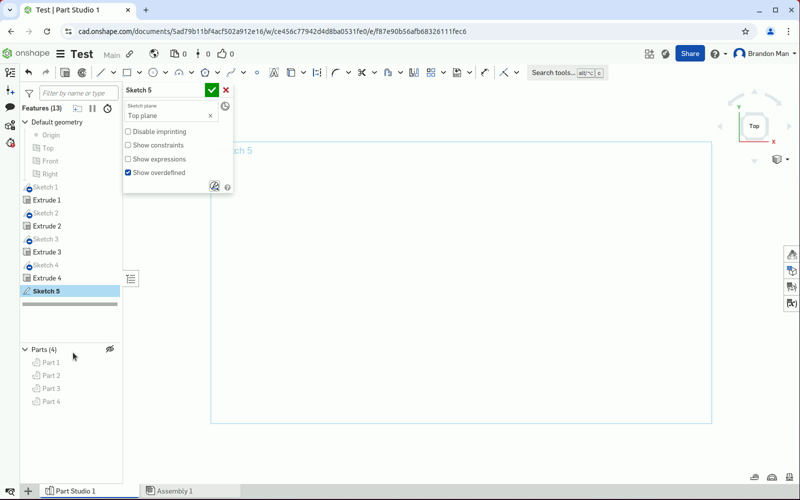
key_down(shift)
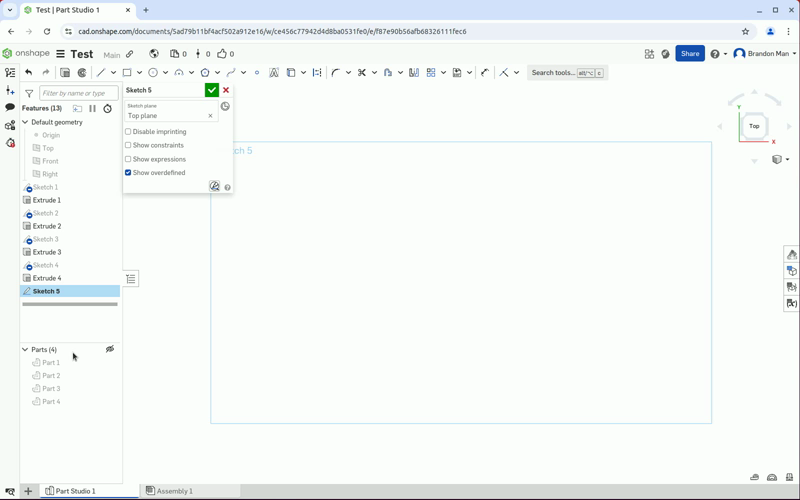
mouse_move(450, 282)
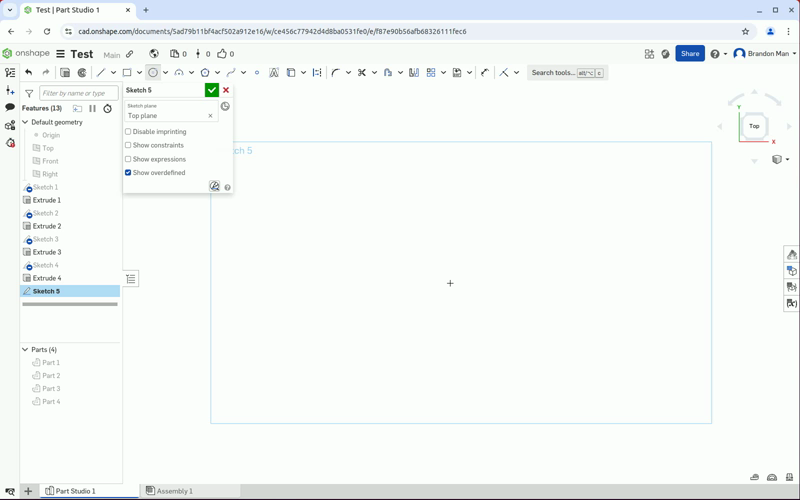
click(450, 282)
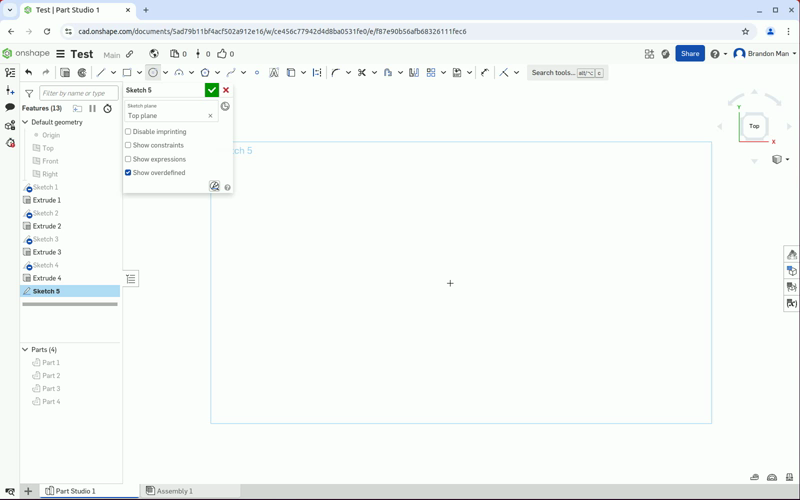
key_up(shift)
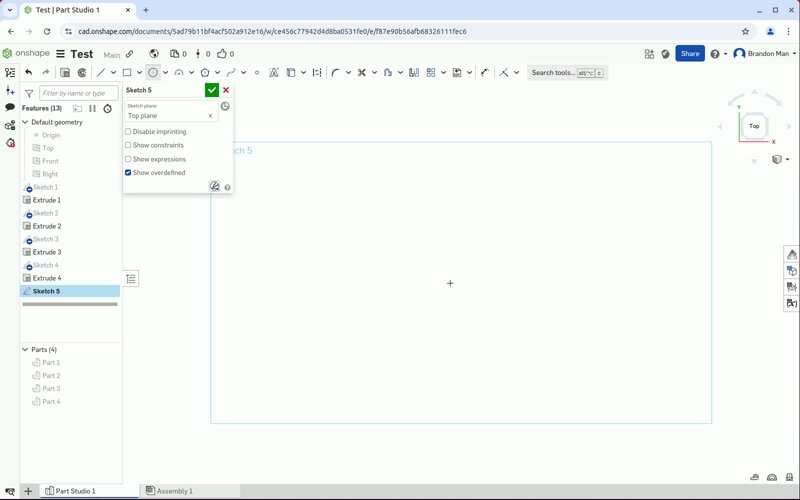
mouse_move(462, 282)
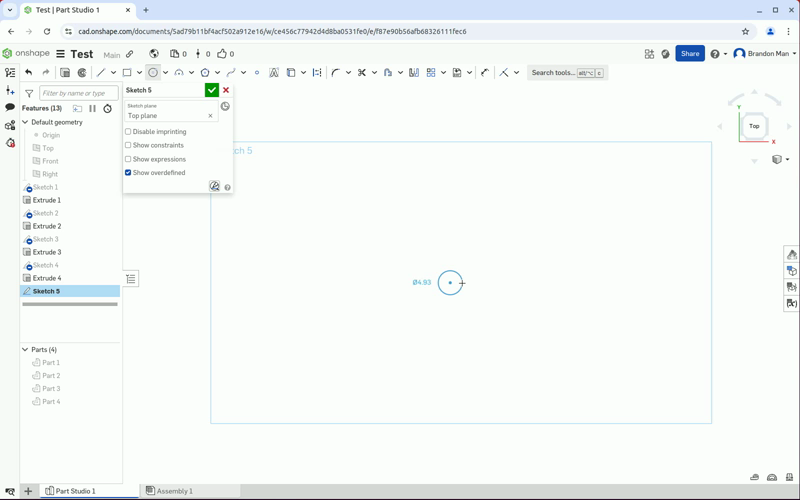
click(462, 282)
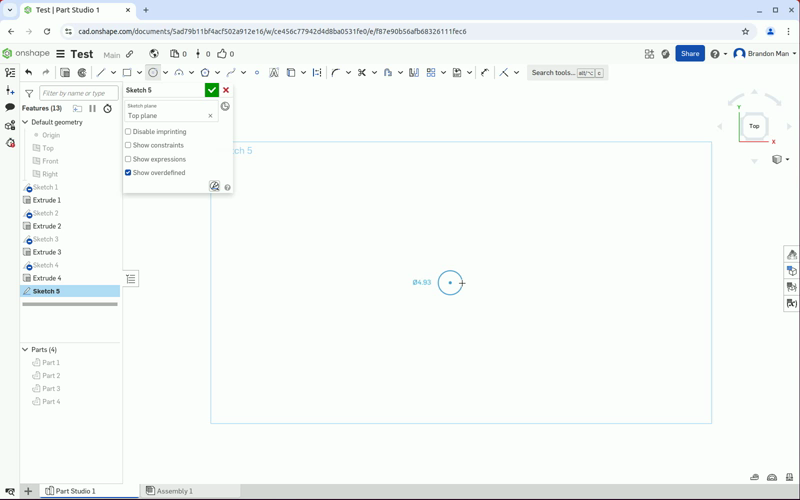
key(esc)
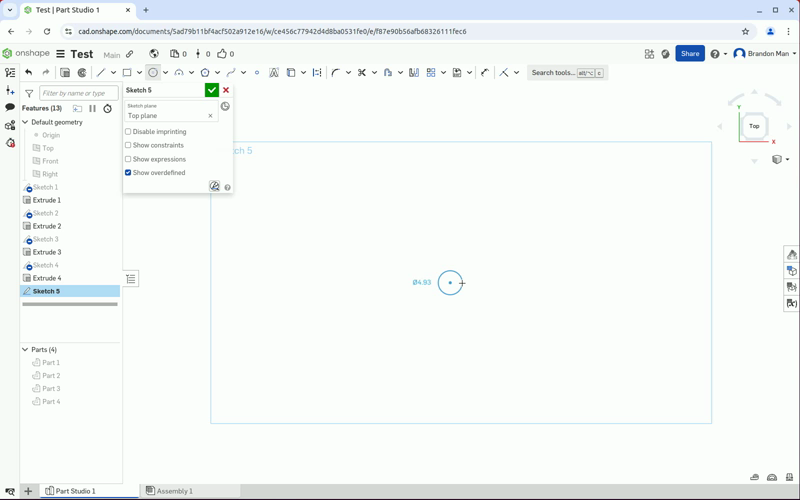
mouse_move(460, 283)
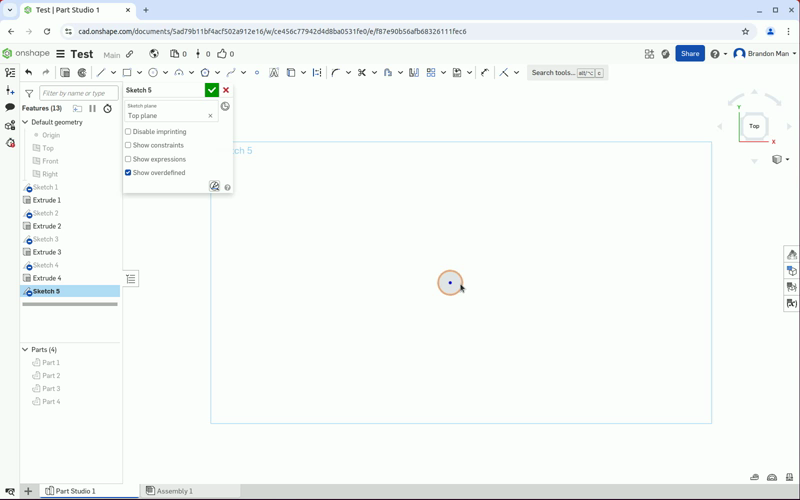
scroll(6)
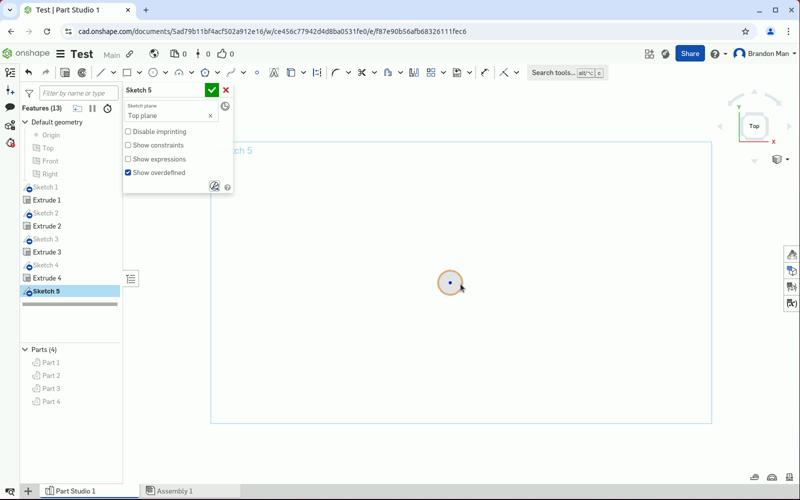
scroll(6)
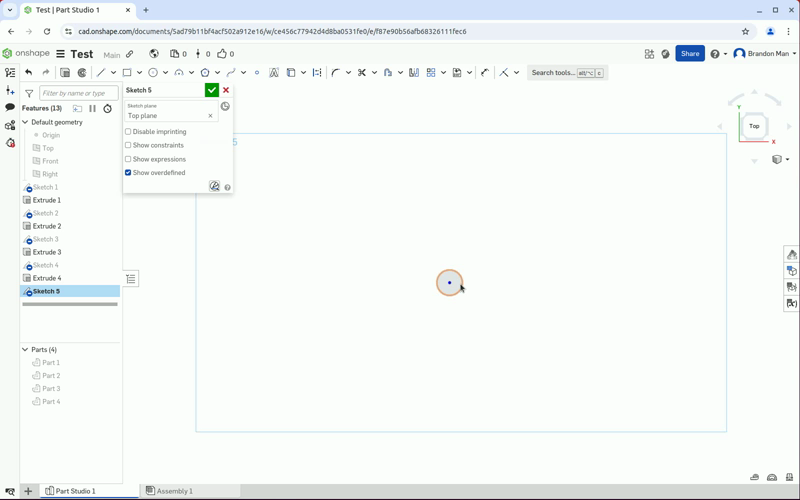
scroll(6)
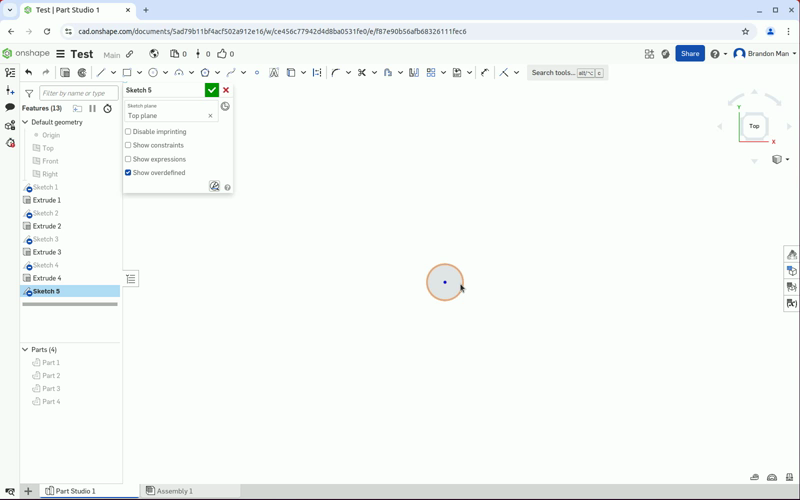
scroll(6)
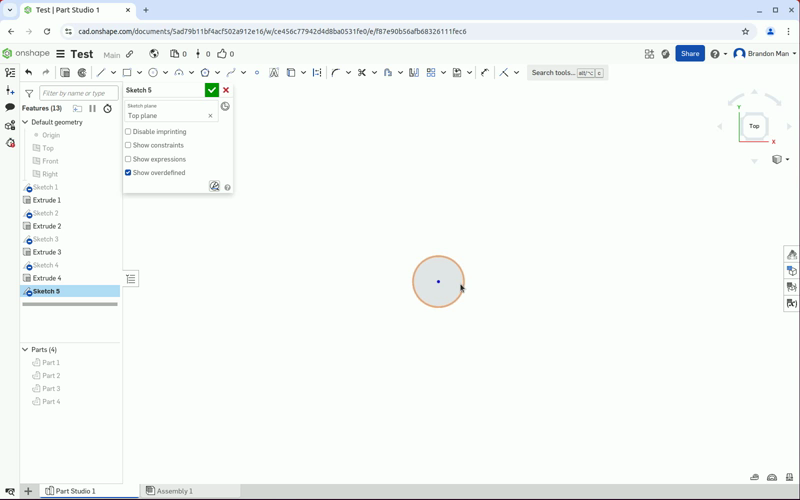
scroll(6)
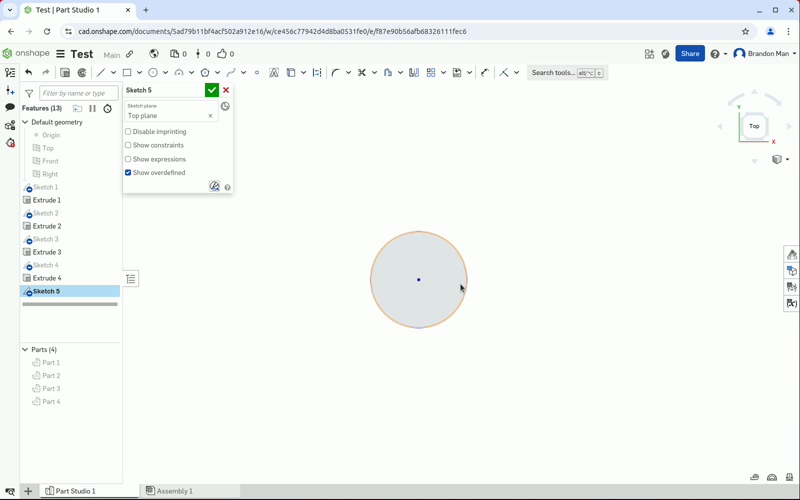
scroll(6)
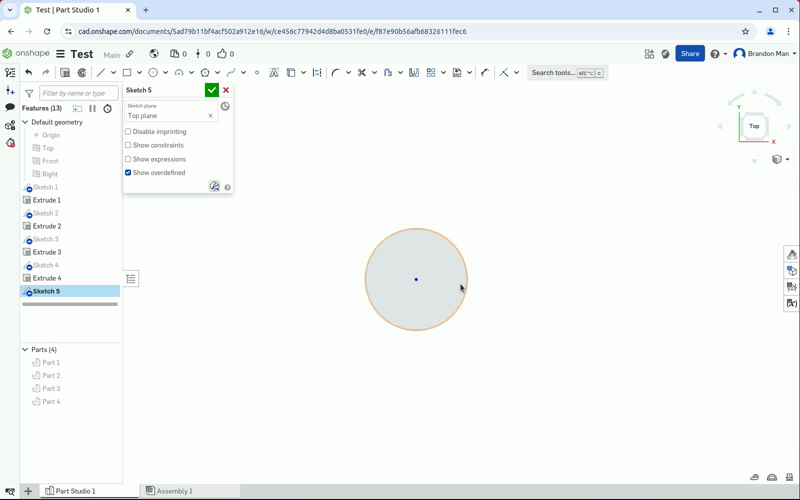
scroll(6)
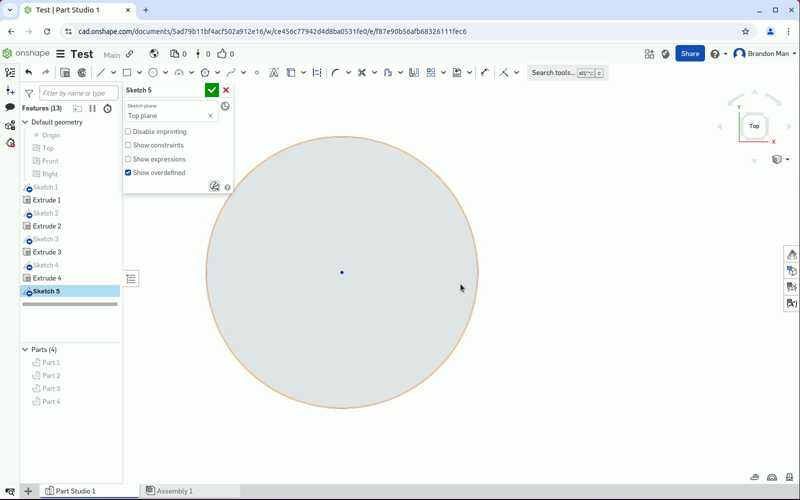
click(460, 283)
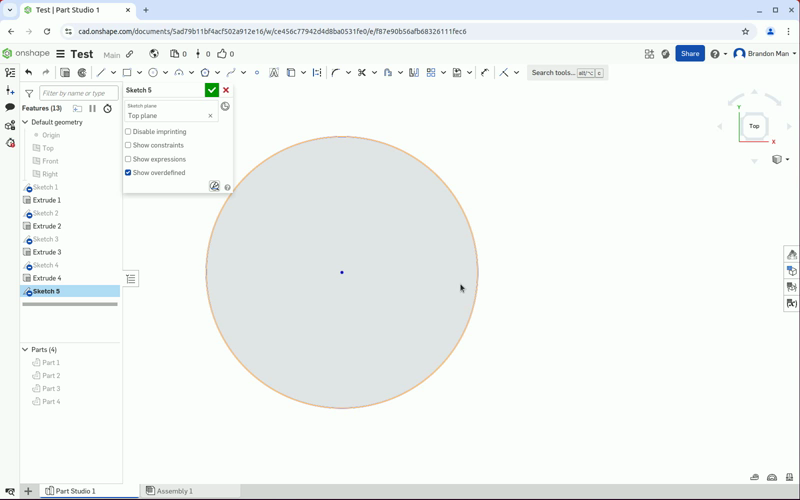
scroll(-6)
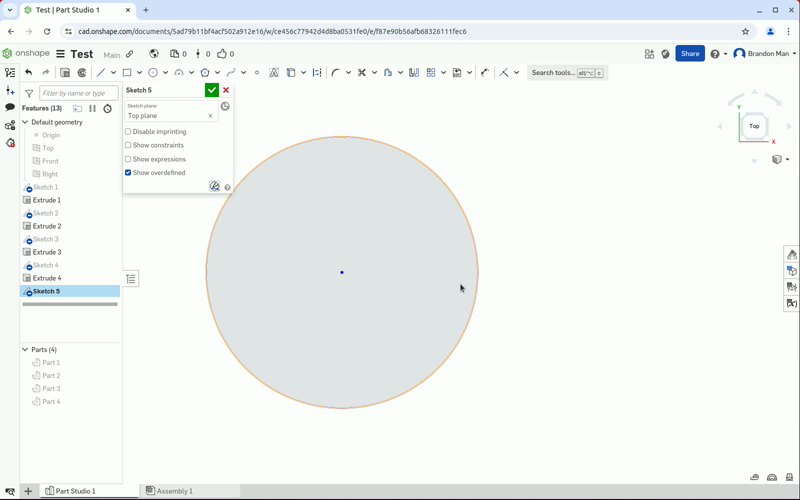
scroll(-6)
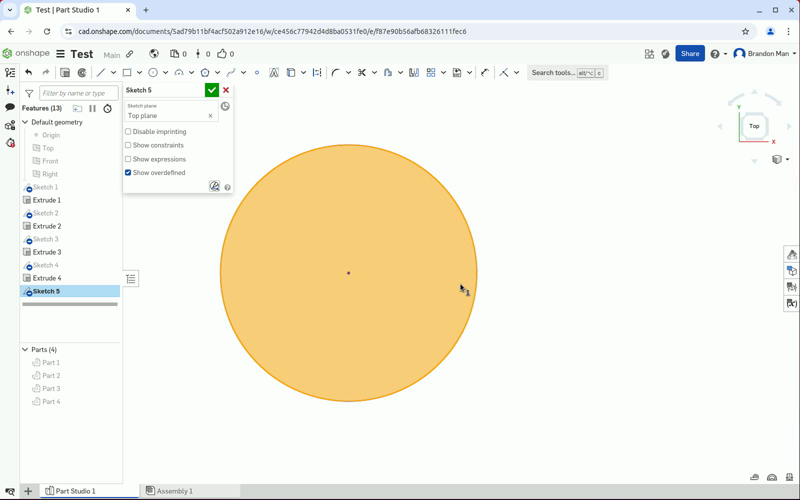
scroll(-6)
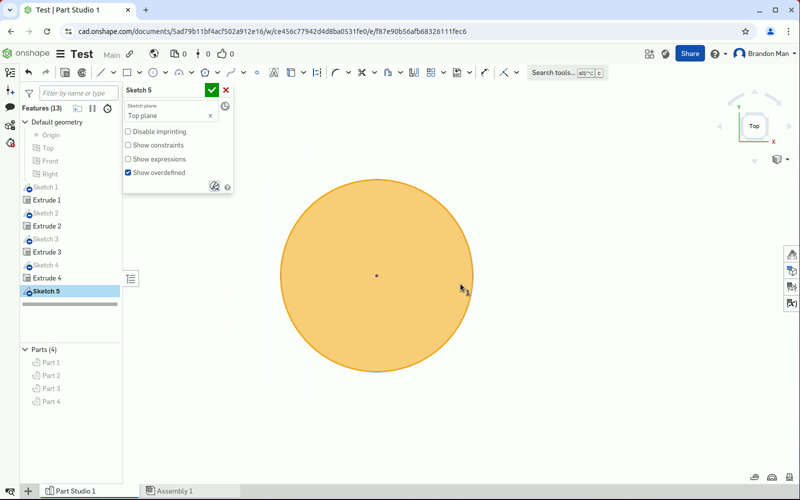
scroll(-6)
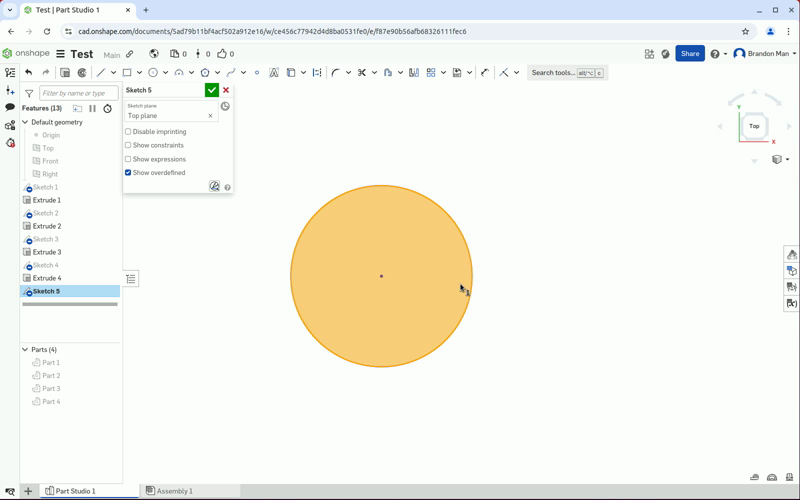
scroll(-6)
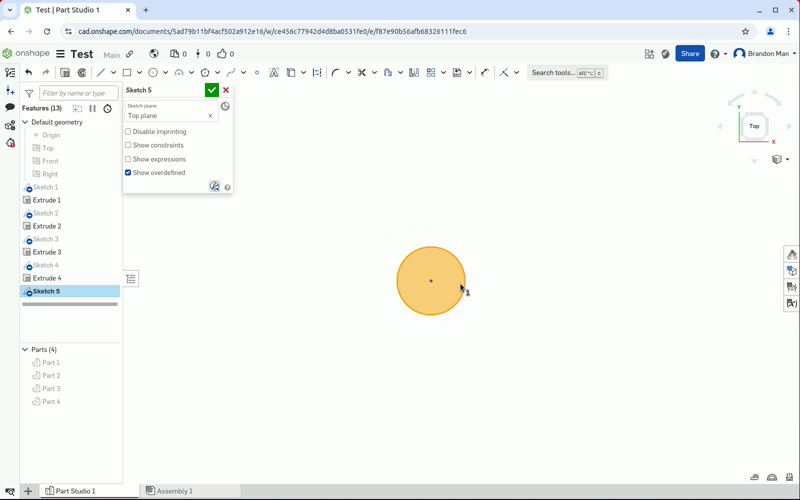
scroll(-6)
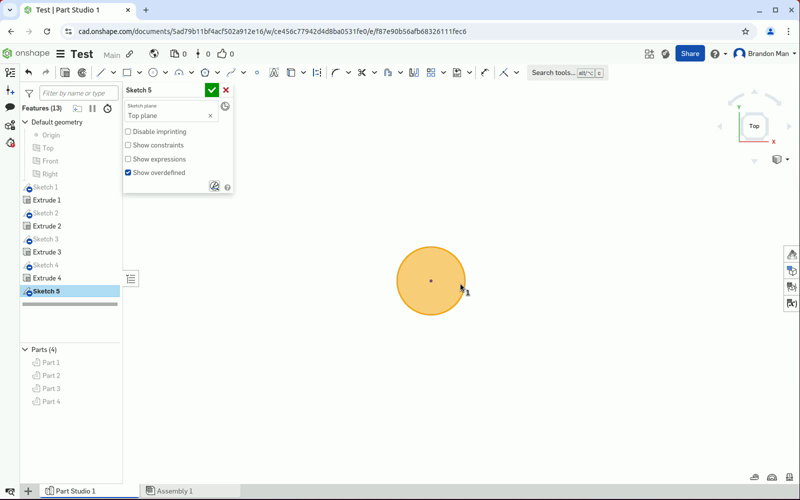
scroll(-6)
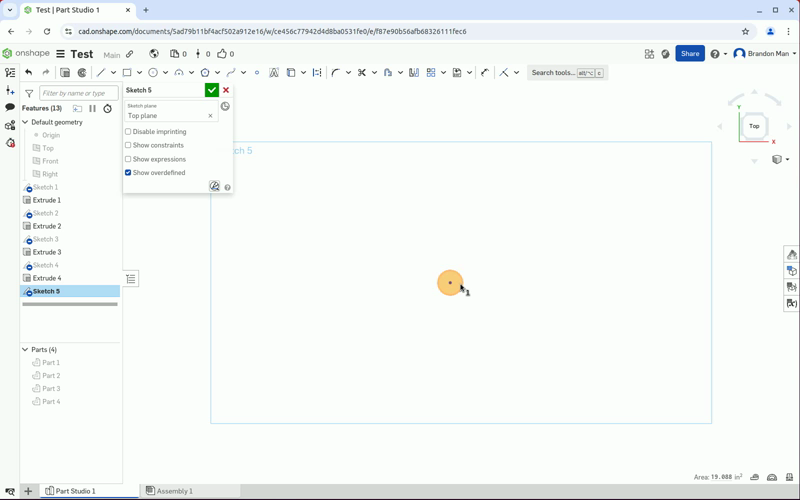
mouse_move(73, 352)
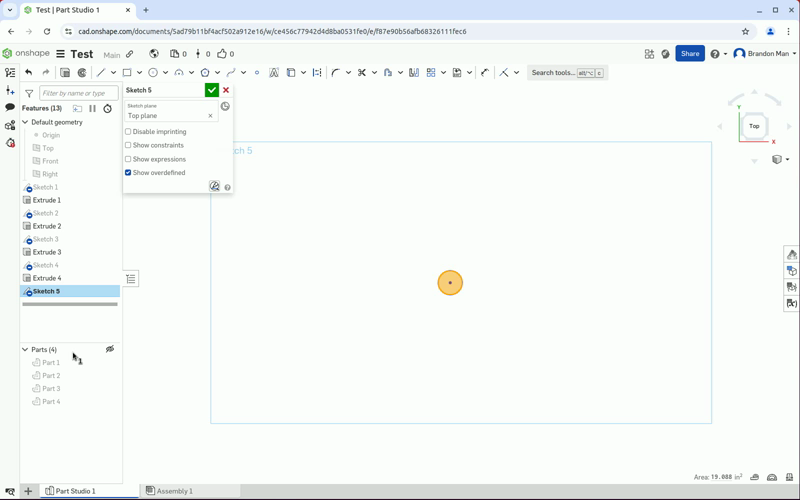
key(shift+y)
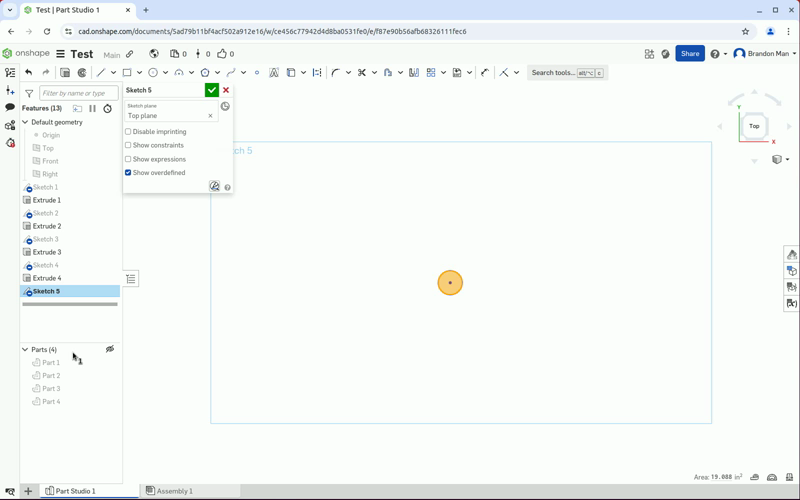
key(shift+e)
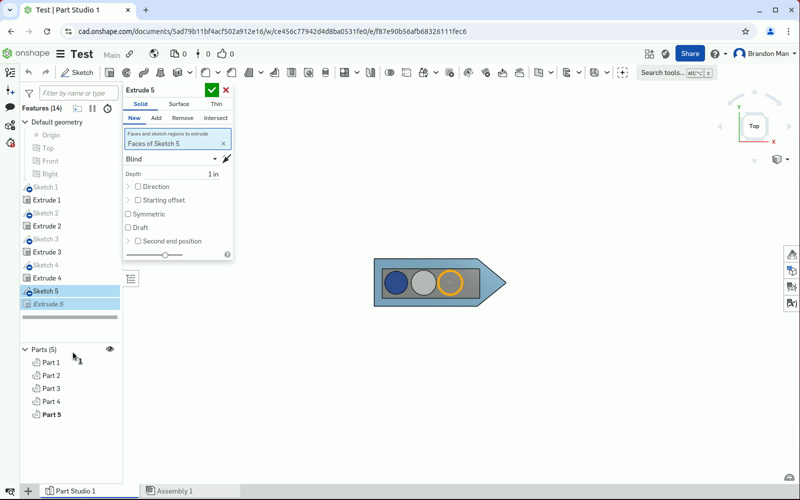
mouse_move(143, 106)
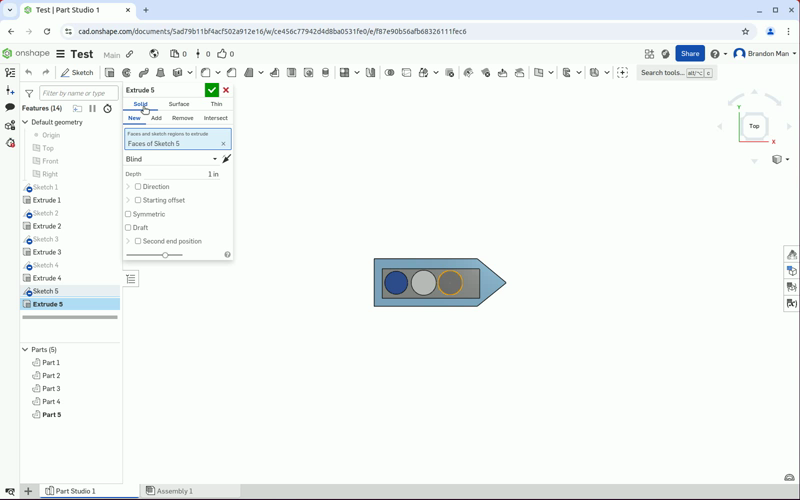
click(143, 106)
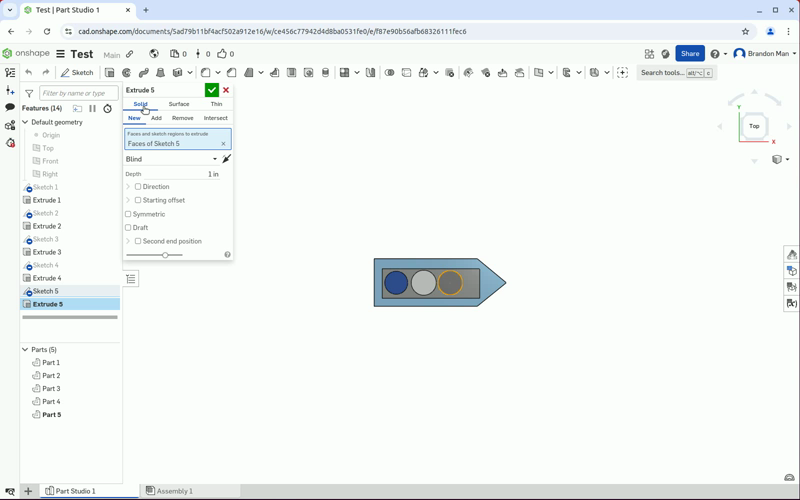
mouse_move(137, 120)
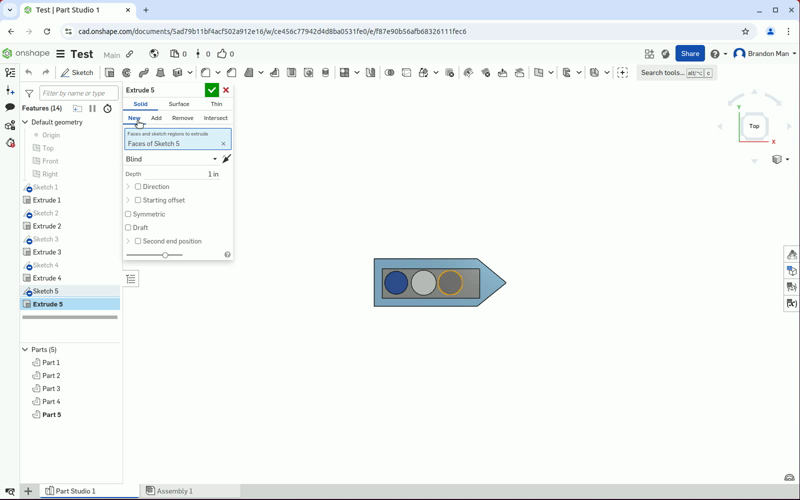
click(137, 120)
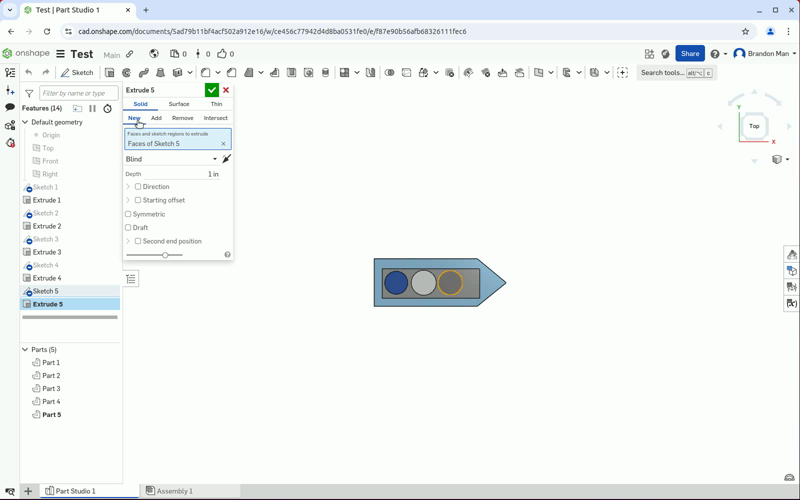
key(tab, 4)
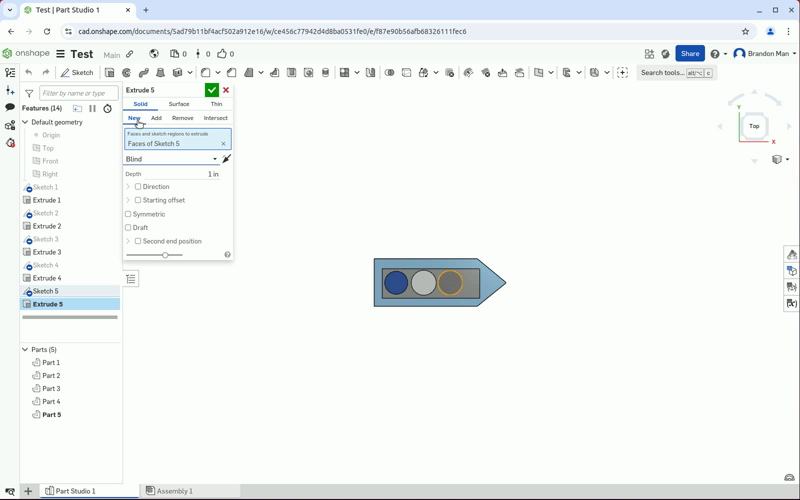
text(23.108)
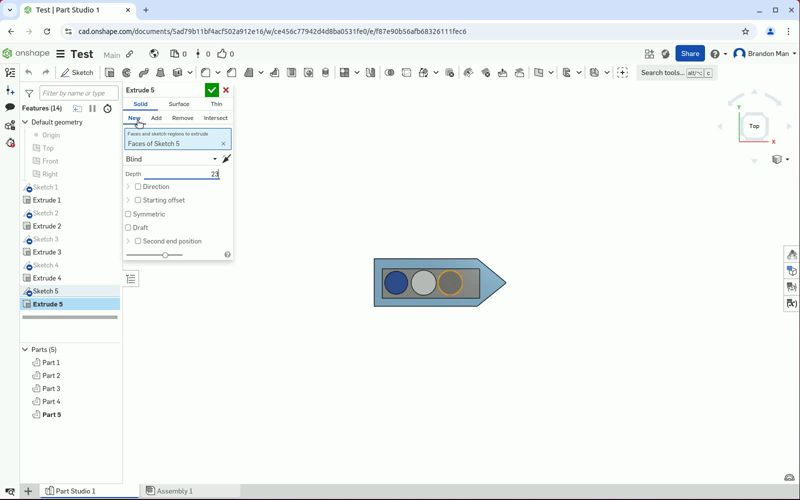
key(enter)
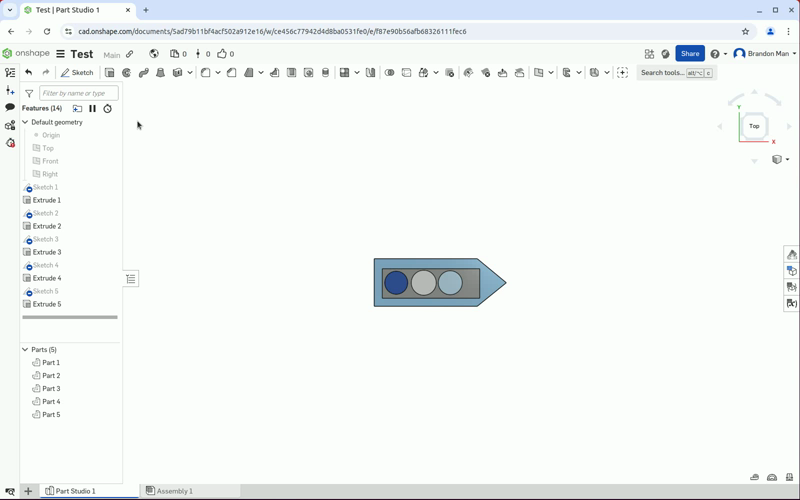
key(shift+h)
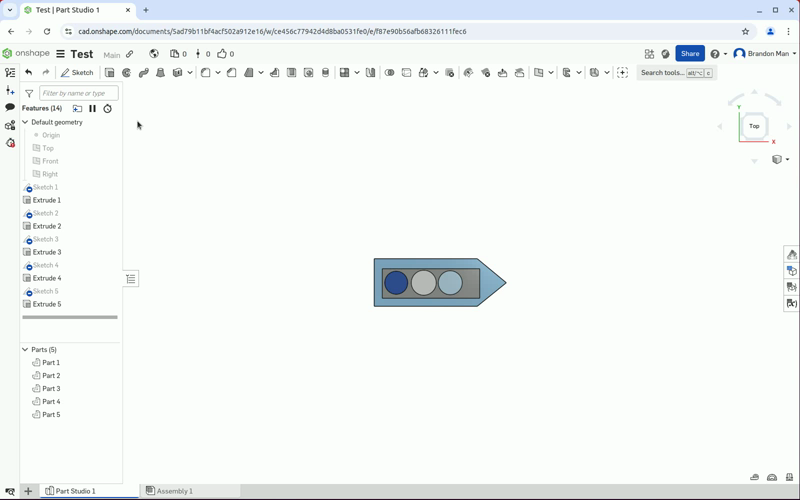
key(shift+h)
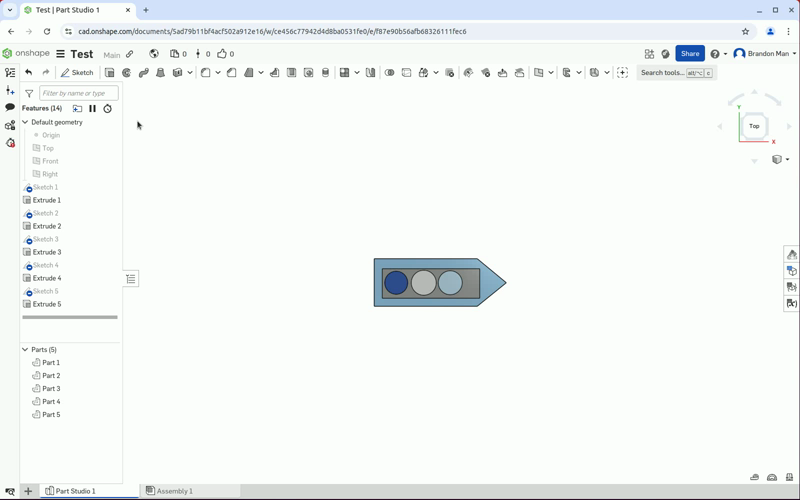
key(shift+7)
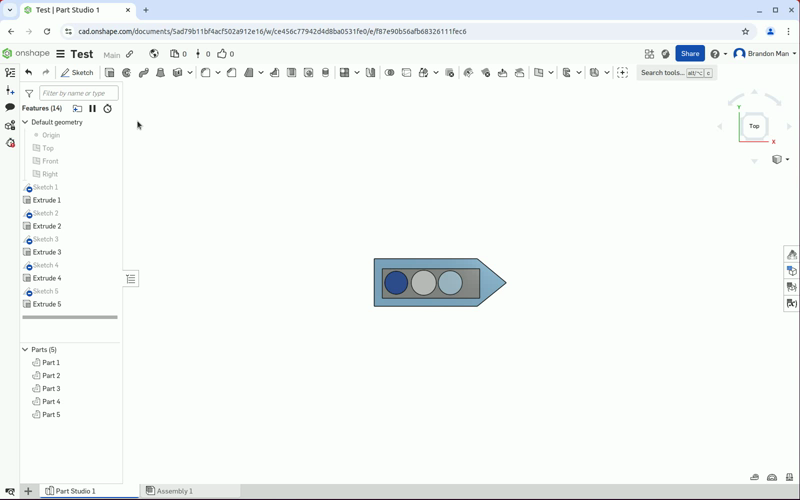
key(up, 3)
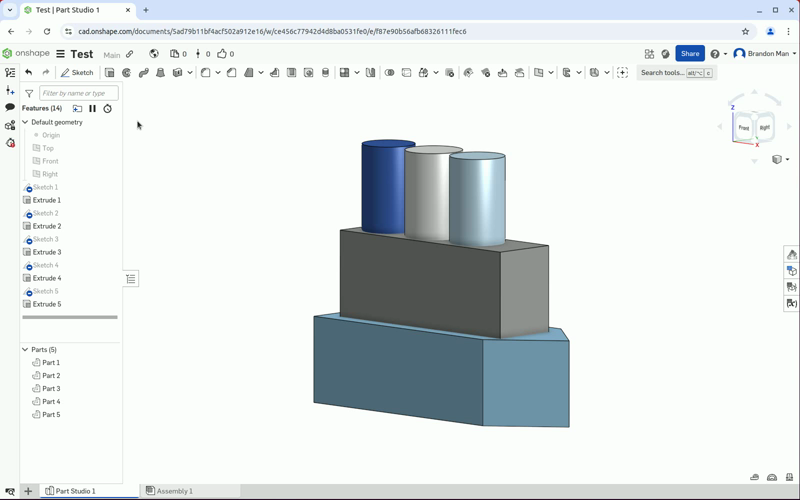
key(left, 3)
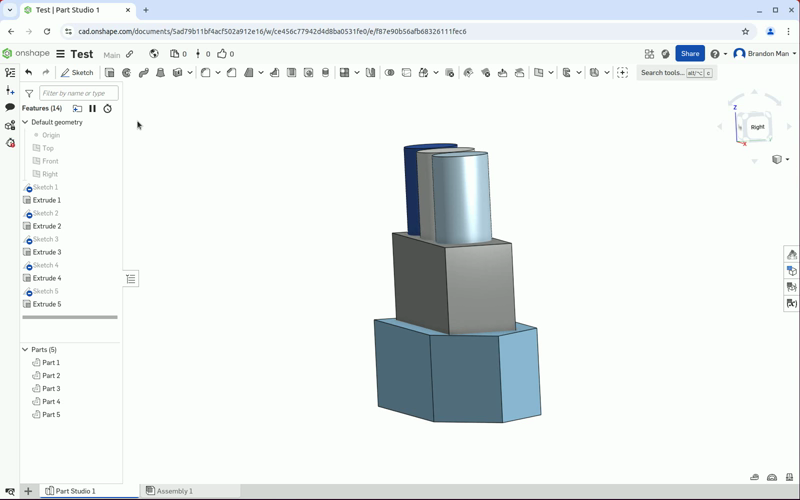
key(right, 3)
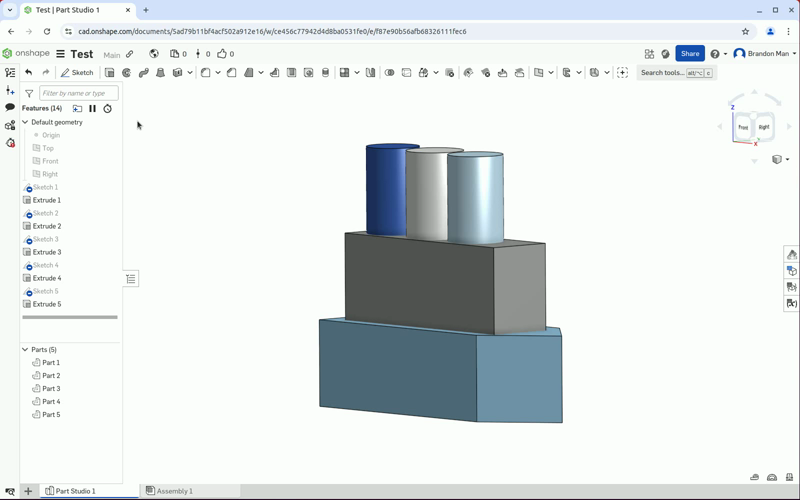
key(down, 3)
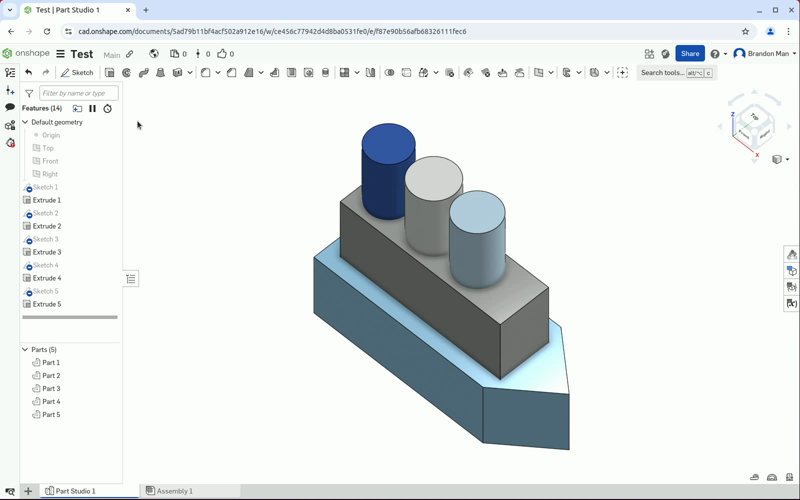
mouse_move(73, 189)
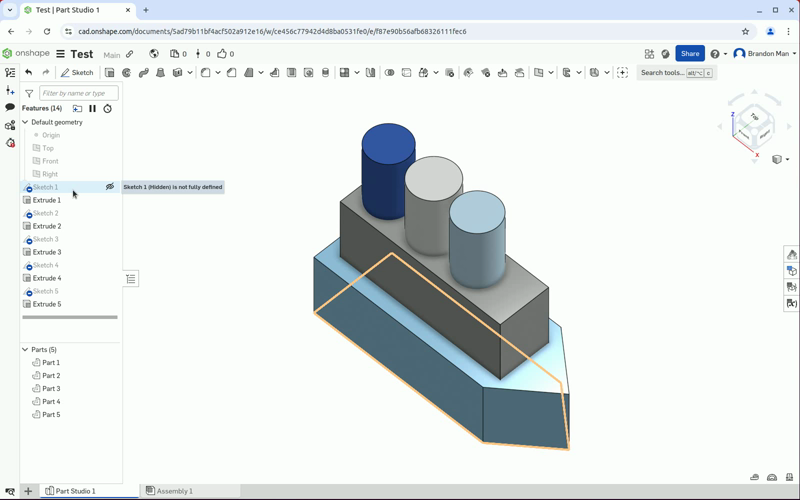
click(73, 189)